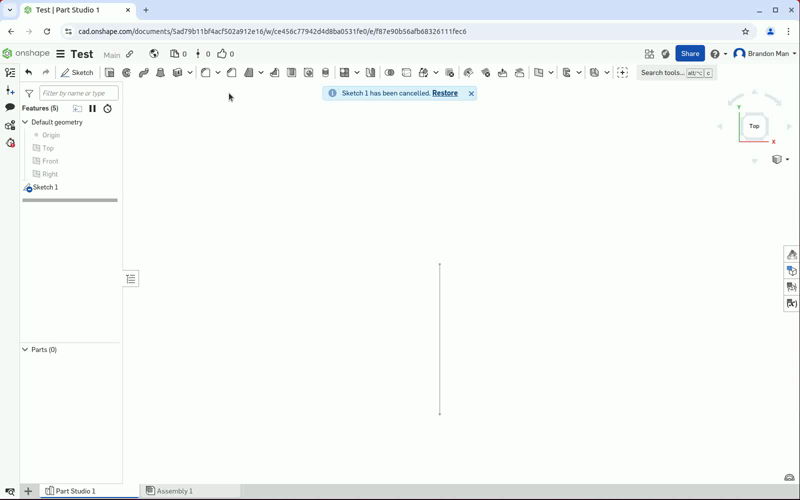
key(shift+h)
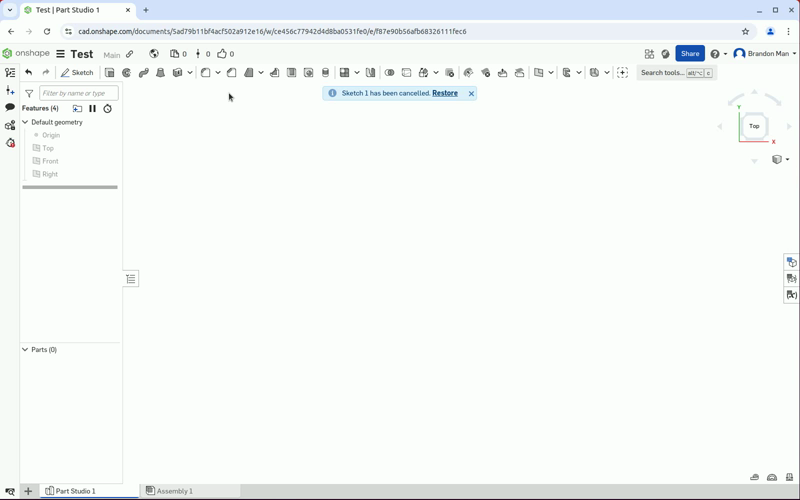
mouse_move(73, 352)
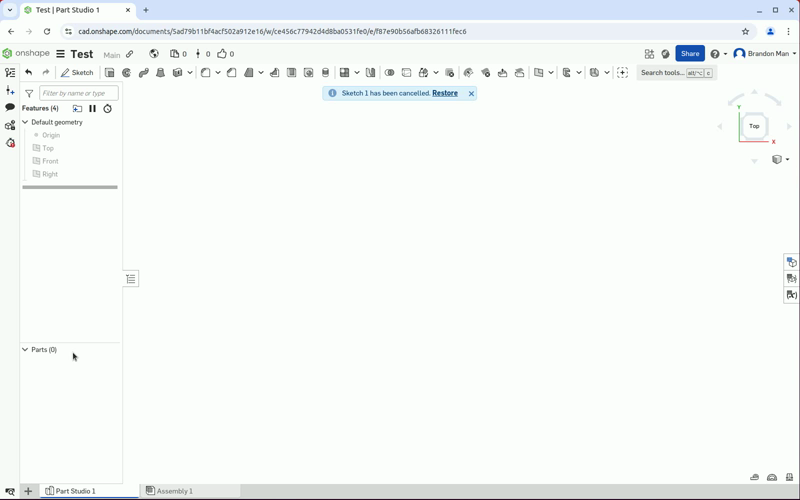
key(y)
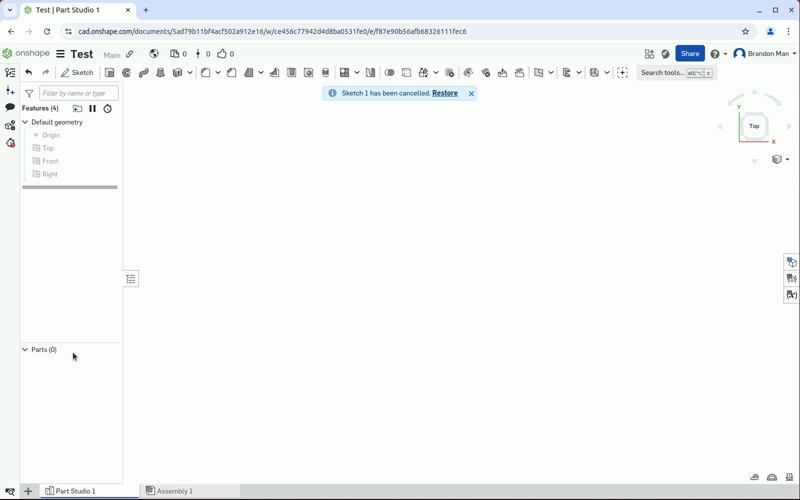
key(shift+p)
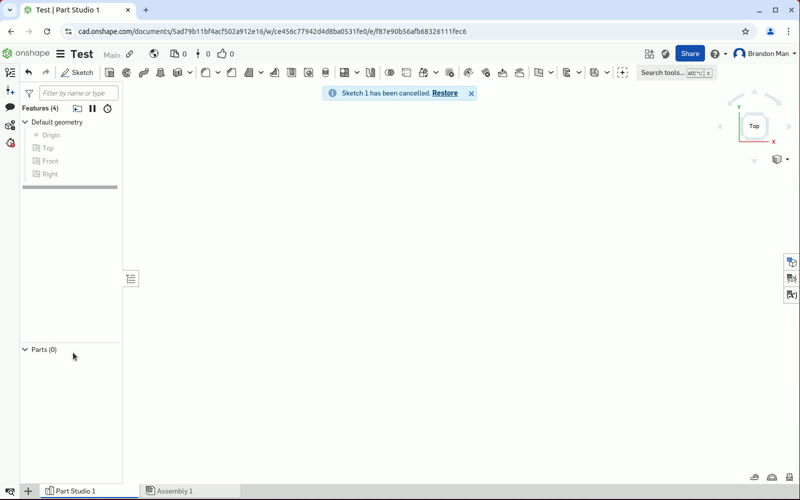
key(space)
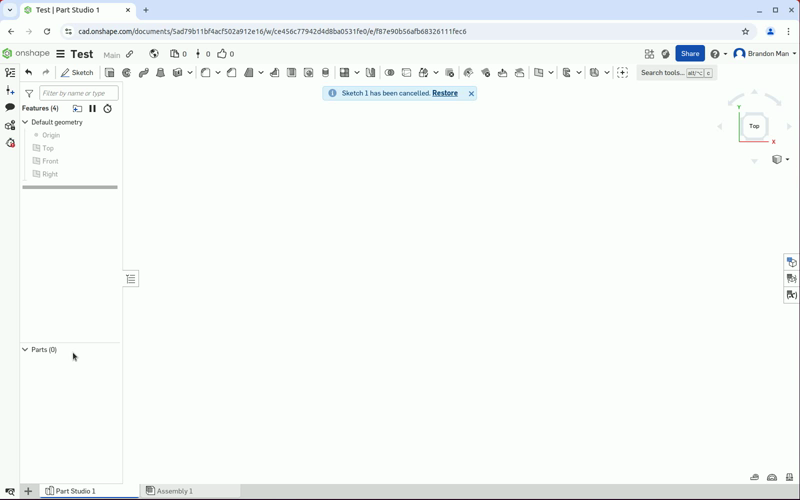
key_down(shift)
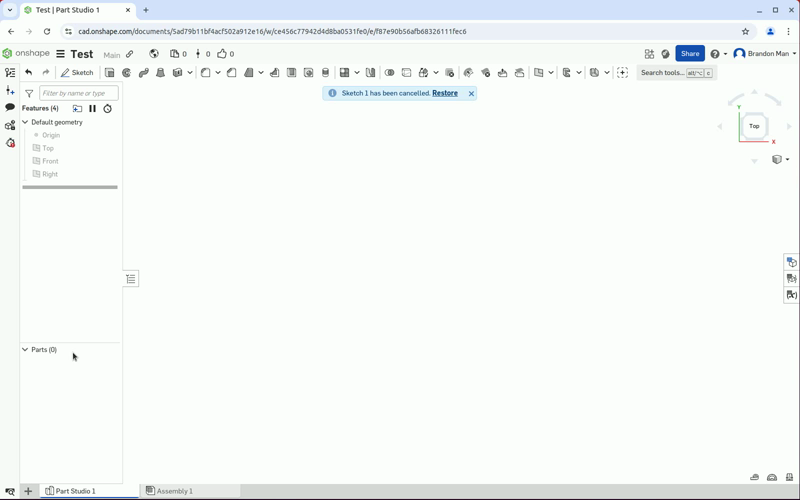
key(up)
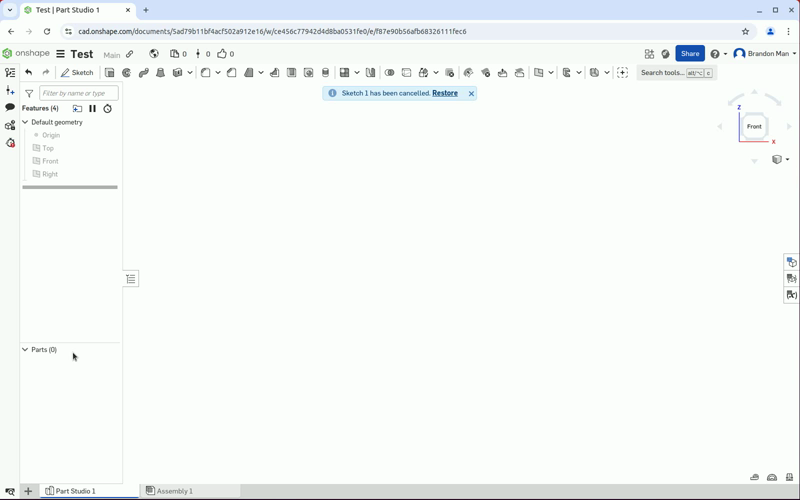
key_up(shift)
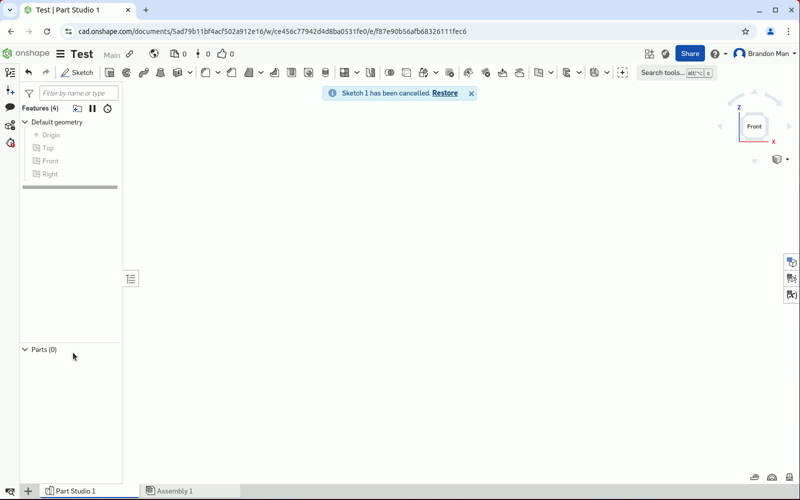
mouse_move(73, 352)
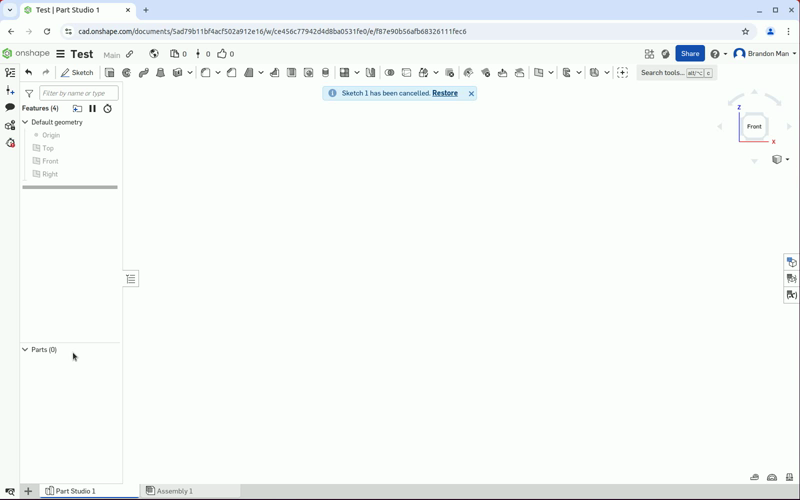
key(shift+y)
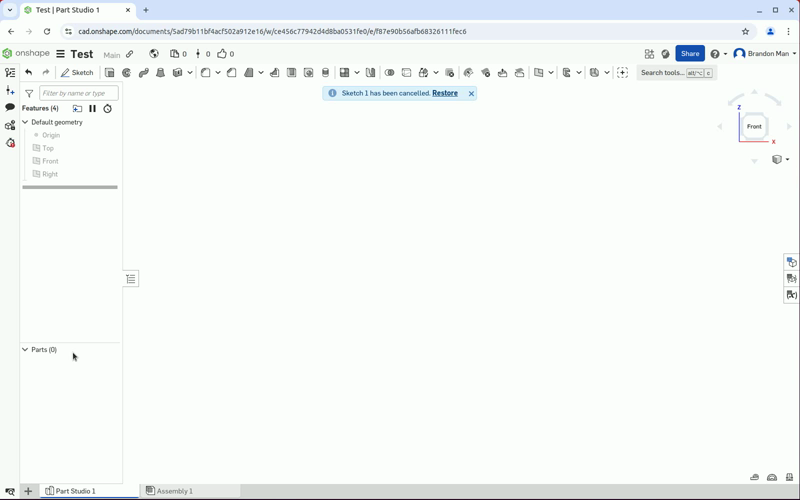
key(shift+s)
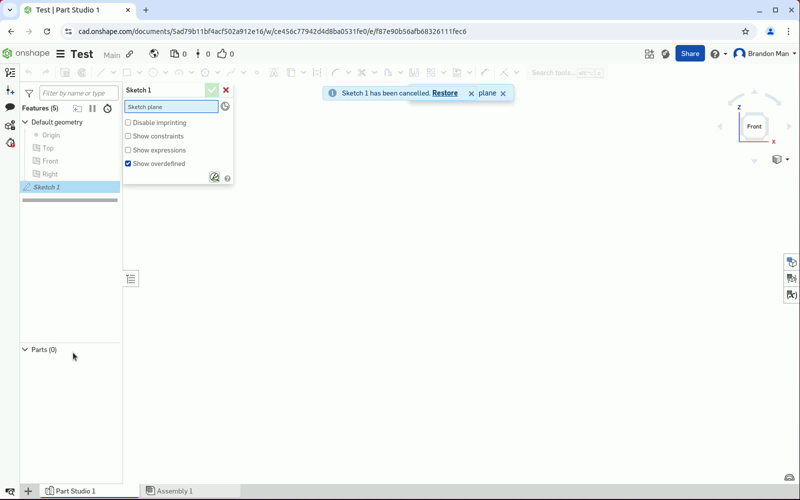
mouse_move(73, 163)
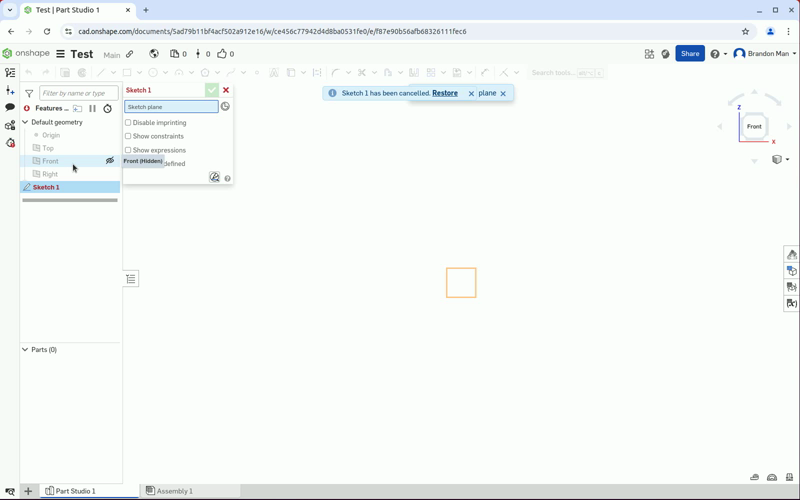
click(73, 163)
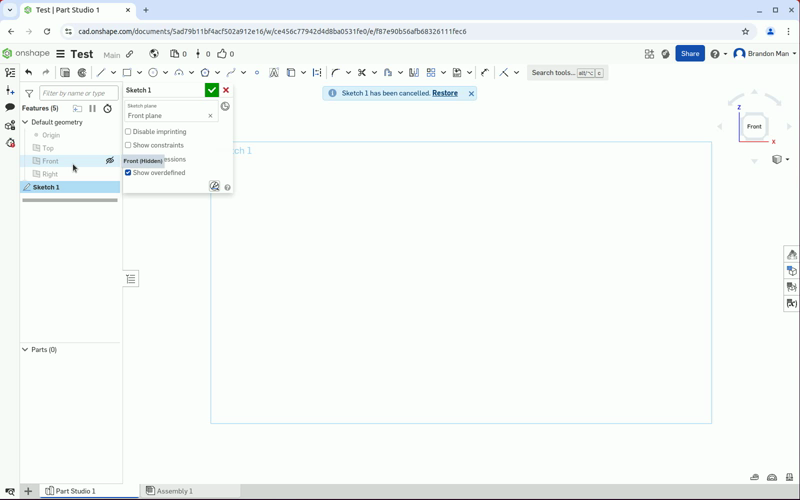
mouse_move(73, 352)
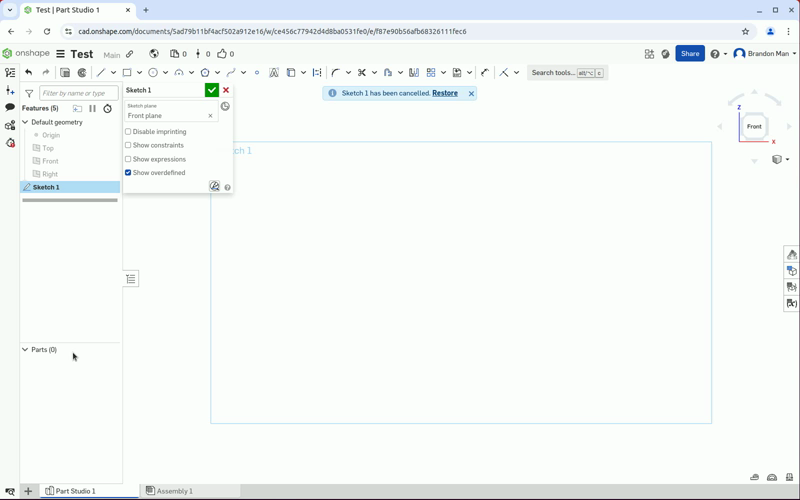
key(y)
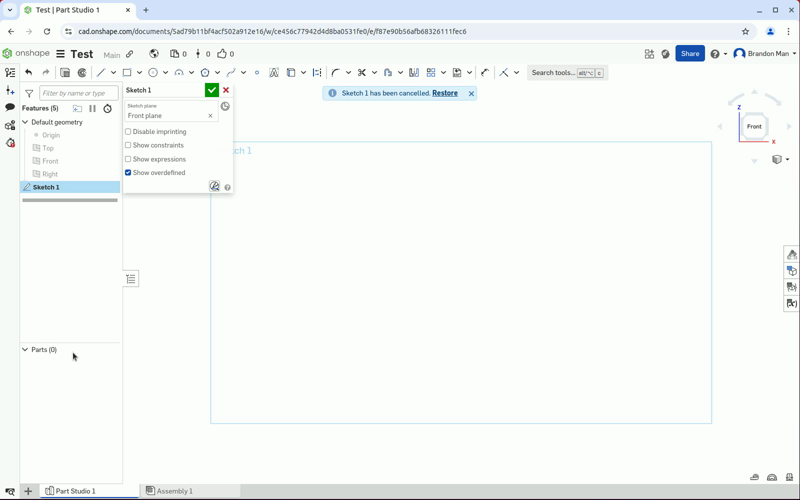
key(l)
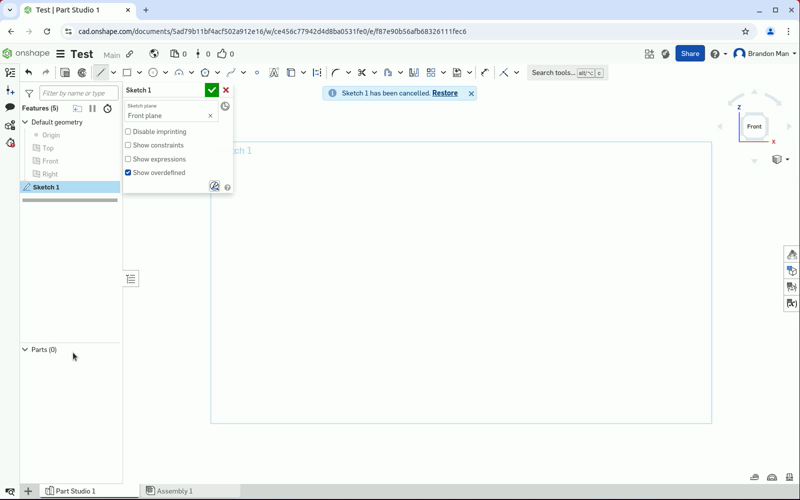
key_down(shift)
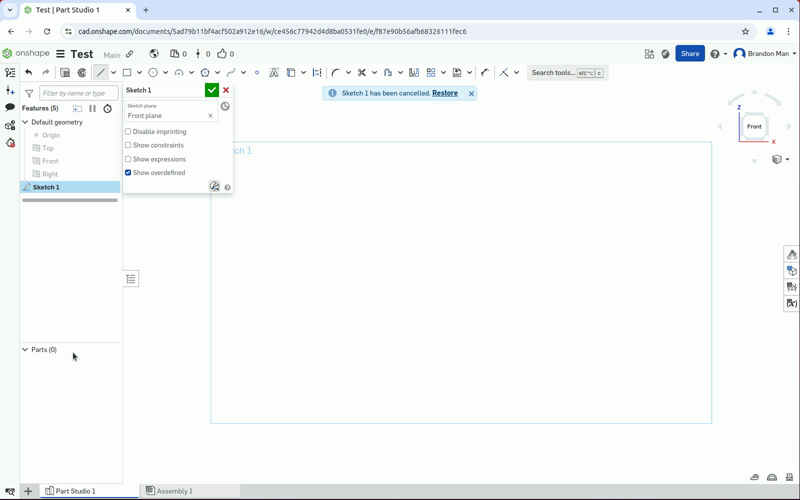
mouse_move(348, 390)
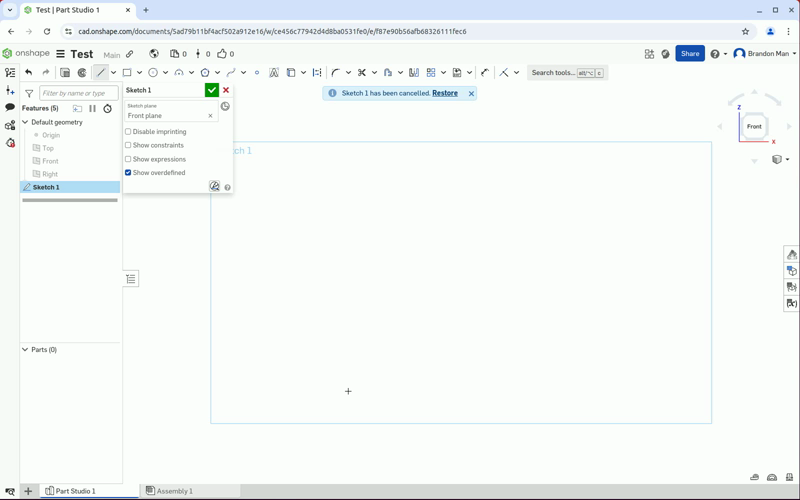
click(348, 390)
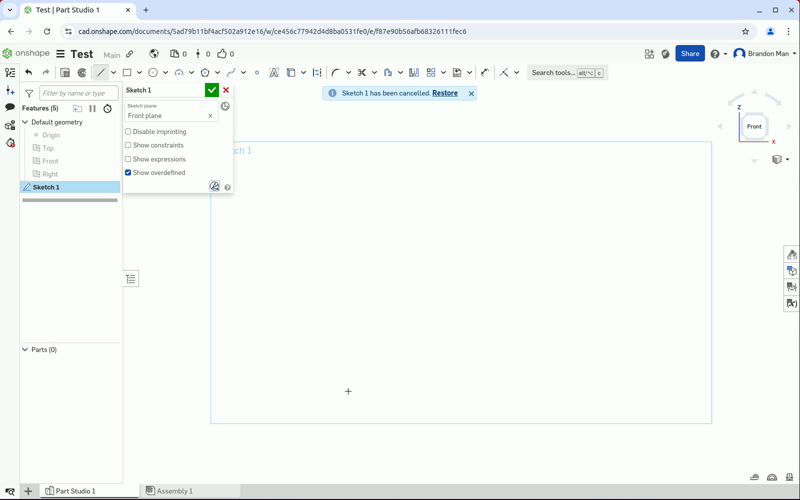
key_up(shift)
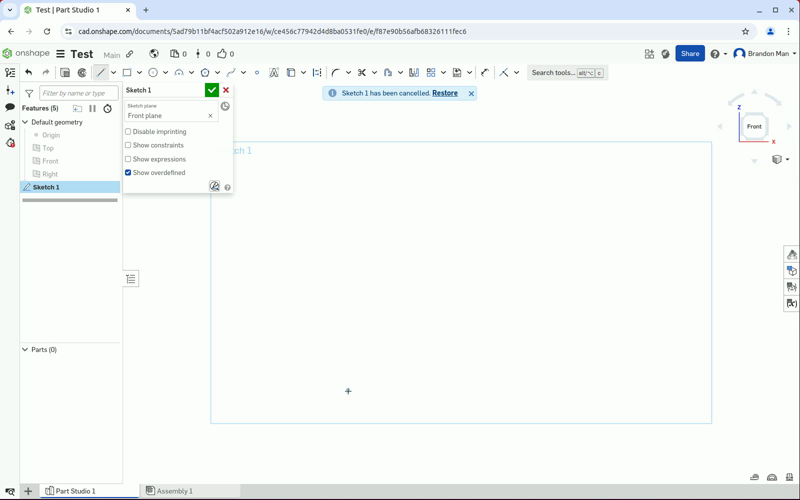
key_down(shift)
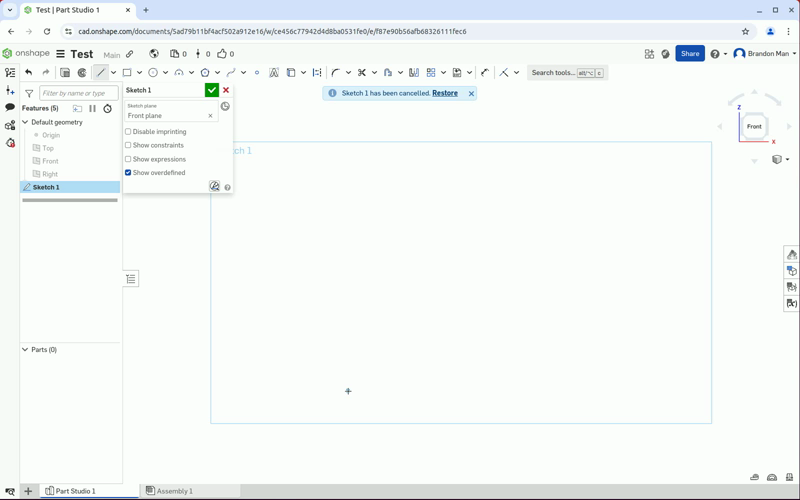
mouse_move(572, 390)
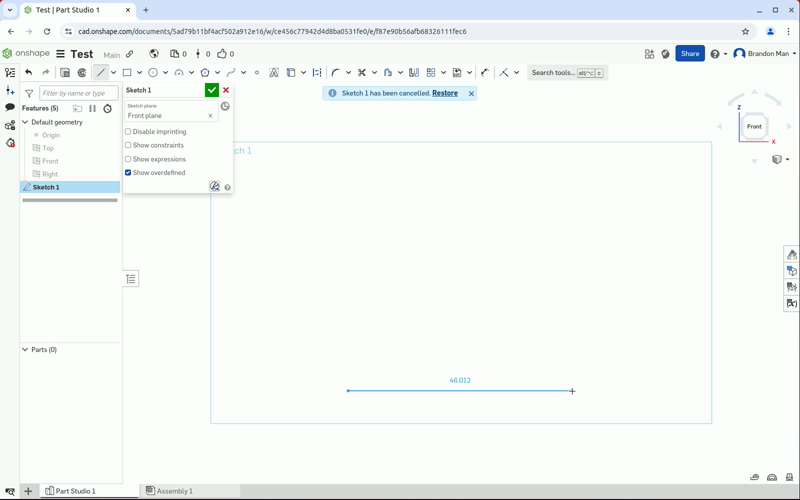
click(572, 390)
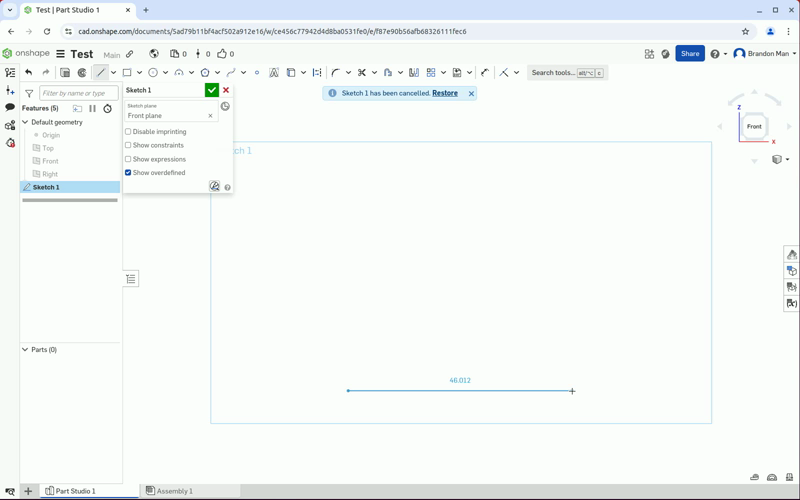
key_up(shift)
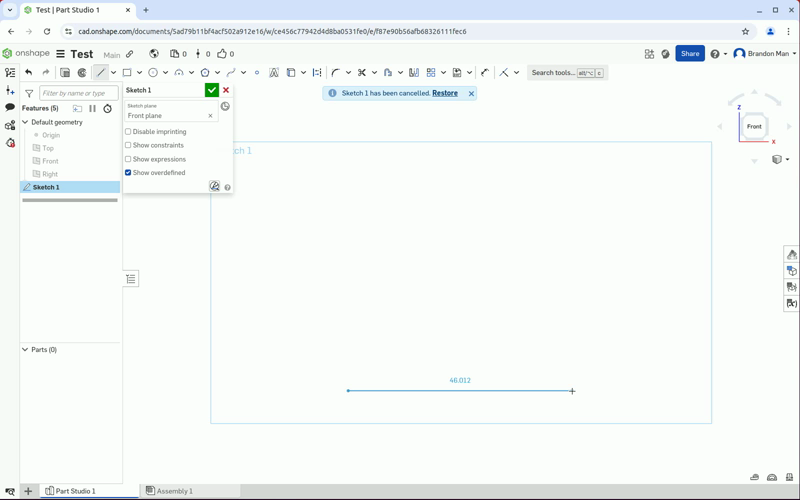
key_down(shift)
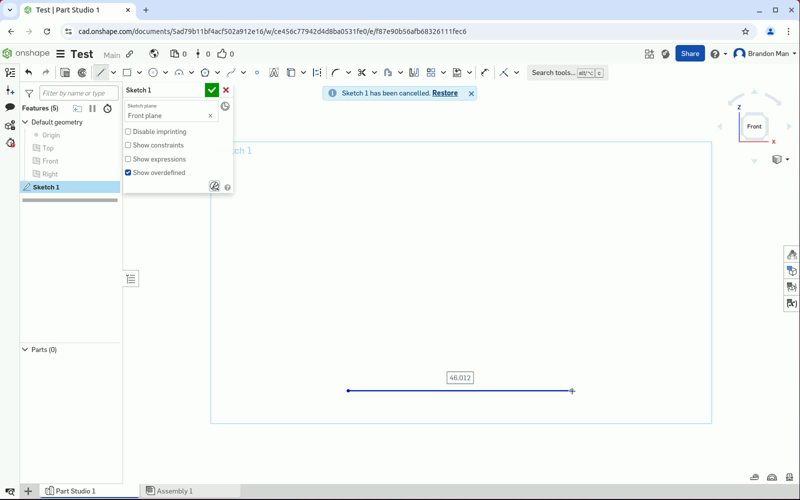
mouse_move(572, 176)
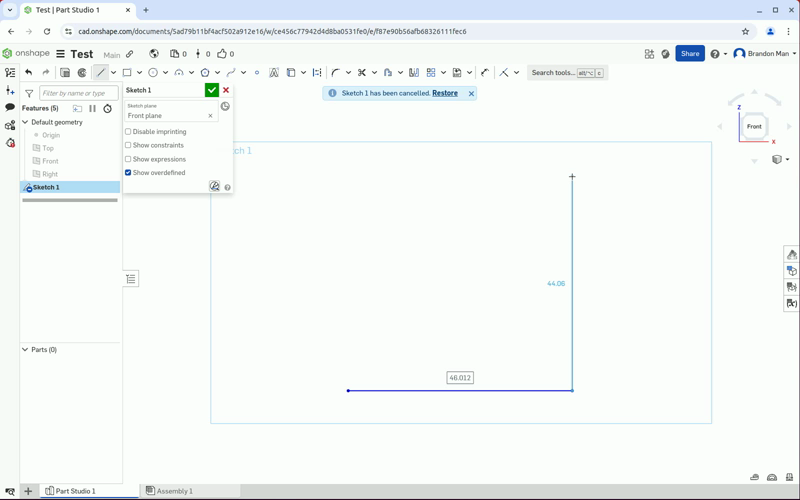
click(572, 176)
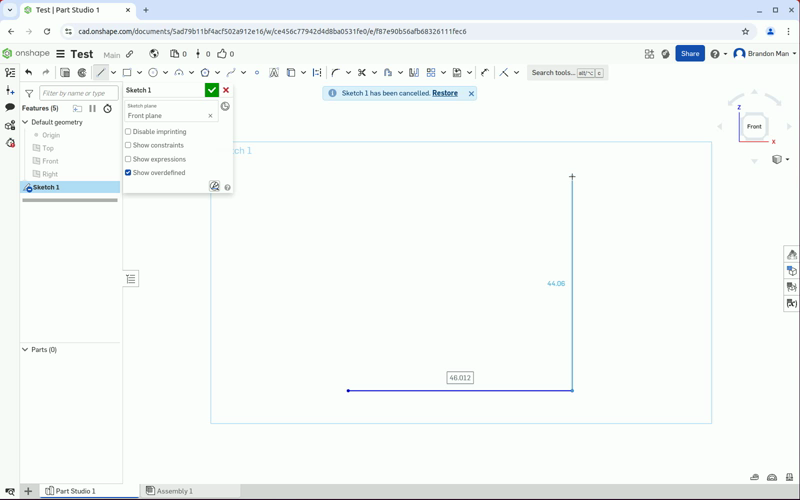
key_up(shift)
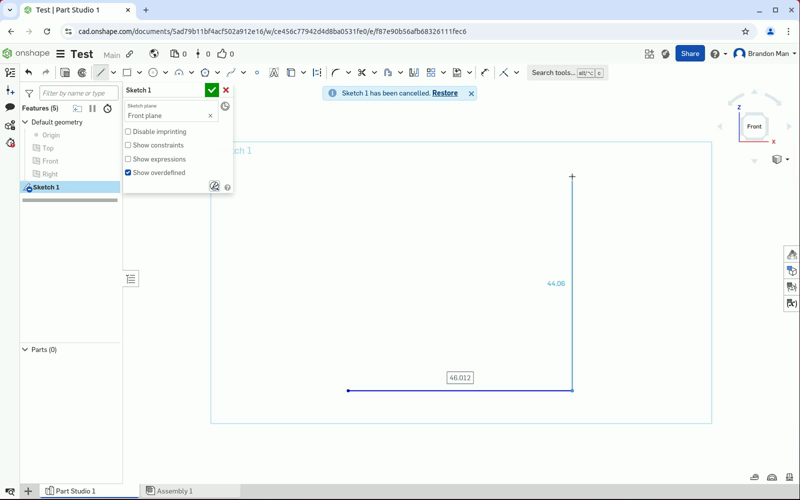
key_down(shift)
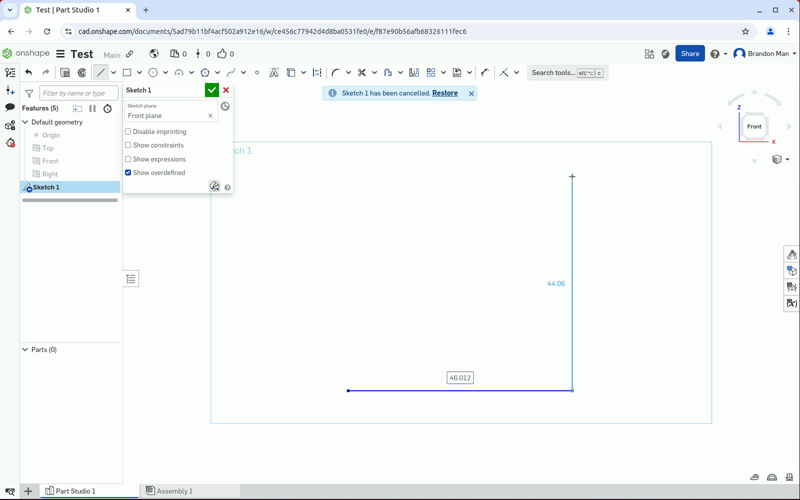
mouse_move(348, 176)
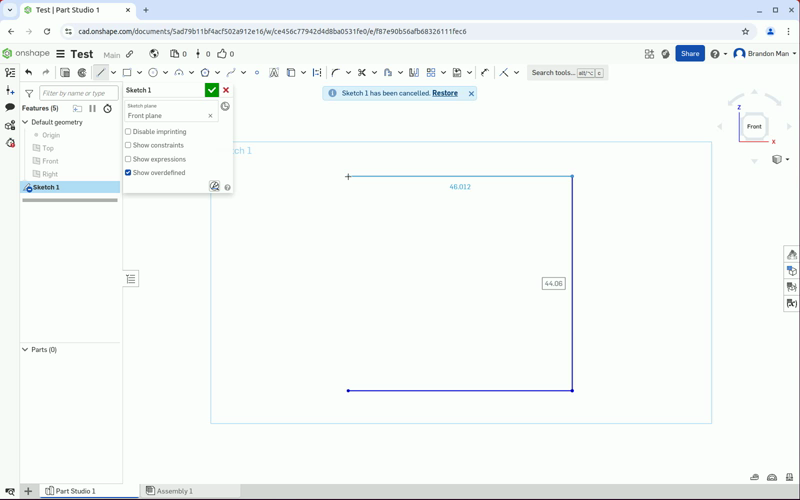
click(348, 176)
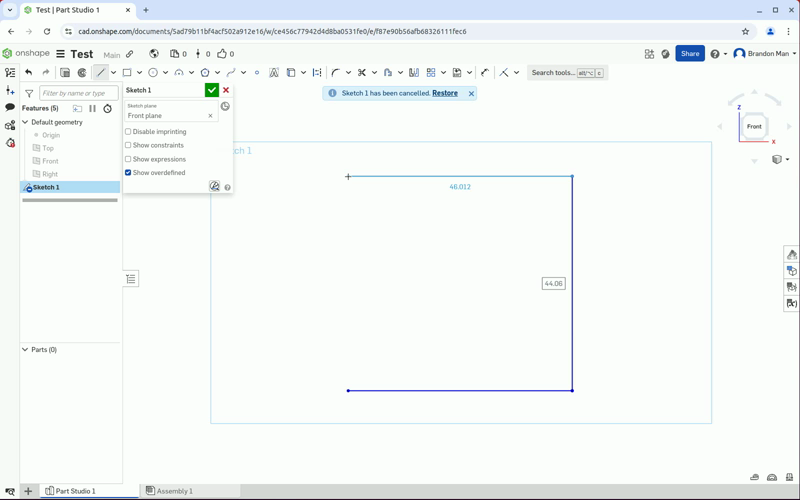
key_up(shift)
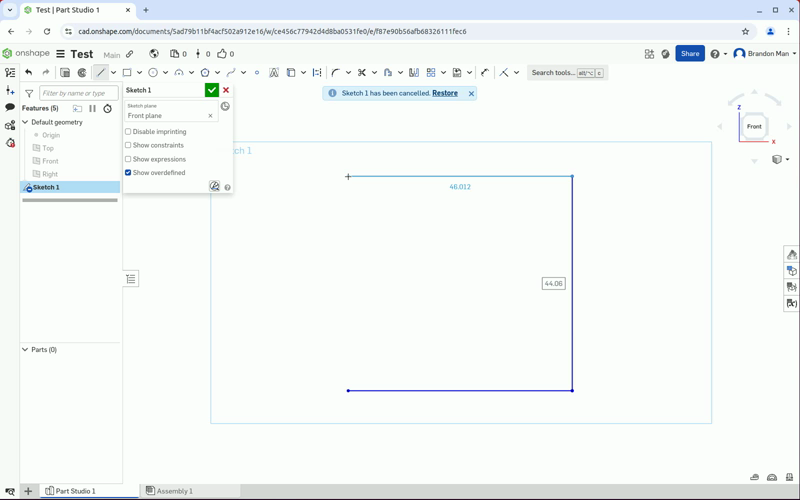
key_down(shift)
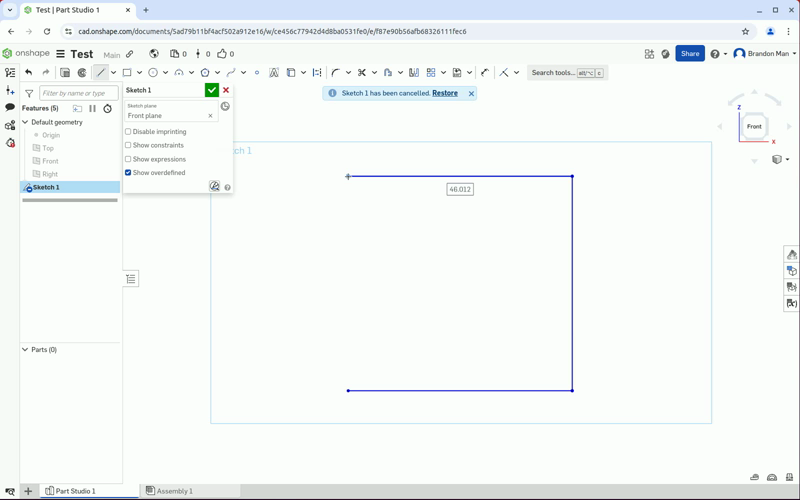
mouse_move(348, 390)
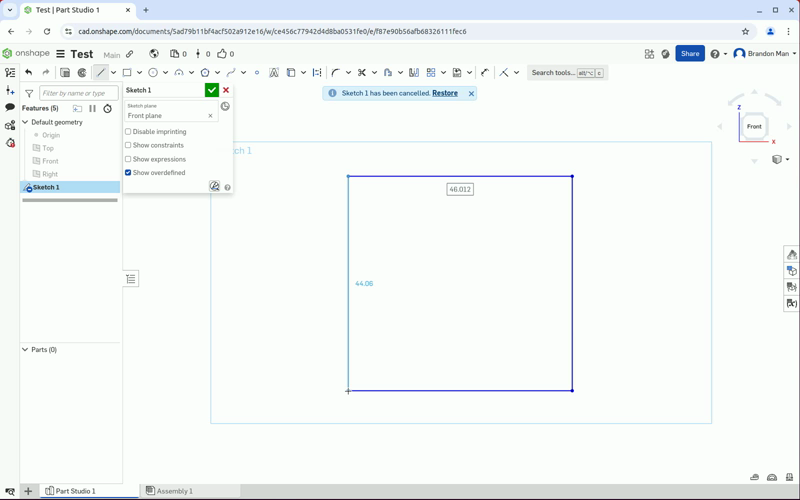
key_up(shift)
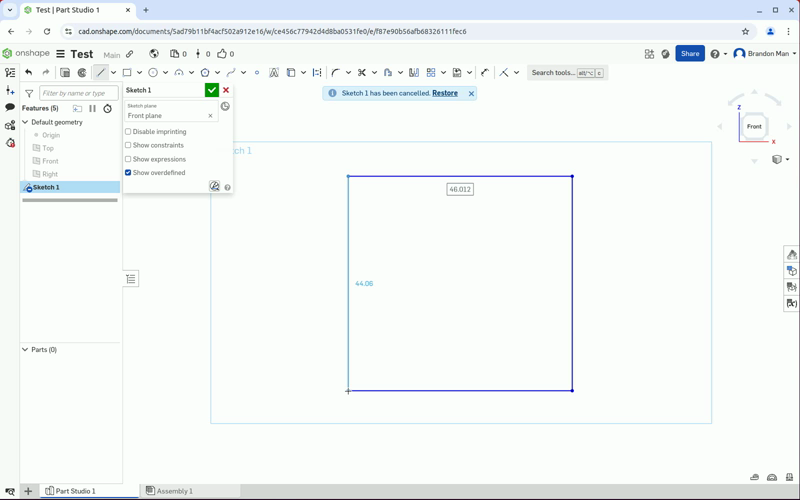
click(348, 390)
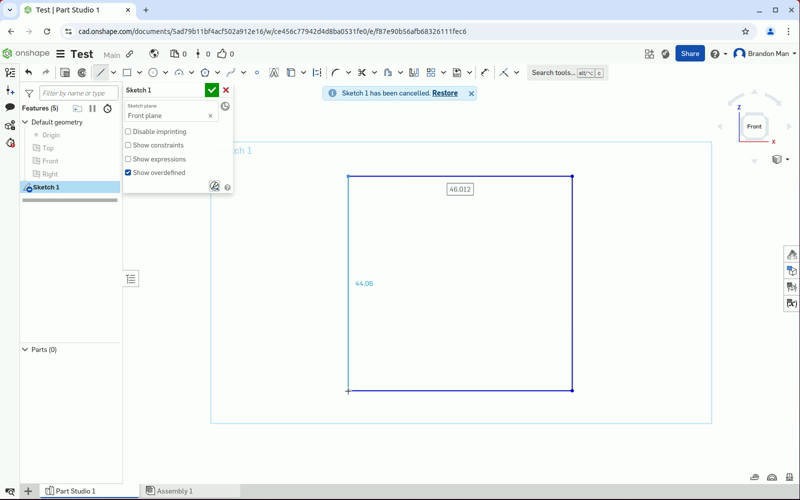
key(esc)
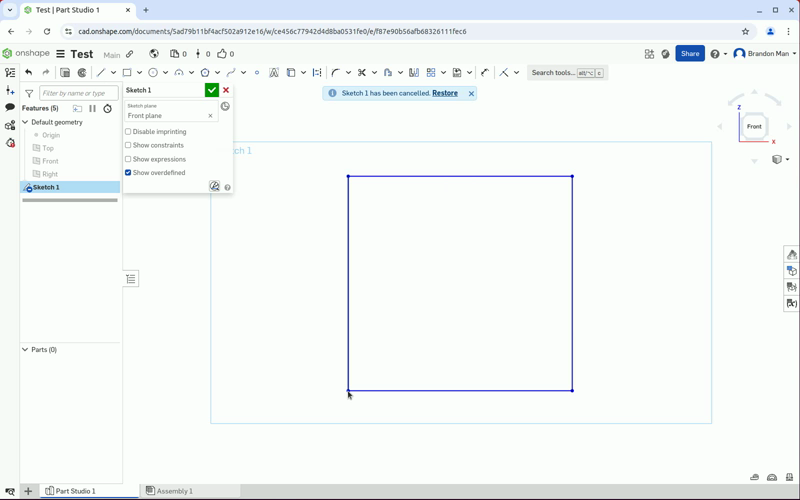
mouse_move(491, 304)
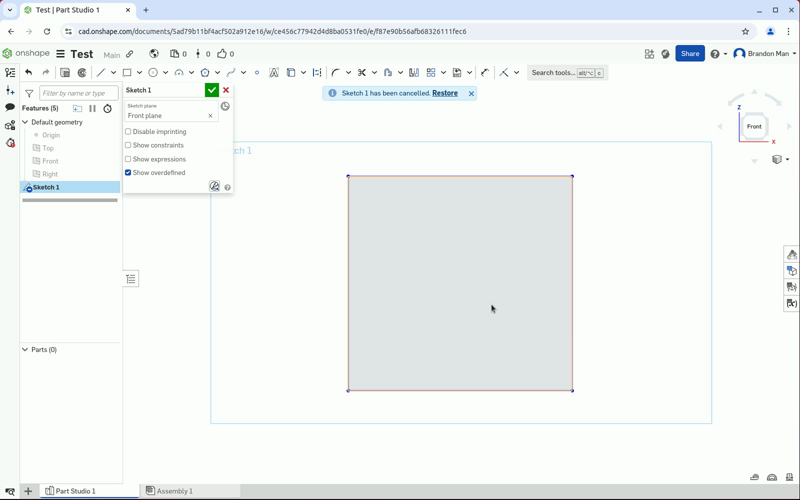
click(491, 304)
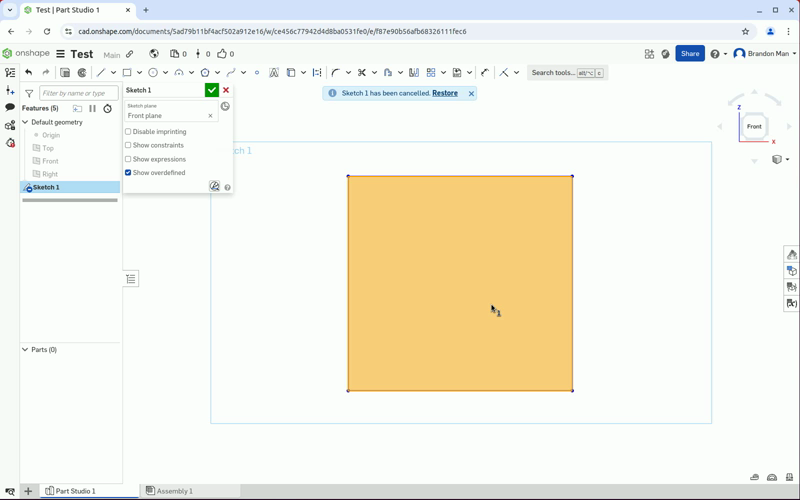
mouse_move(73, 352)
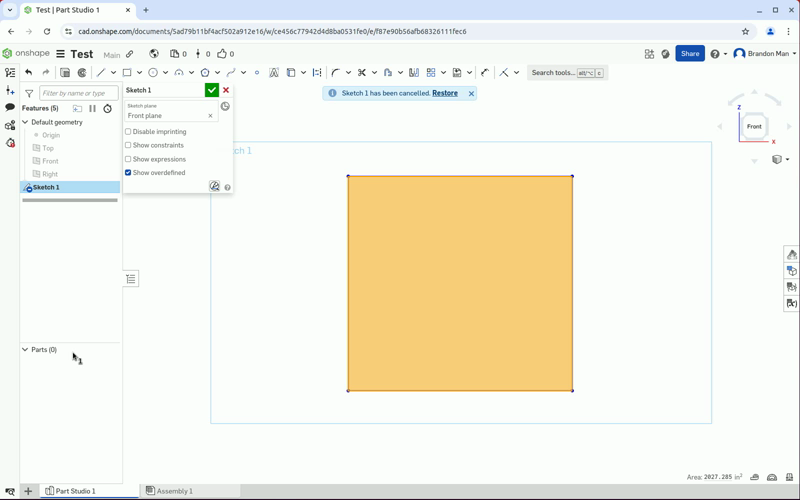
key(shift+y)
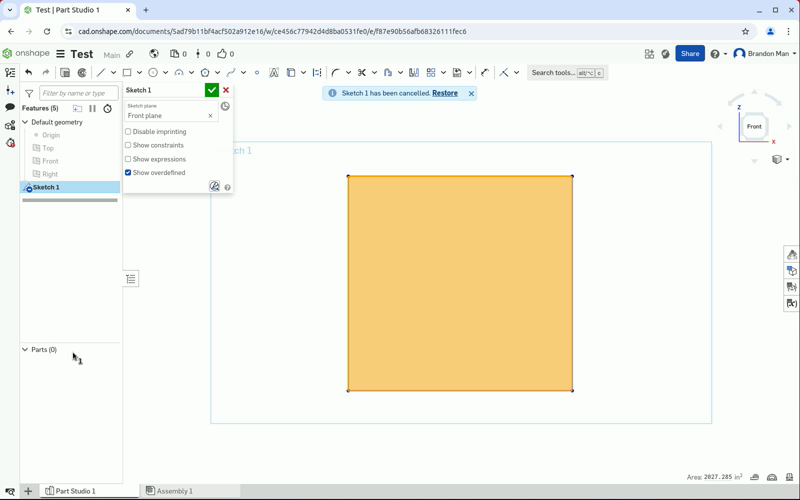
key(shift+e)
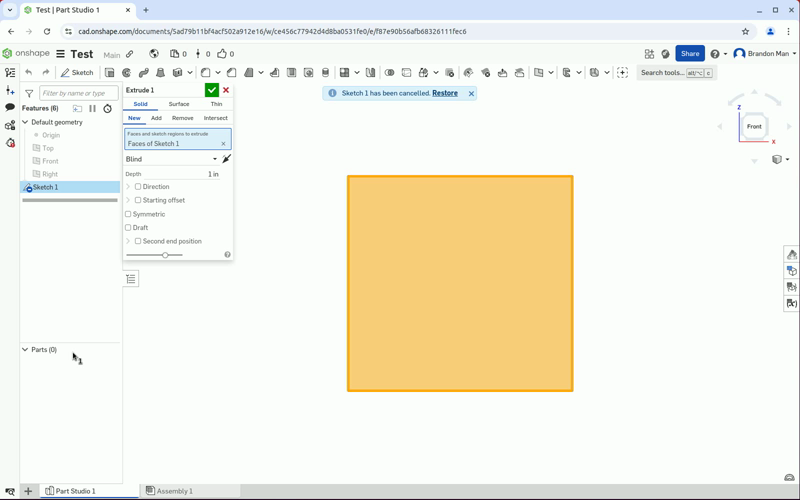
mouse_move(143, 106)
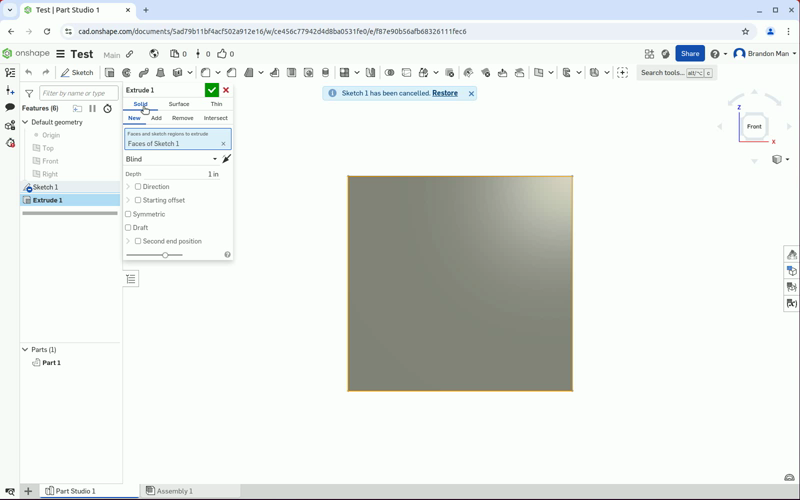
click(143, 106)
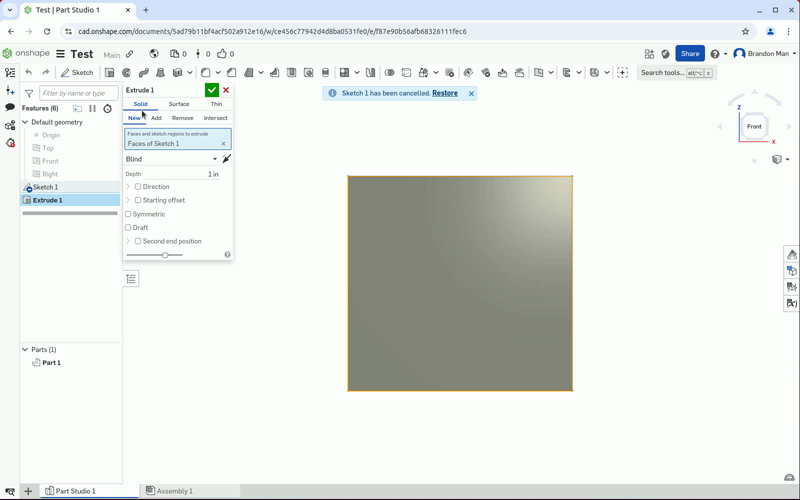
mouse_move(137, 120)
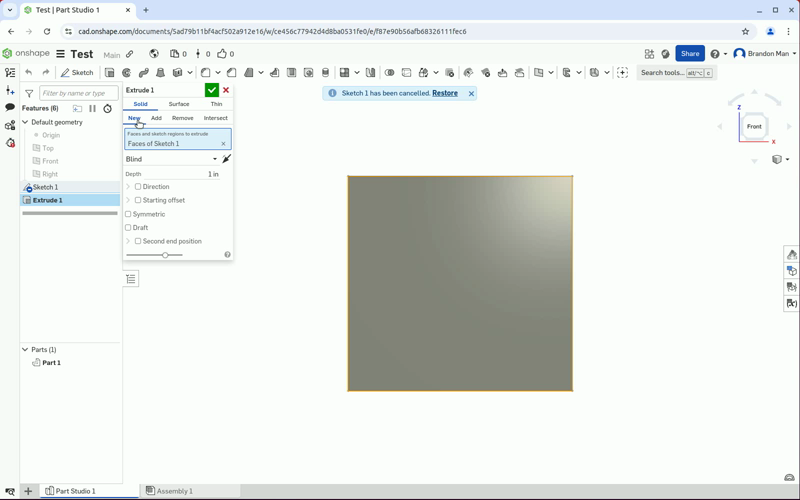
click(137, 120)
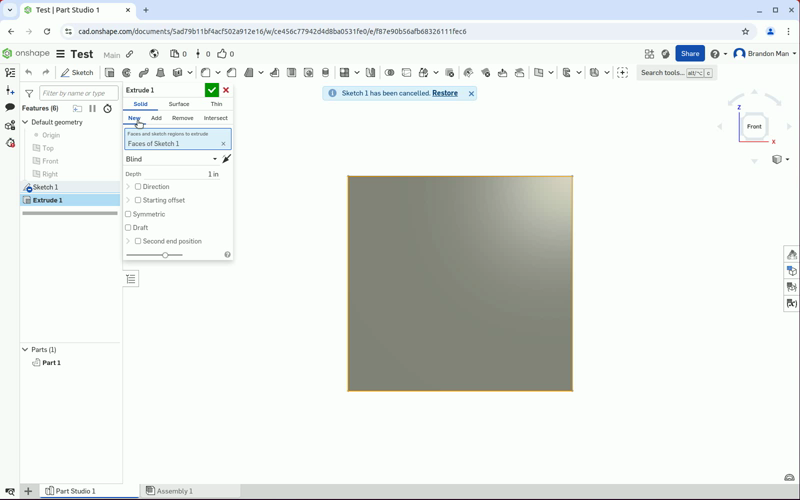
key(tab, 4)
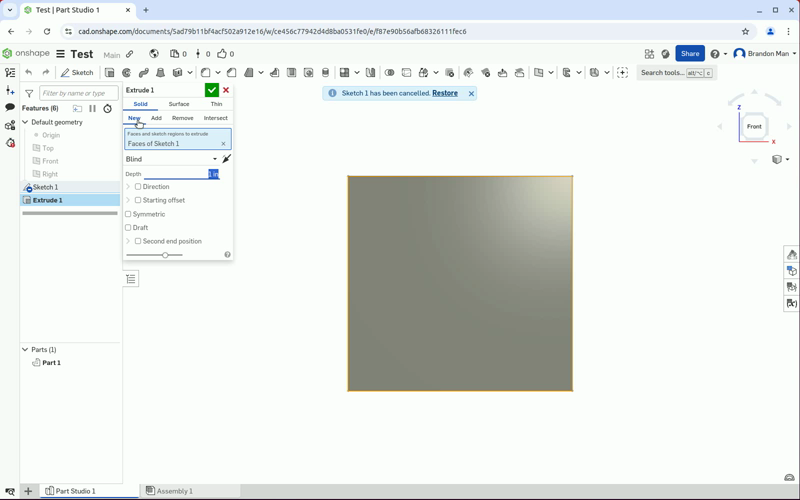
text(1.444)
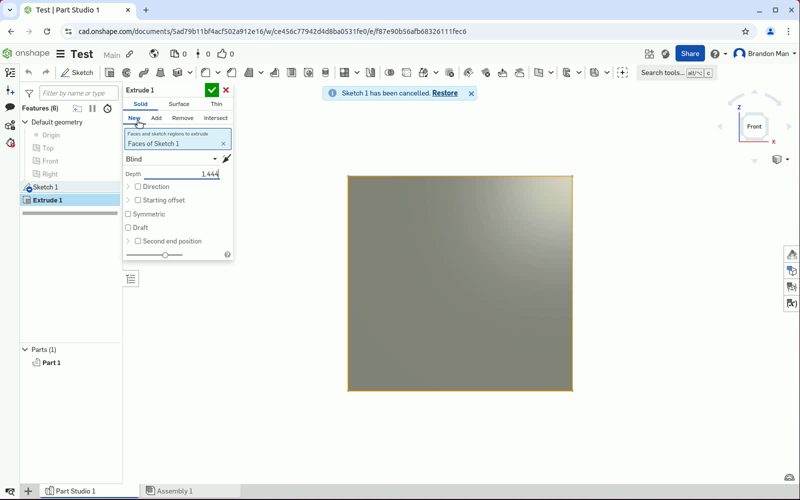
key(enter)
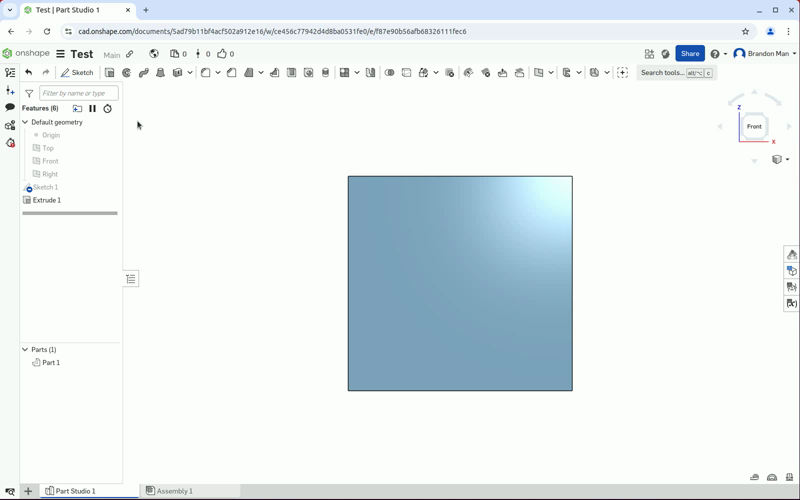
key(shift+h)
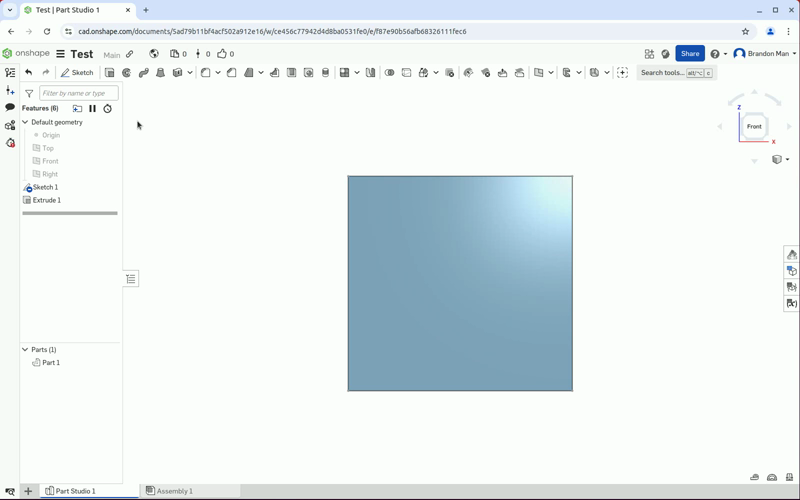
key(shift+h)
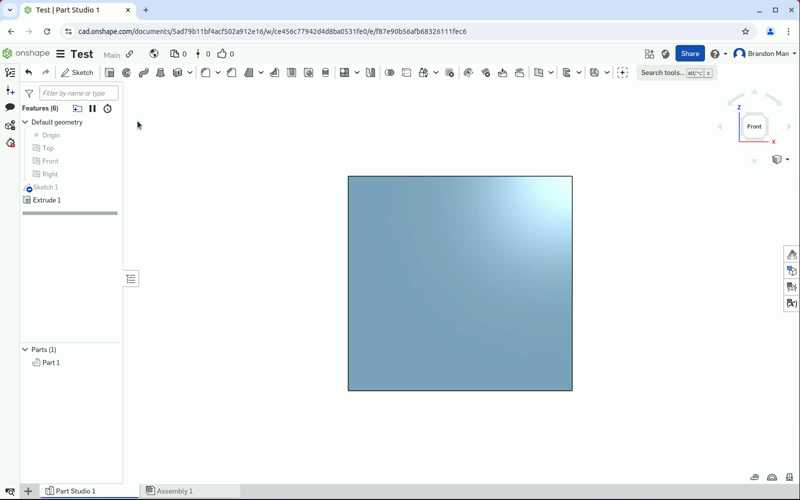
mouse_move(73, 189)
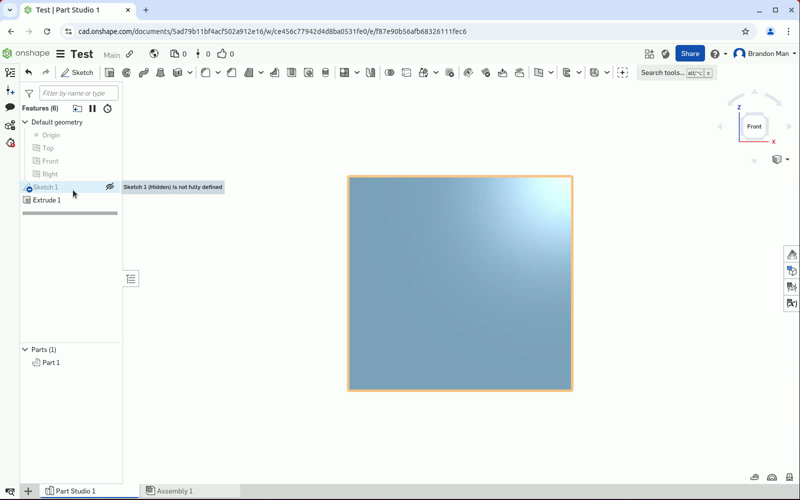
click(73, 189)
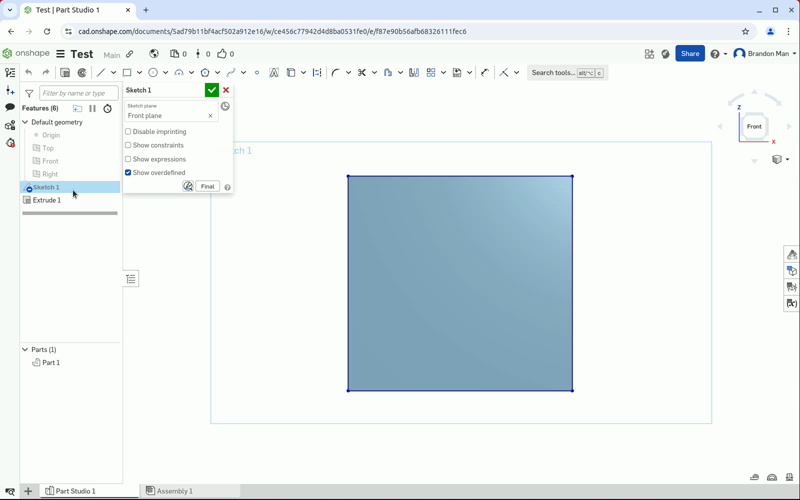
mouse_move(229, 92)
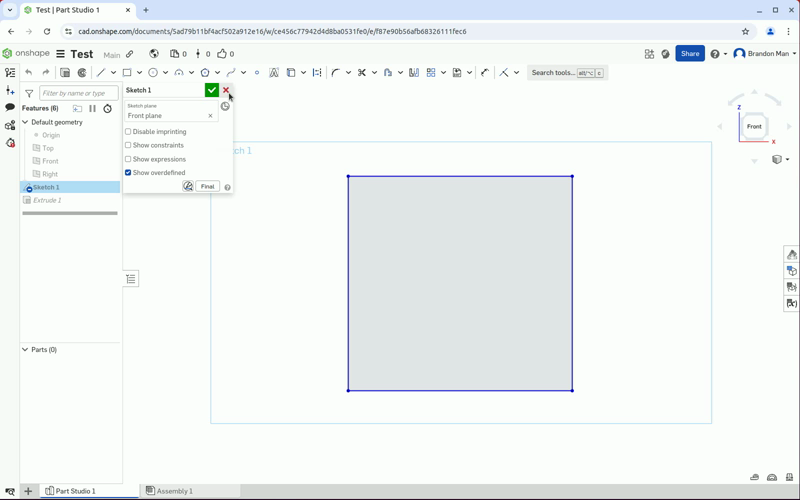
click(229, 92)
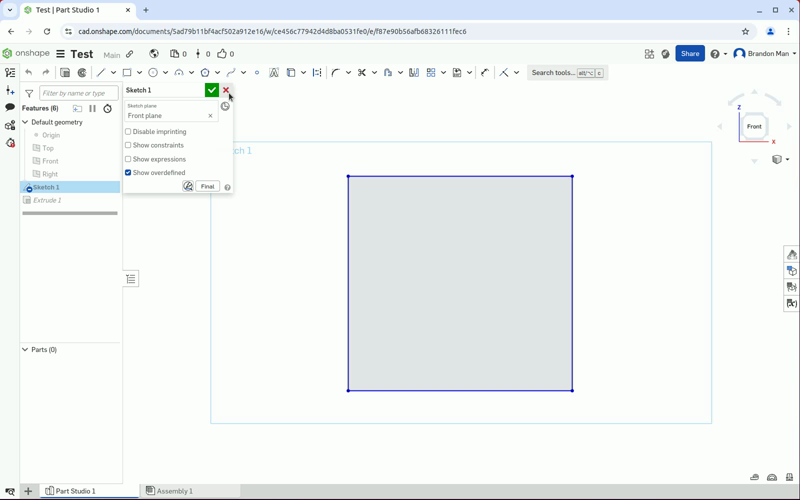
key(shift+s)
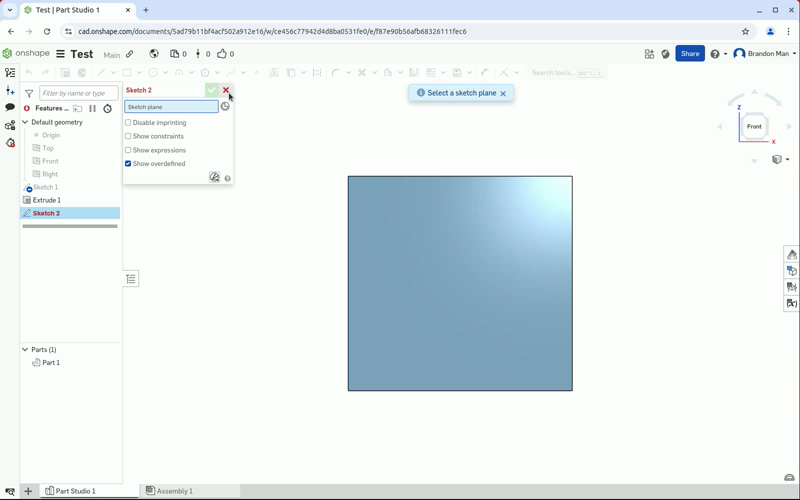
mouse_move(73, 163)
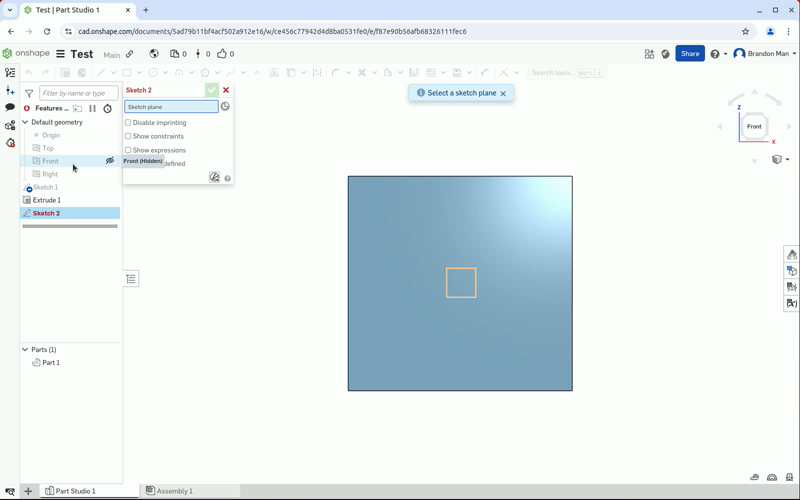
click(73, 163)
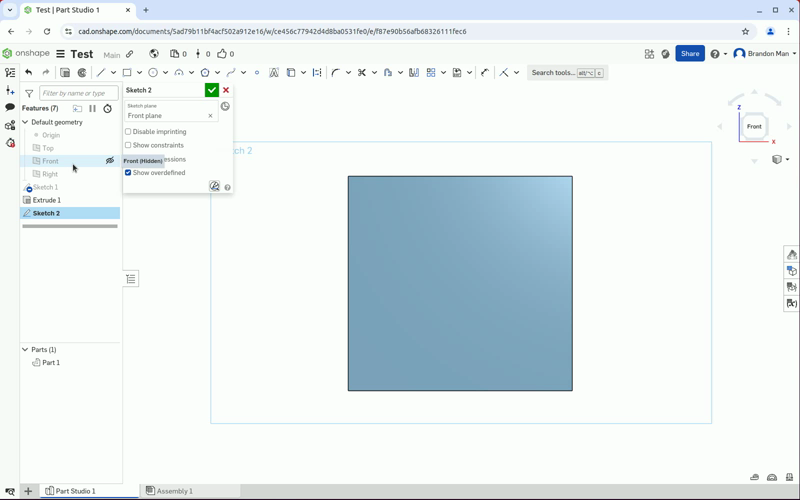
mouse_move(73, 352)
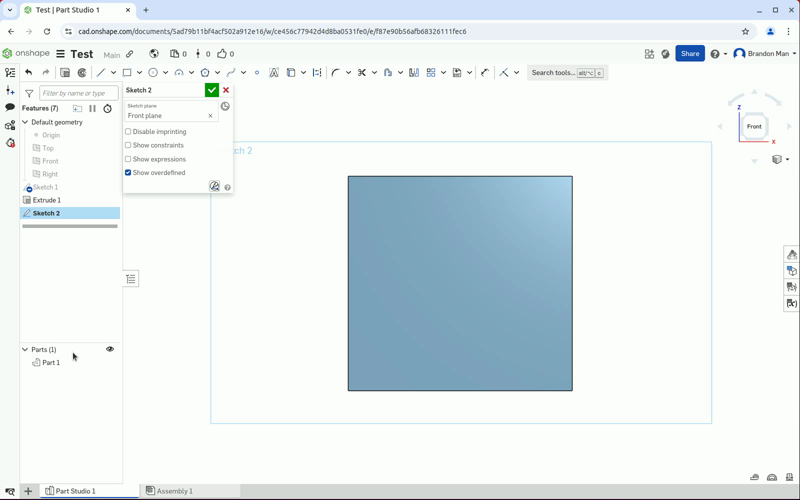
key(y)
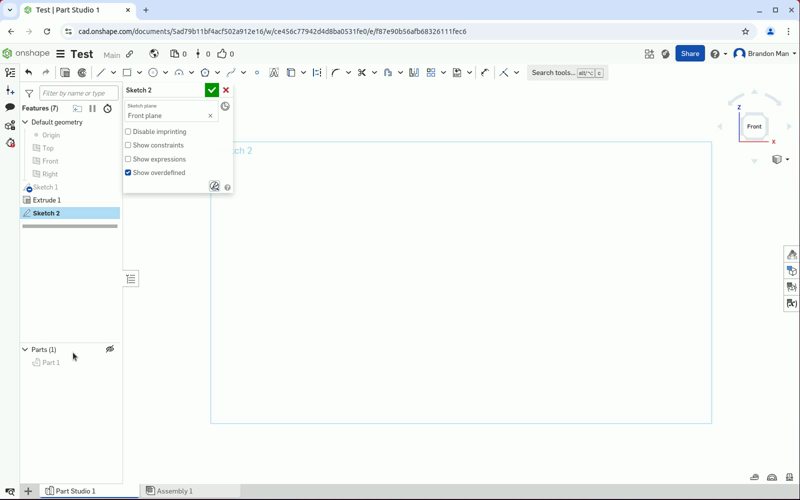
key(l)
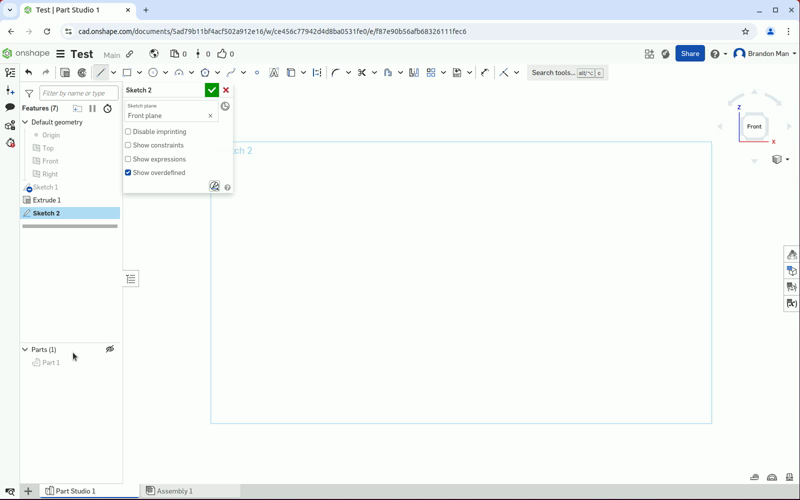
key_down(shift)
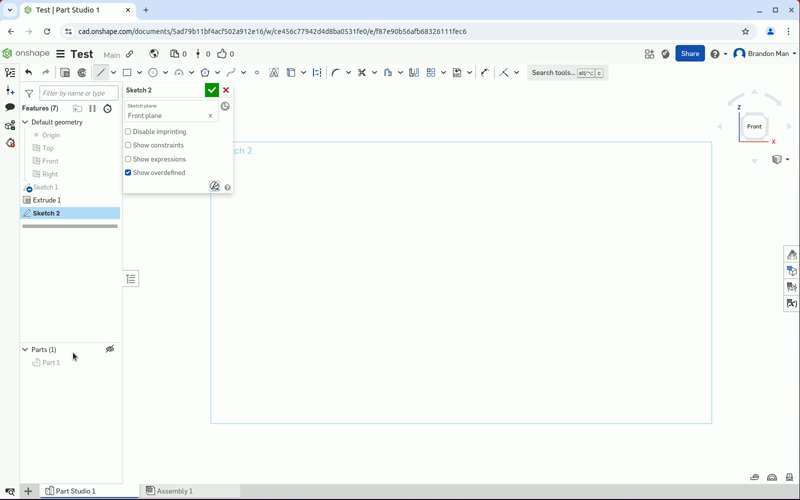
mouse_move(447, 295)
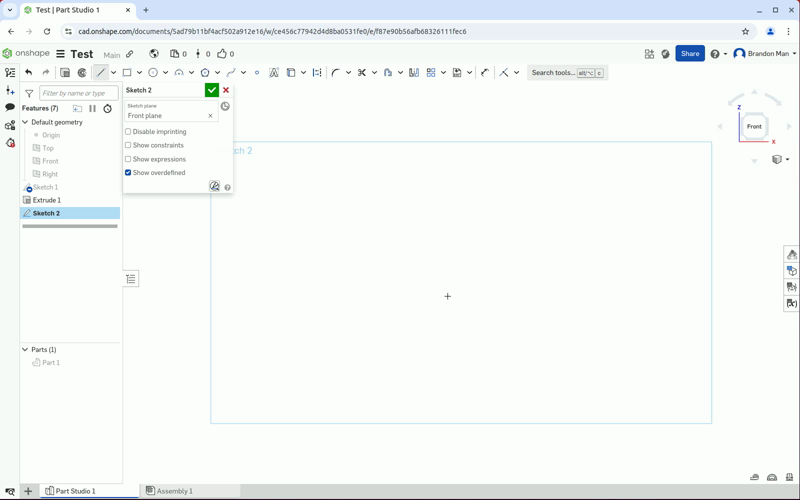
click(447, 295)
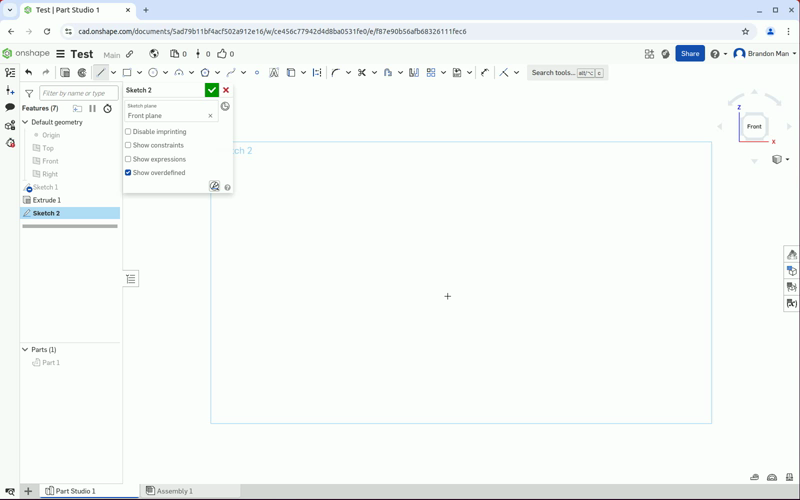
key_up(shift)
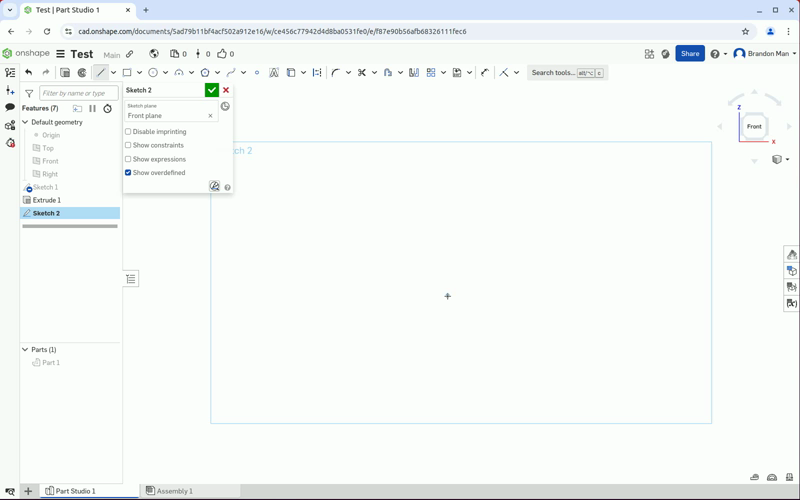
key_down(shift)
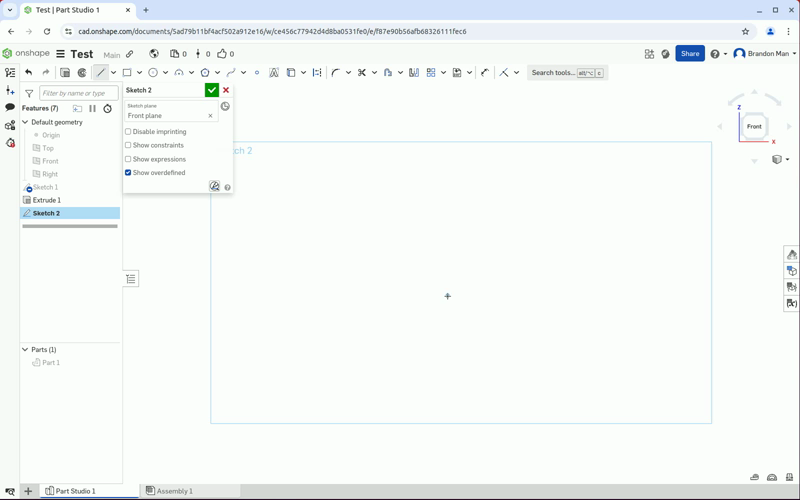
mouse_move(477, 295)
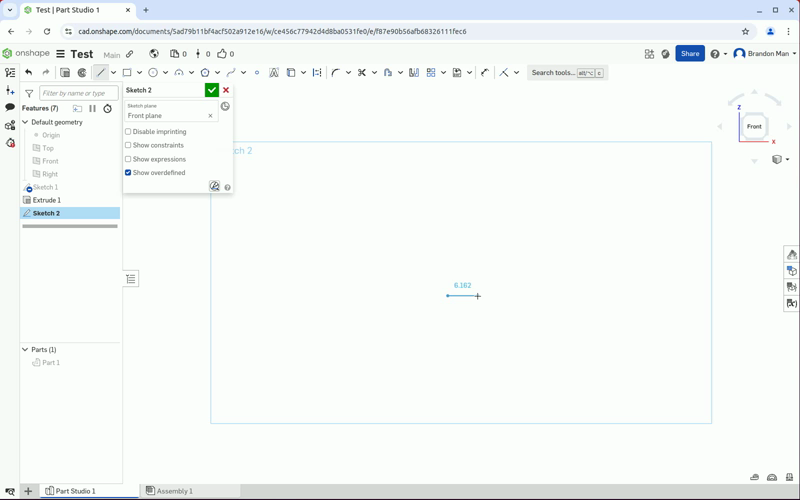
mouse_move(474, 295)
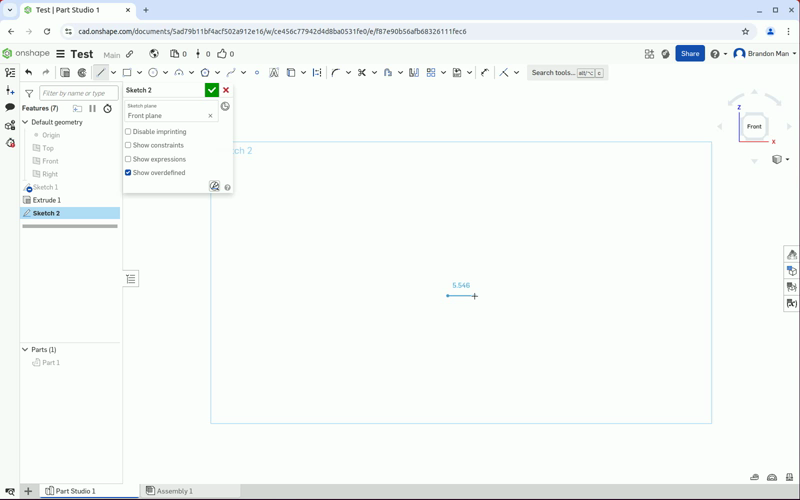
click(474, 295)
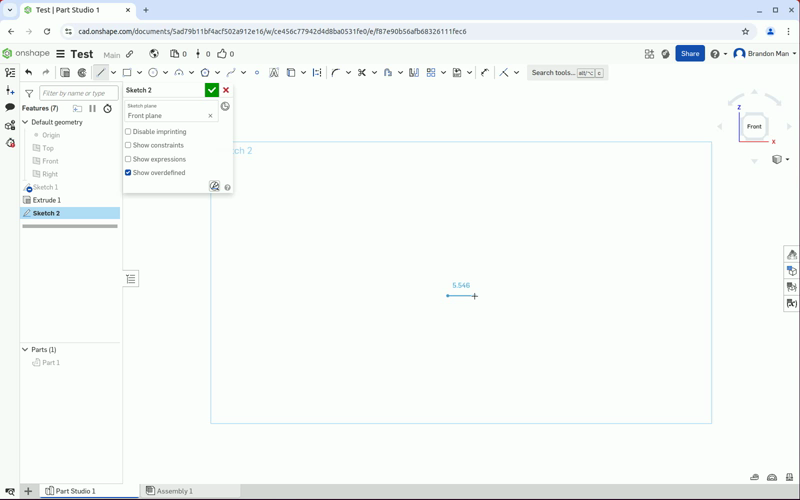
key_up(shift)
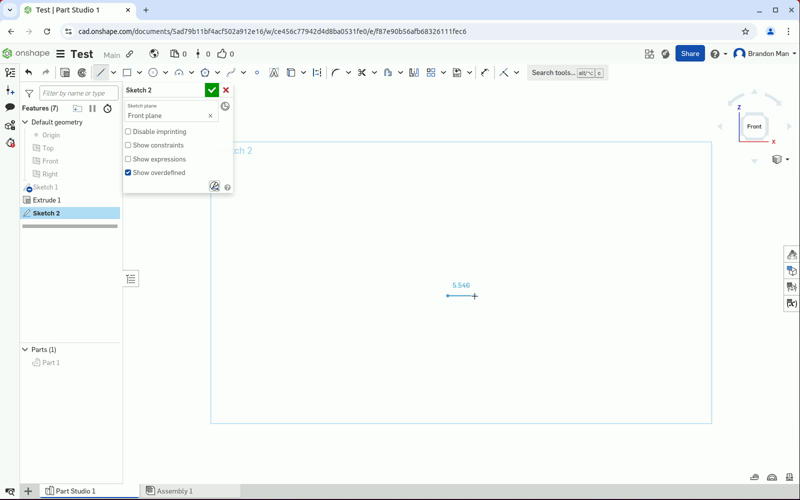
key_down(shift)
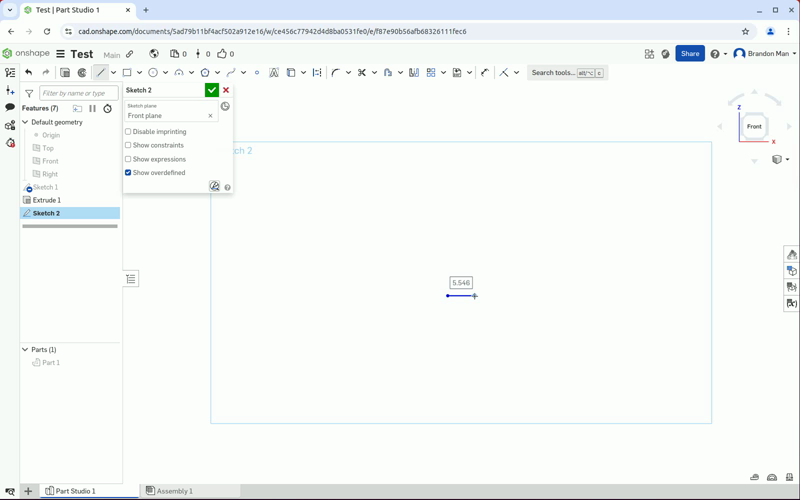
mouse_move(504, 295)
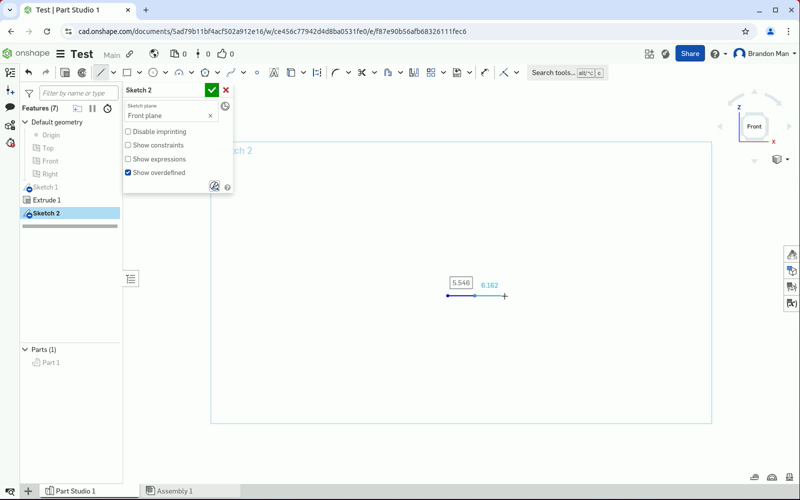
mouse_move(474, 269)
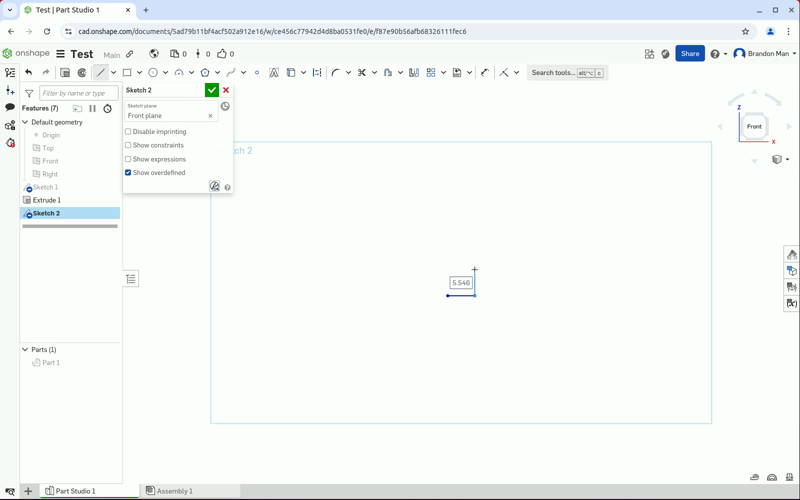
click(474, 269)
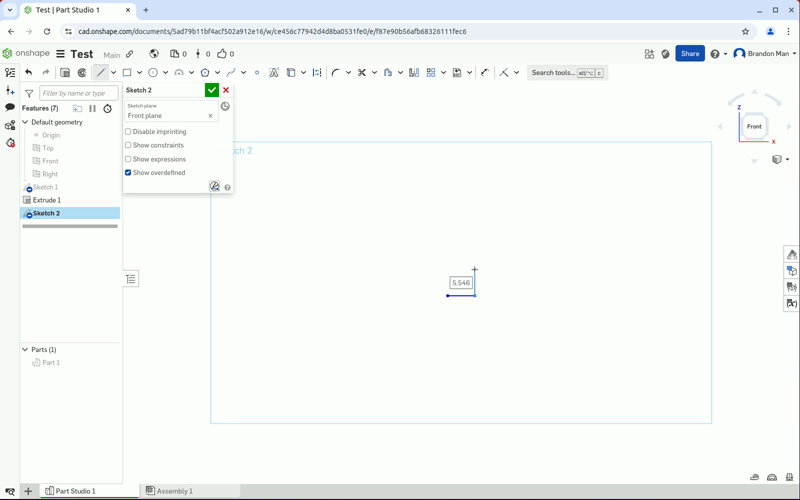
key_up(shift)
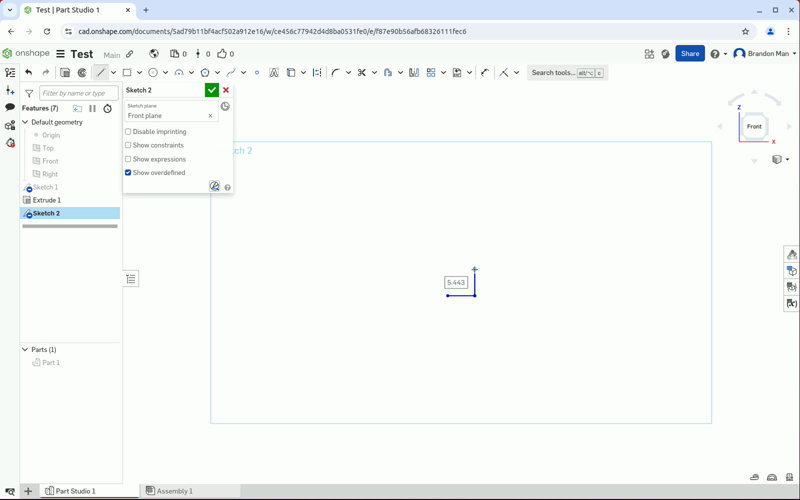
key_down(shift)
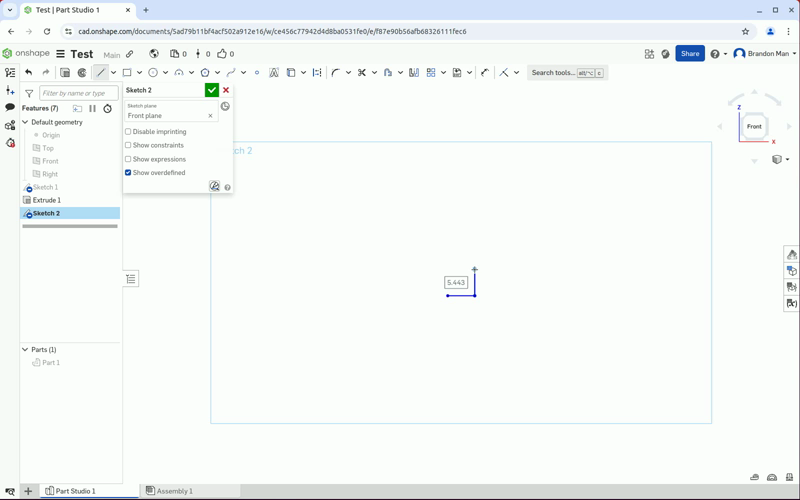
mouse_move(504, 269)
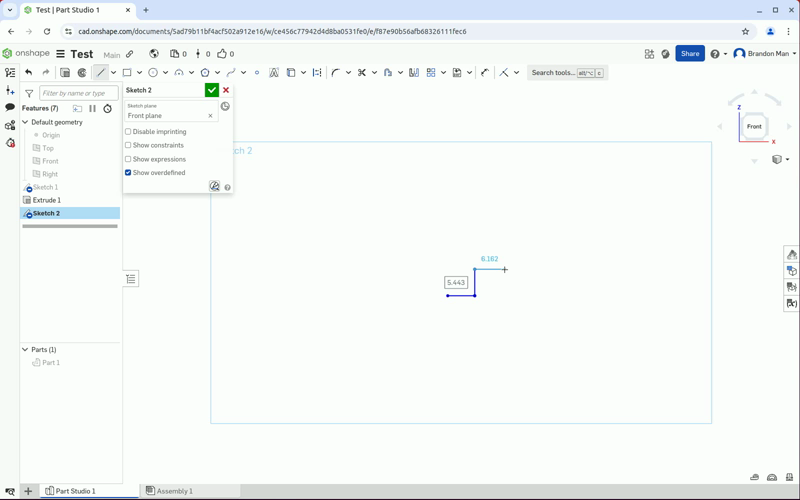
mouse_move(447, 269)
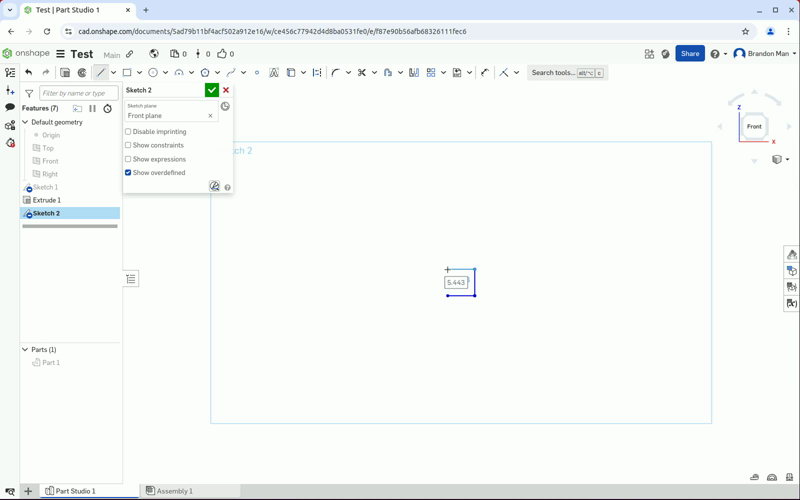
click(447, 269)
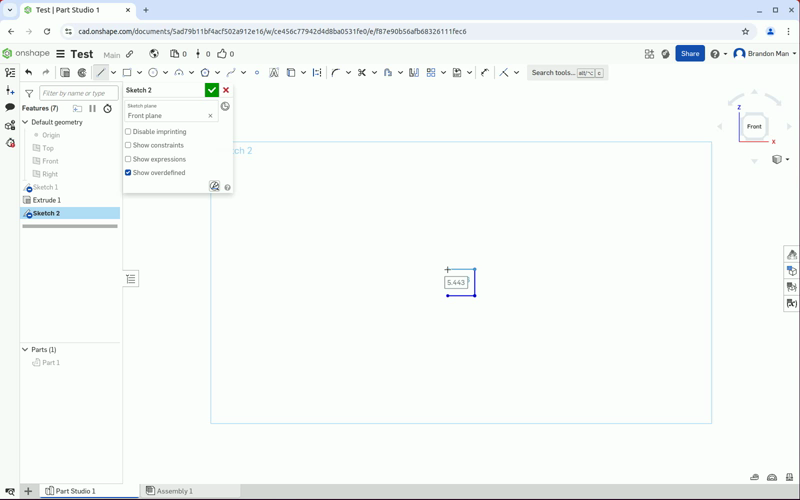
key_up(shift)
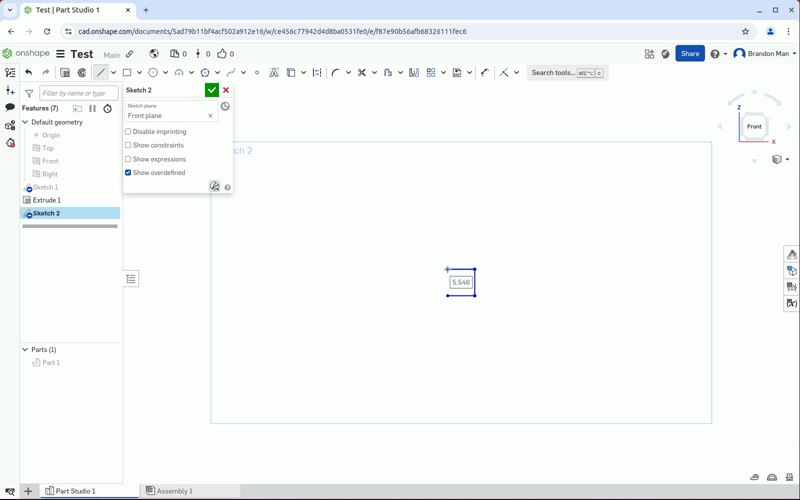
mouse_move(477, 269)
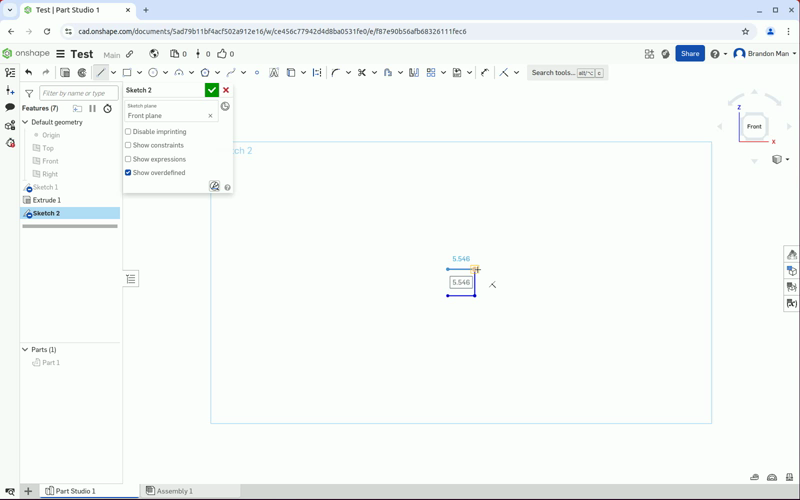
key_down(shift)
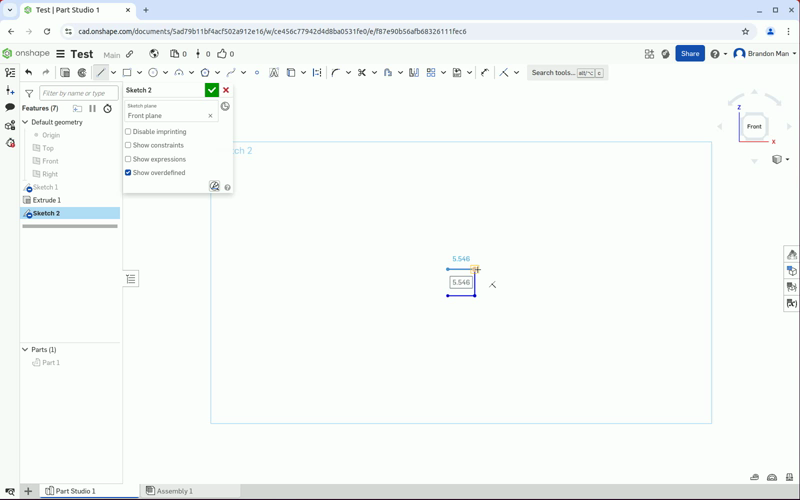
mouse_move(447, 295)
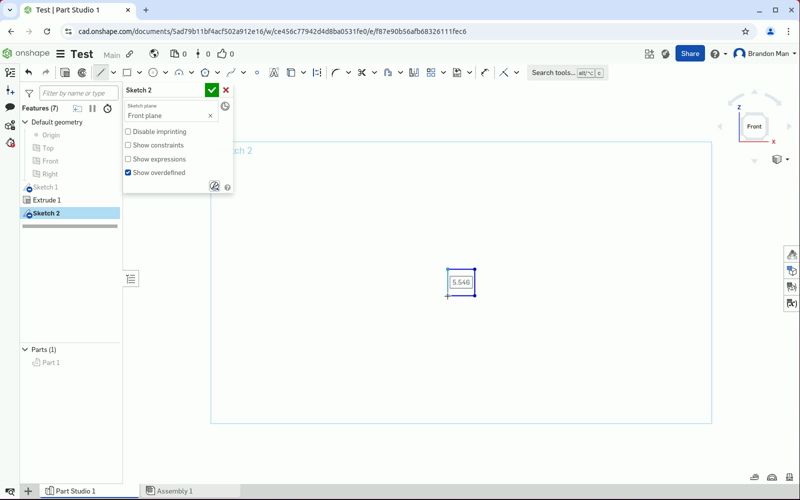
key_up(shift)
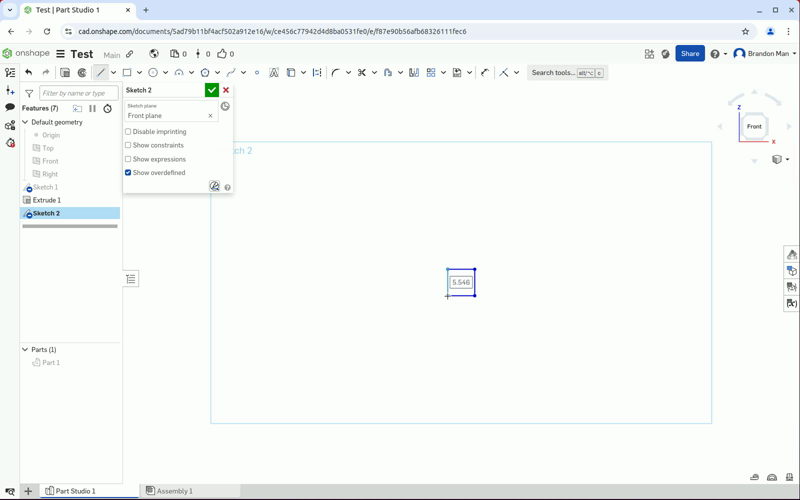
click(447, 295)
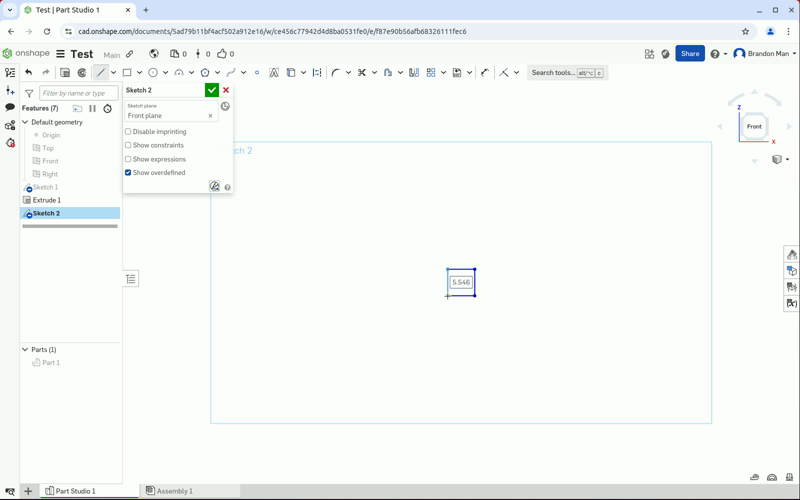
key(esc)
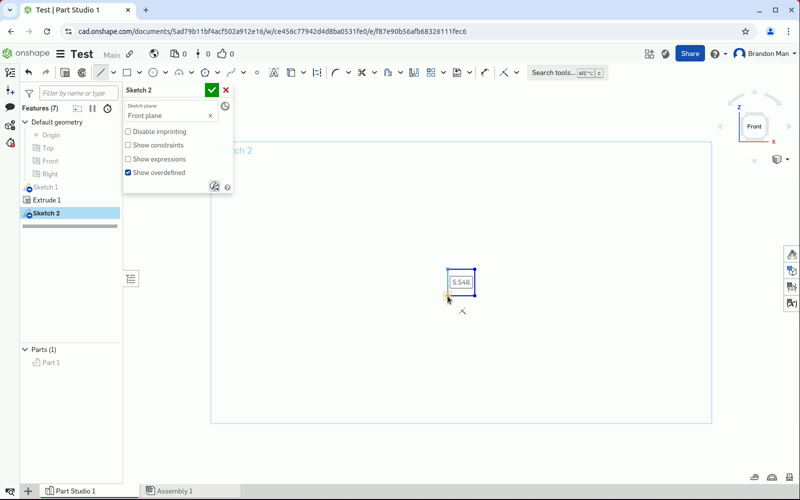
mouse_move(473, 275)
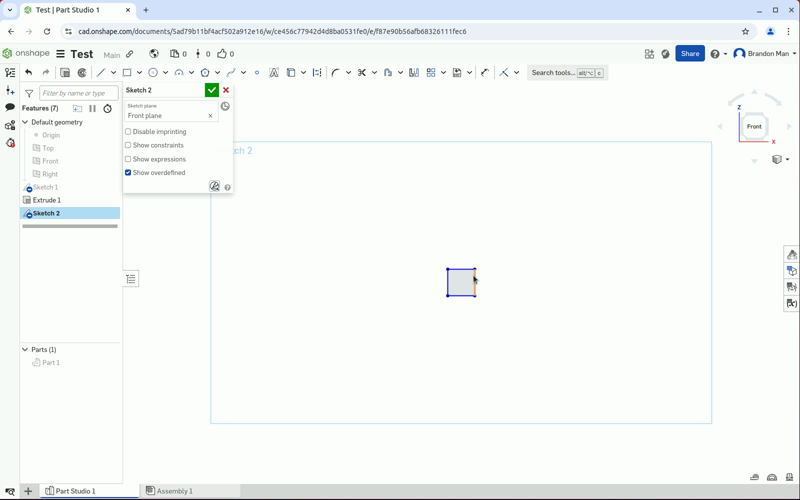
scroll(6)
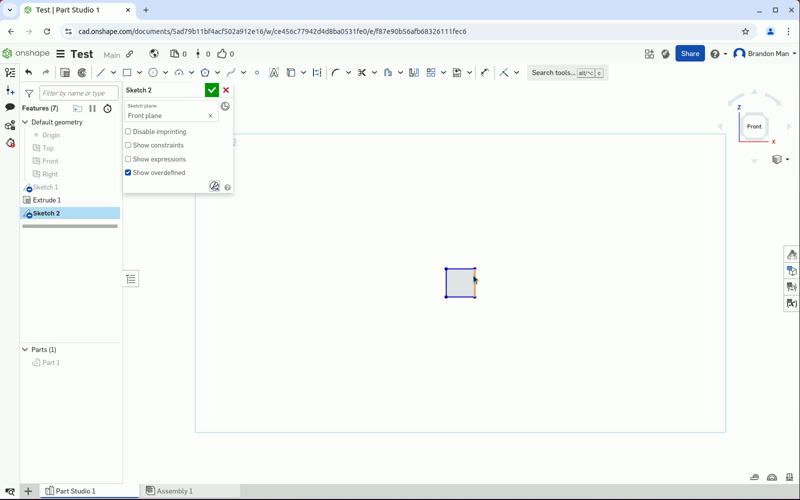
scroll(6)
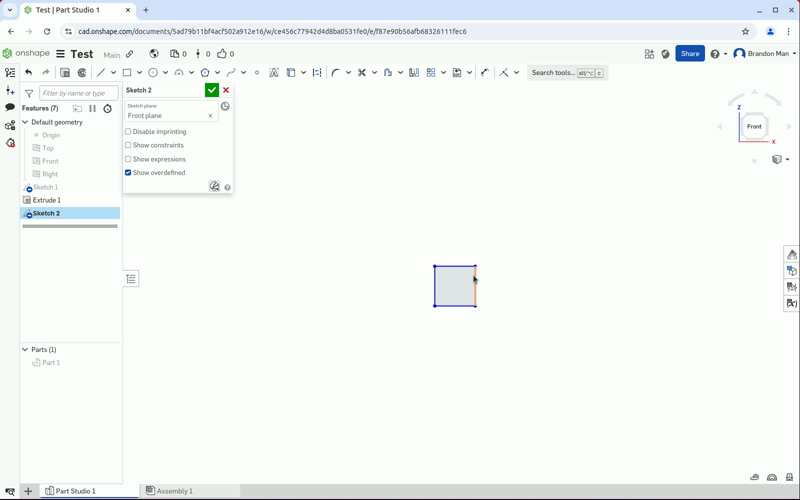
scroll(6)
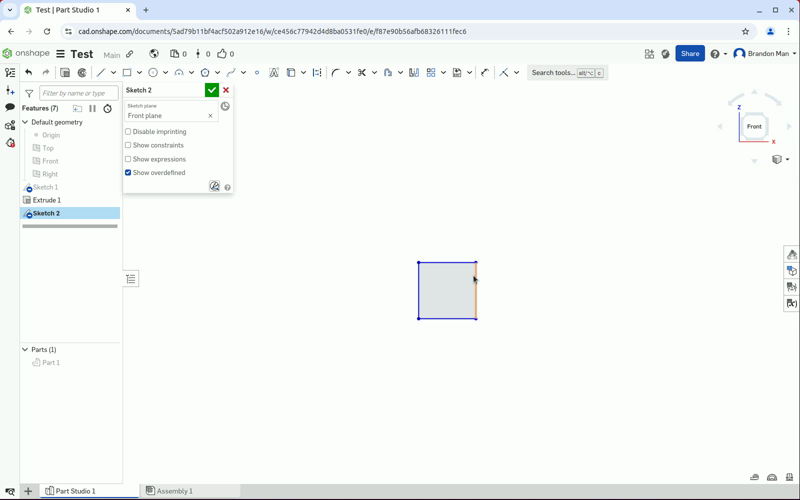
scroll(6)
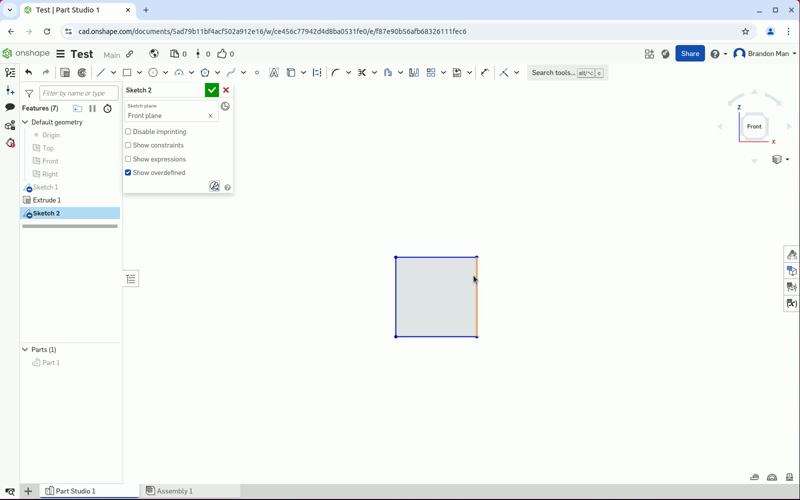
scroll(6)
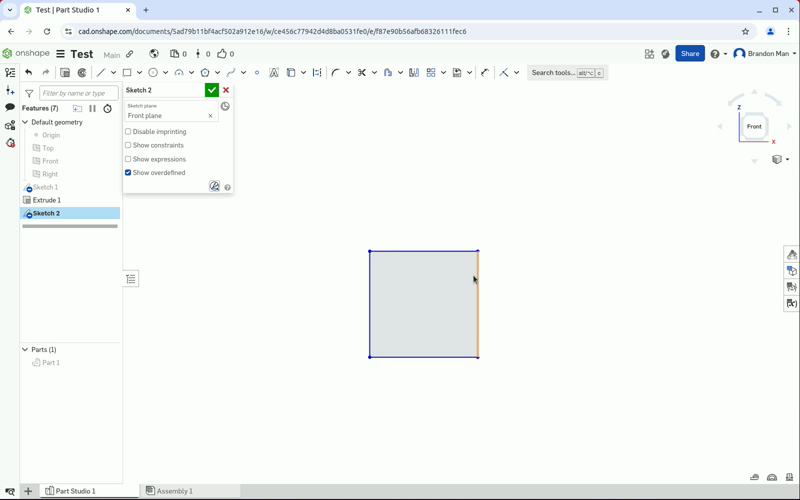
scroll(6)
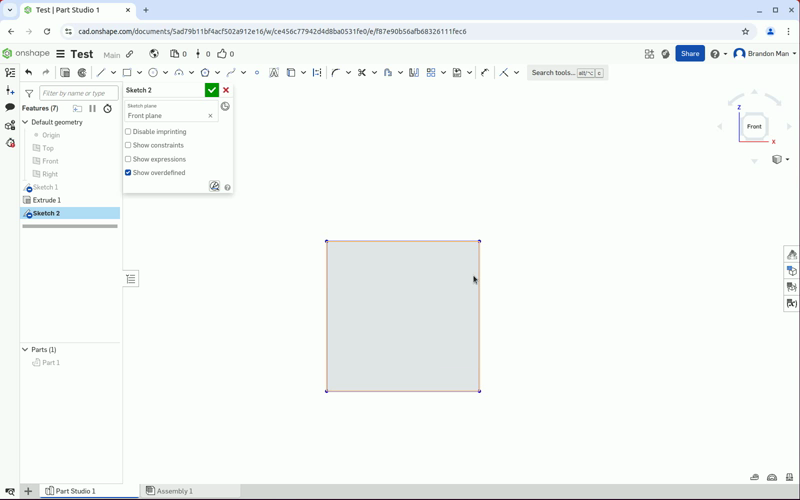
scroll(6)
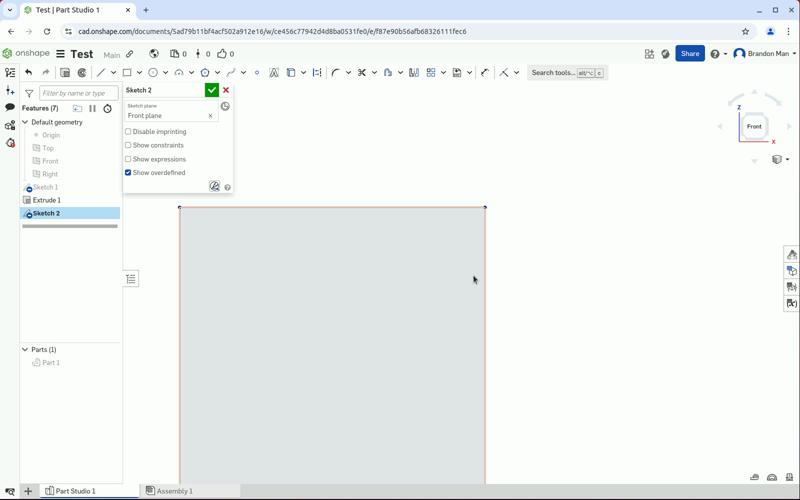
click(473, 275)
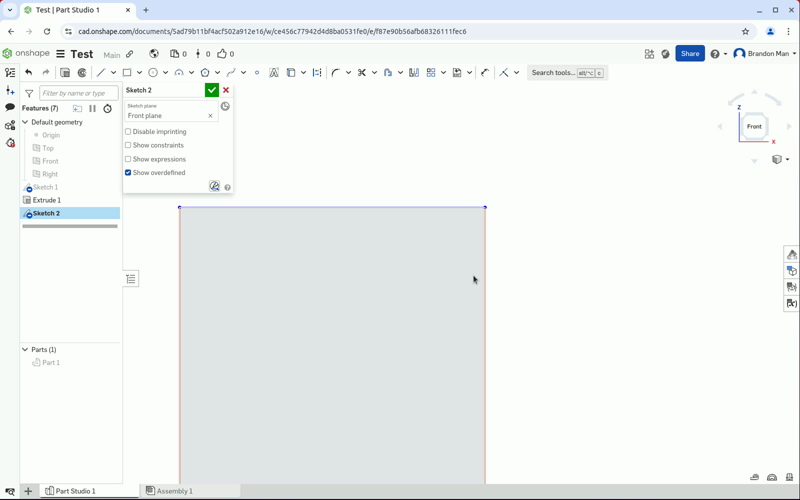
scroll(-6)
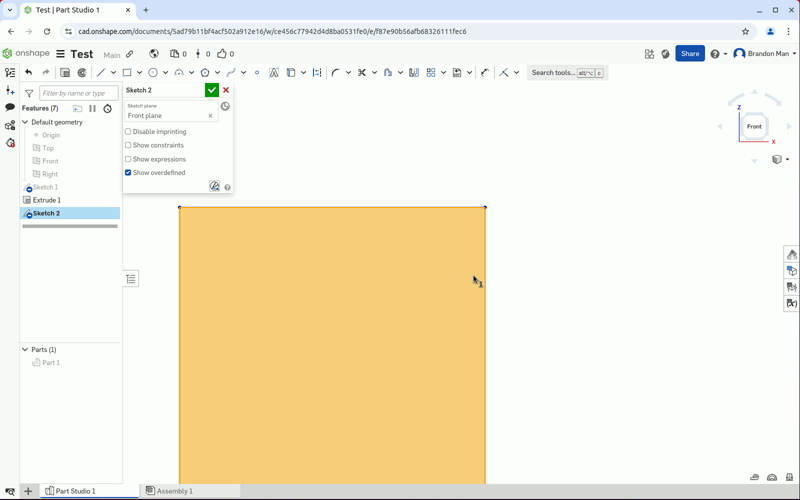
scroll(-6)
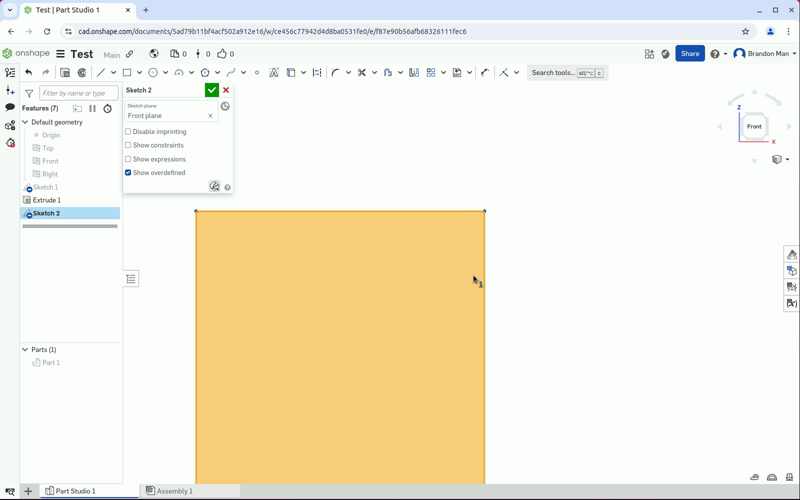
scroll(-6)
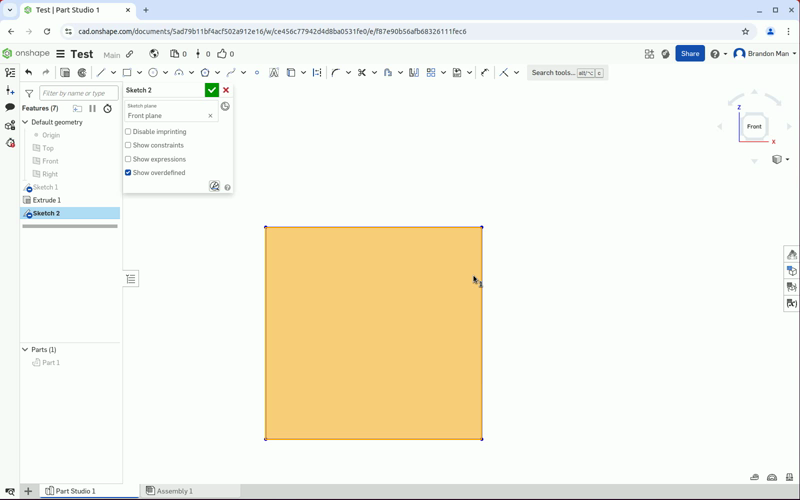
scroll(-6)
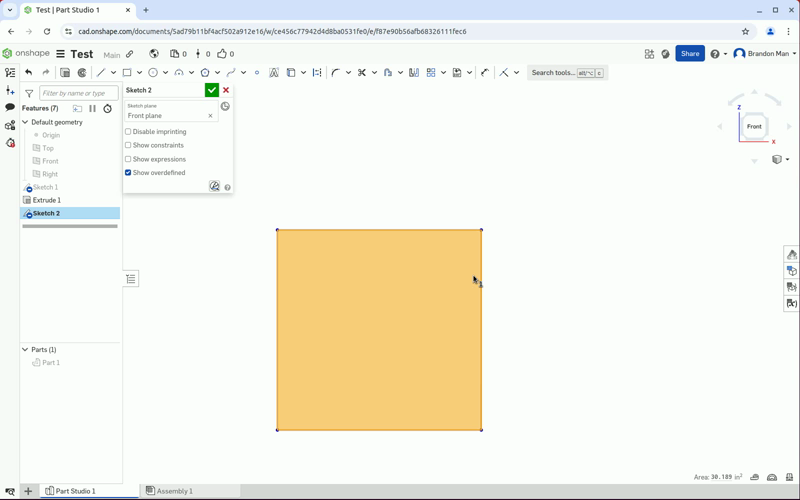
scroll(-6)
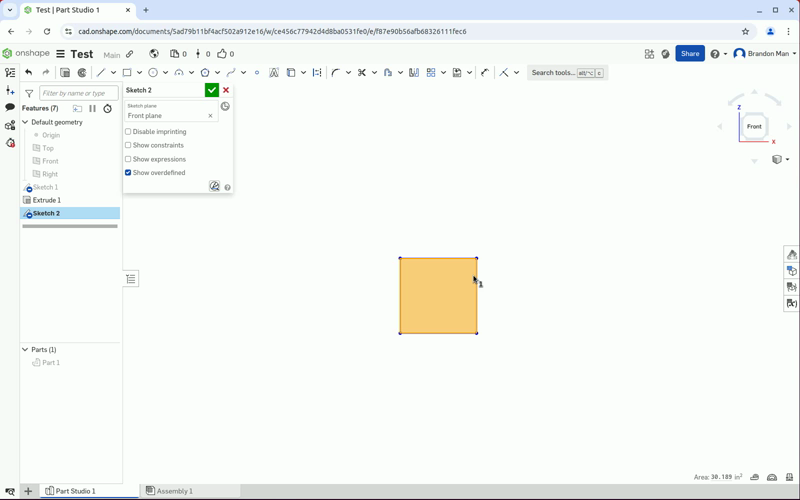
scroll(-6)
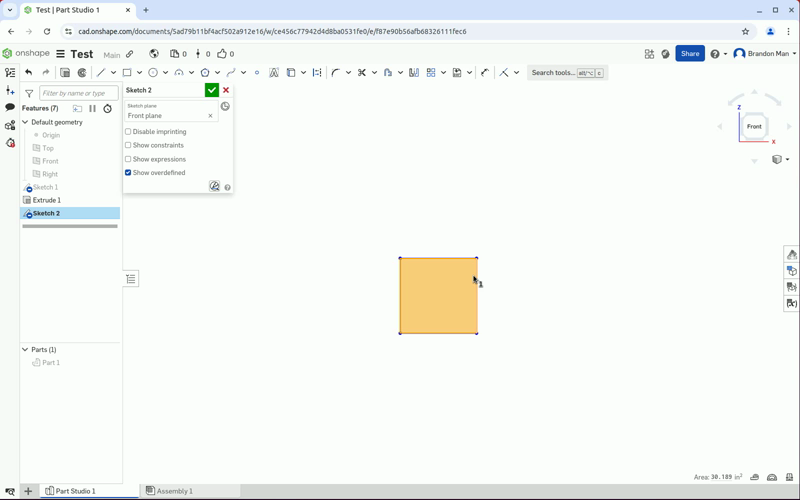
scroll(-6)
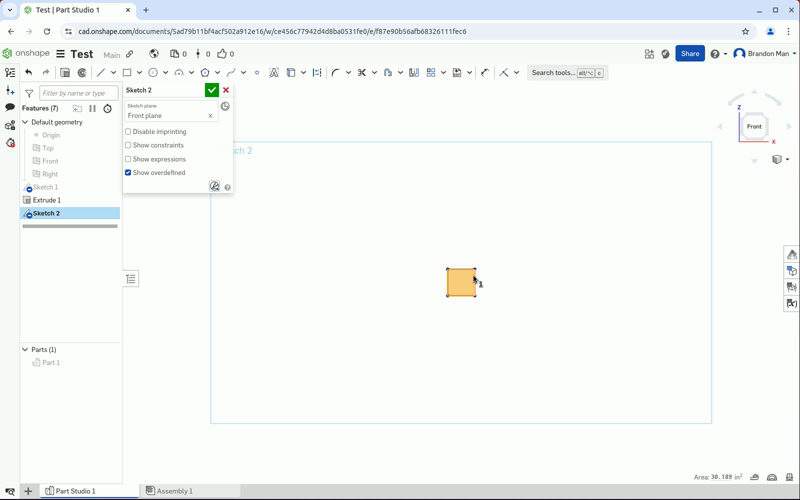
mouse_move(73, 352)
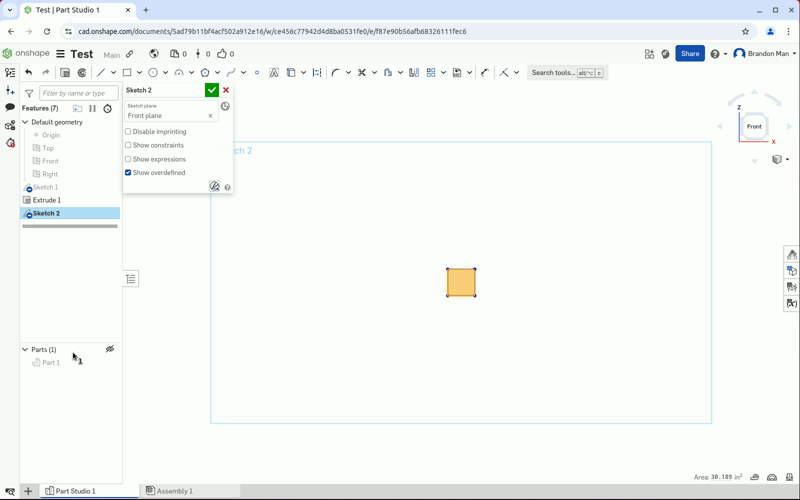
key(shift+y)
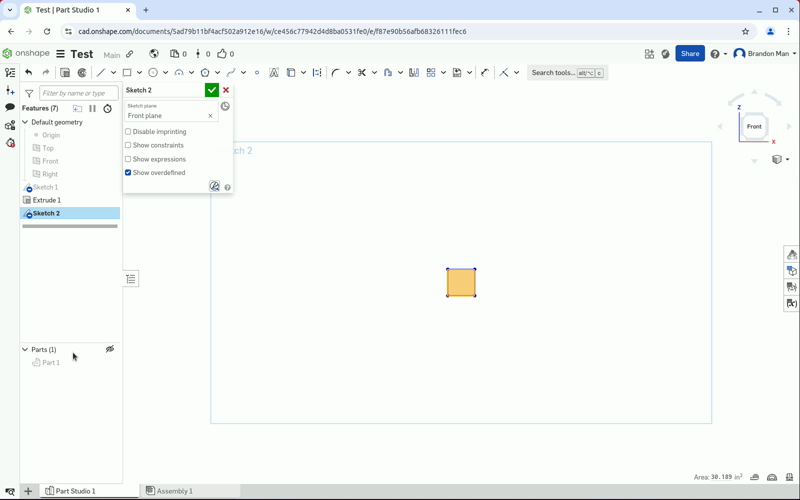
key(shift+e)
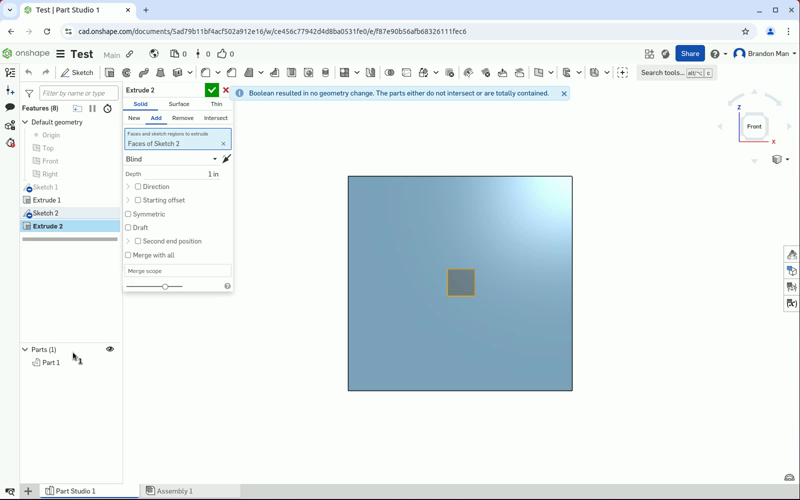
mouse_move(143, 106)
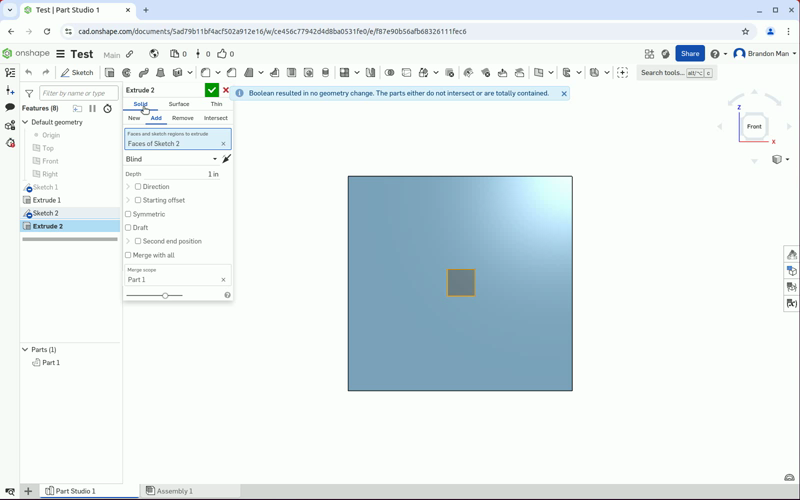
click(143, 106)
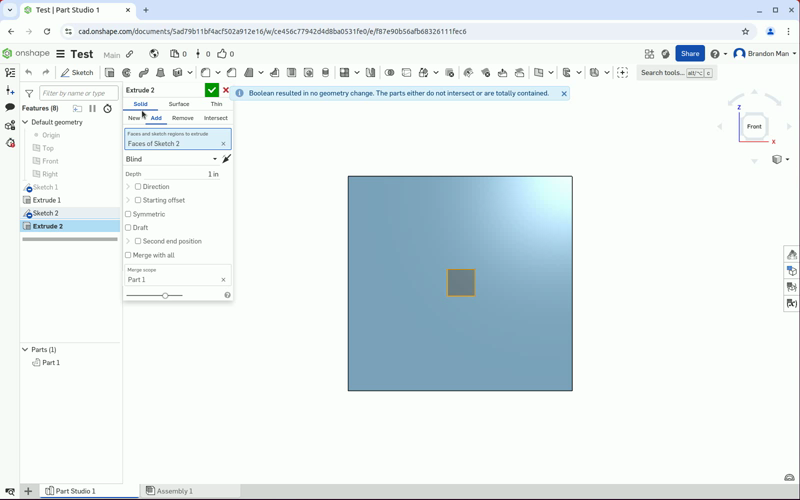
mouse_move(137, 120)
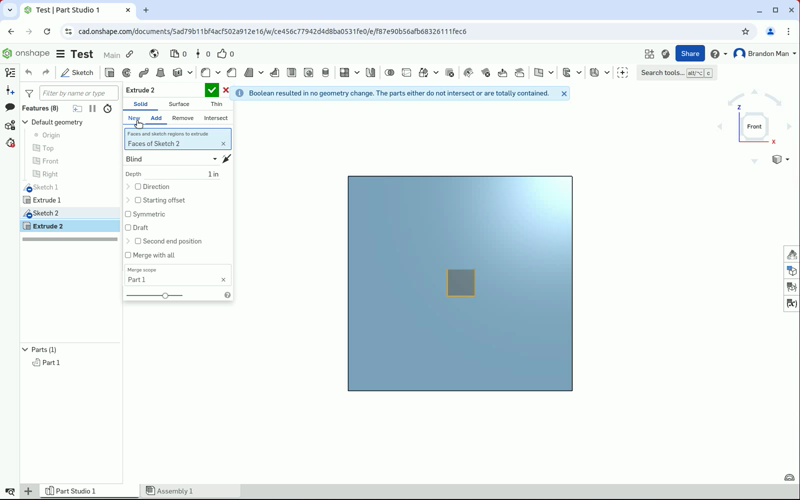
click(137, 120)
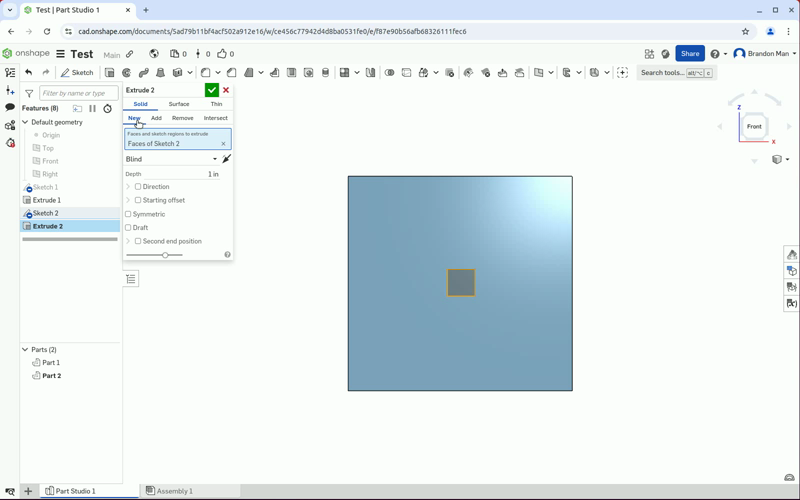
key(tab, 4)
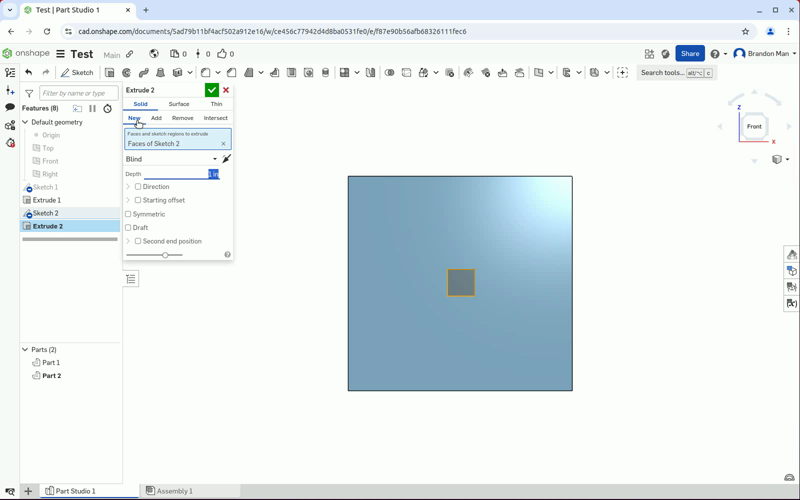
text(0.722)
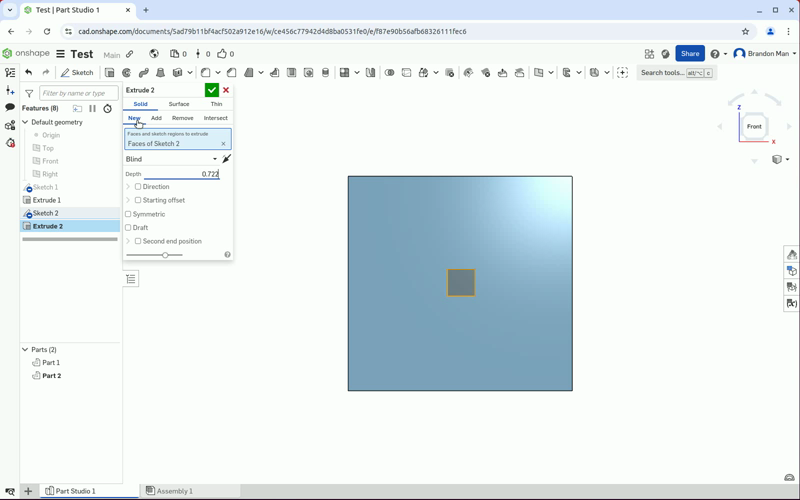
key(enter)
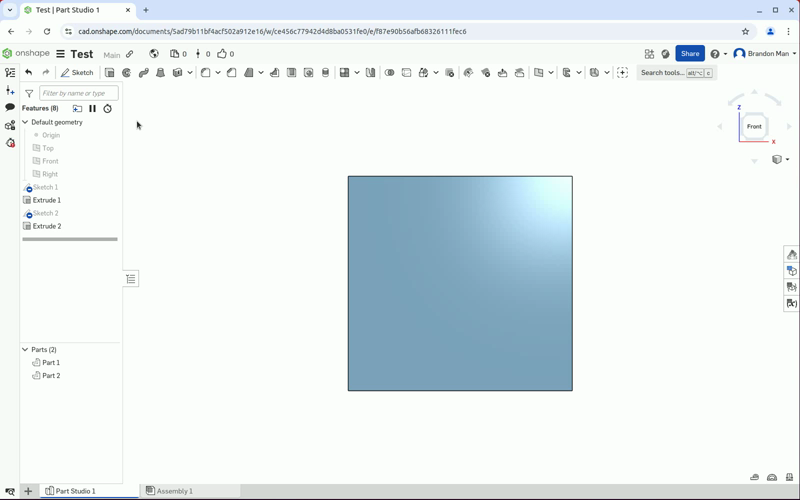
key(shift+h)
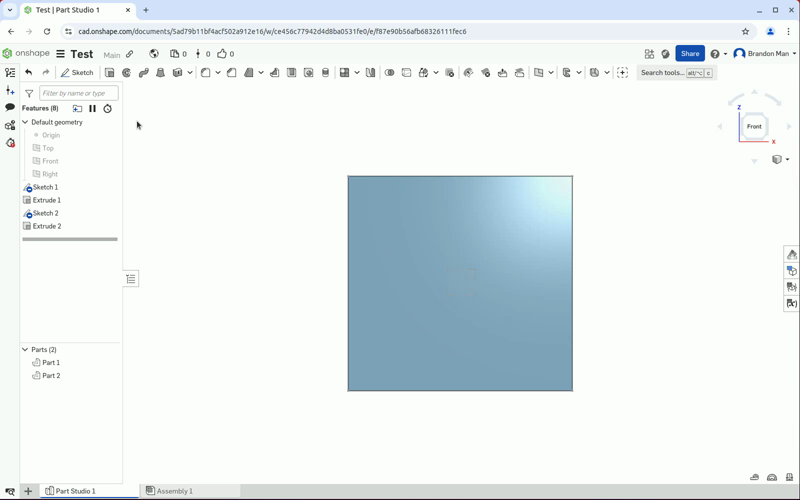
key(shift+h)
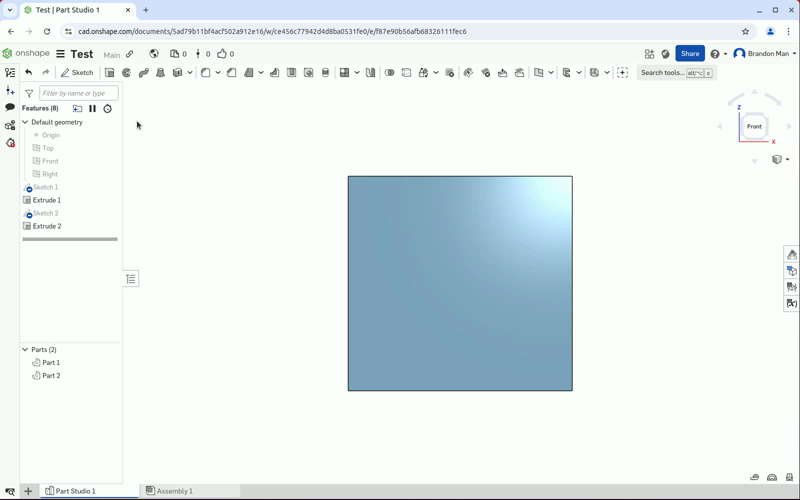
mouse_move(73, 189)
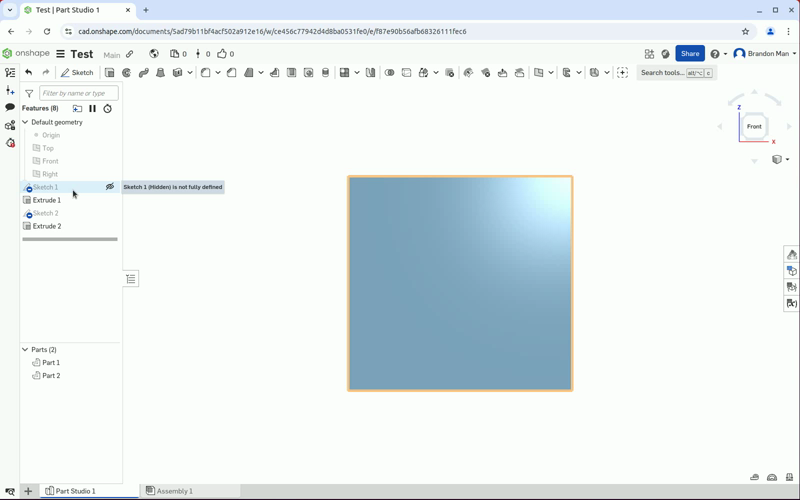
click(73, 189)
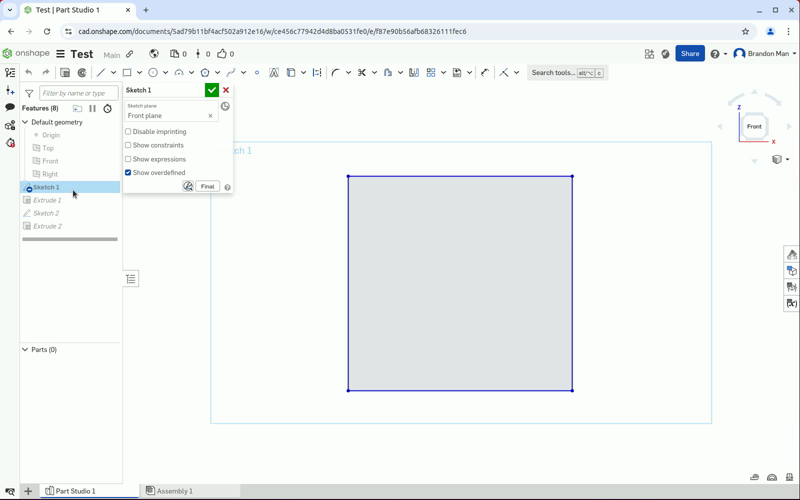
mouse_move(229, 92)
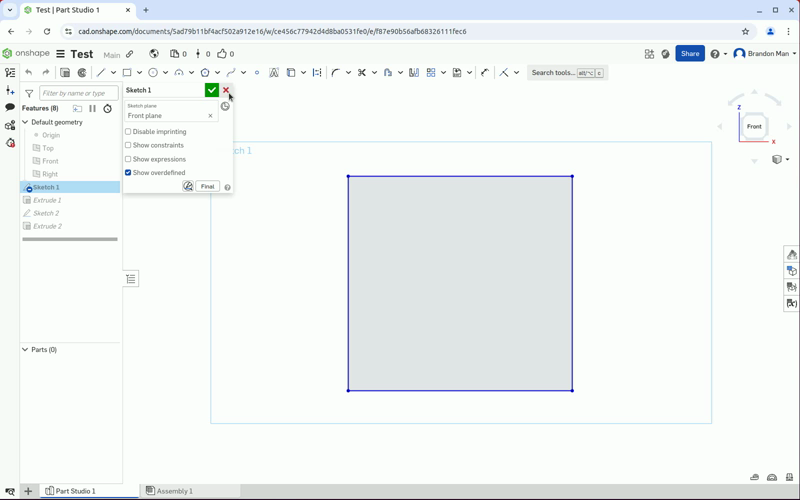
click(229, 92)
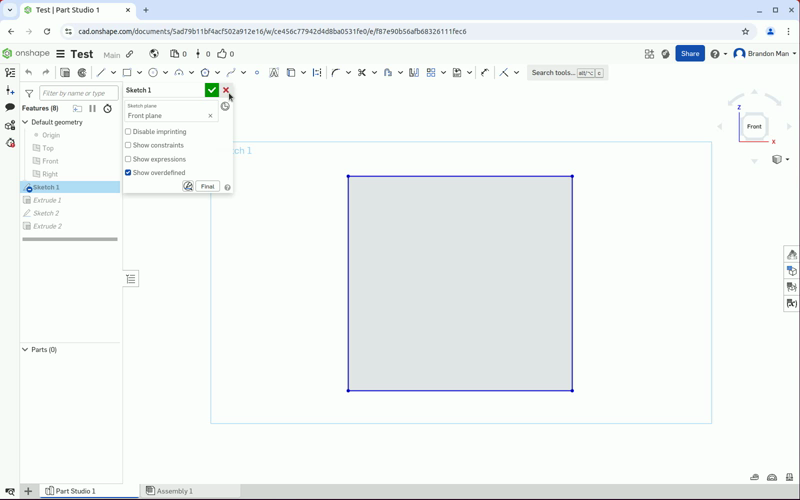
key(shift+s)
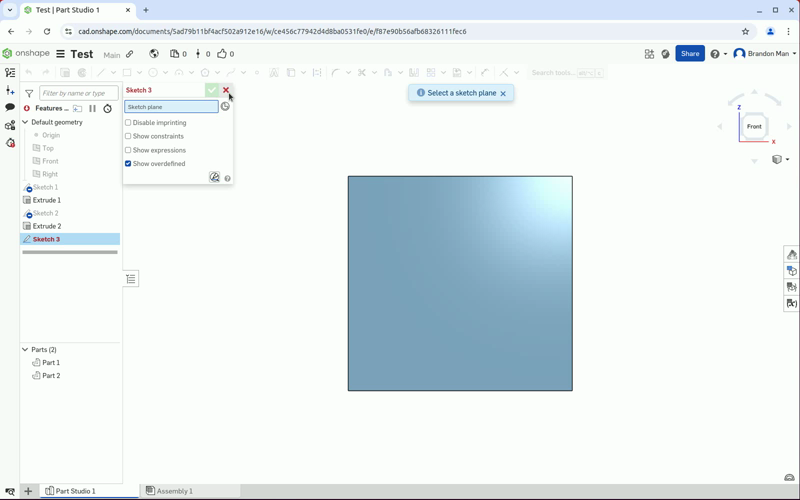
mouse_move(73, 163)
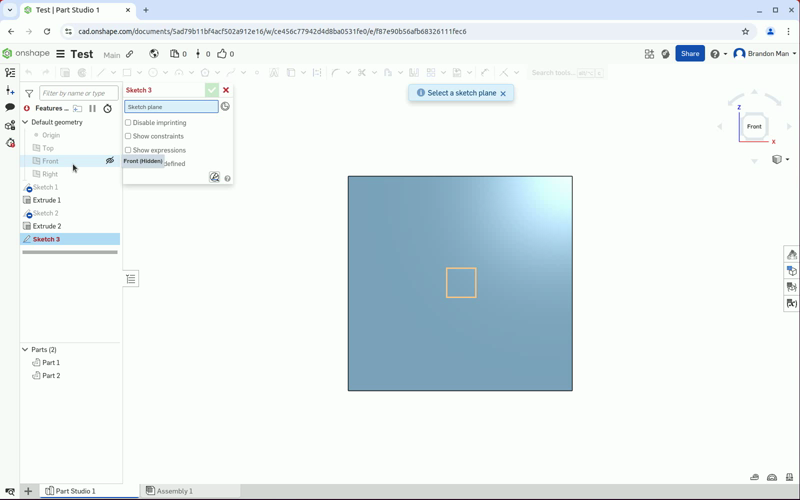
click(73, 163)
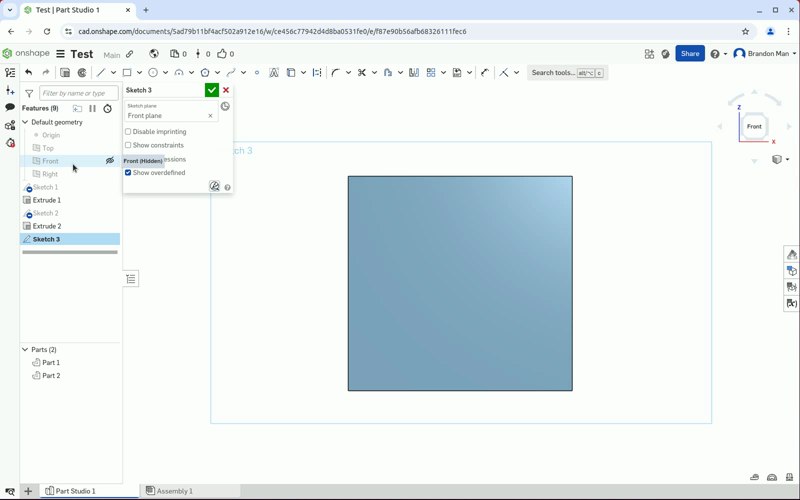
mouse_move(73, 352)
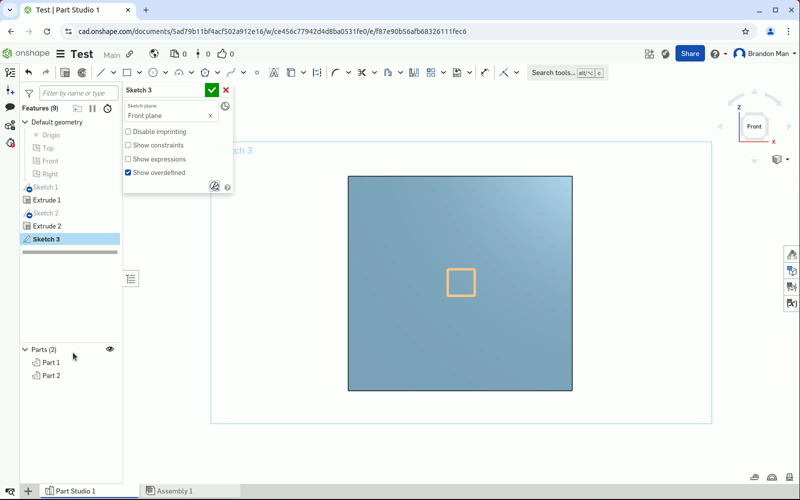
key(y)
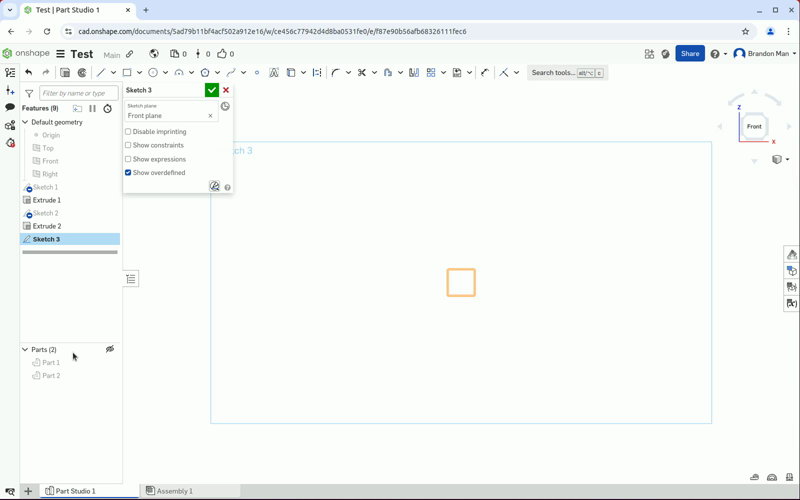
key(l)
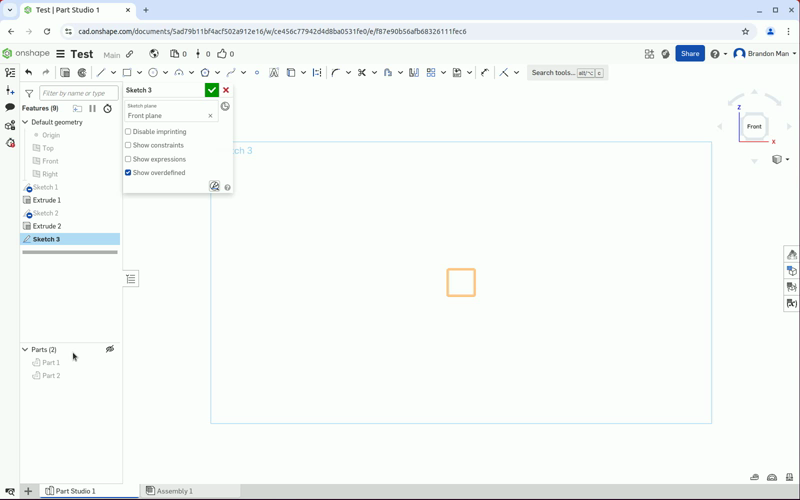
key_down(shift)
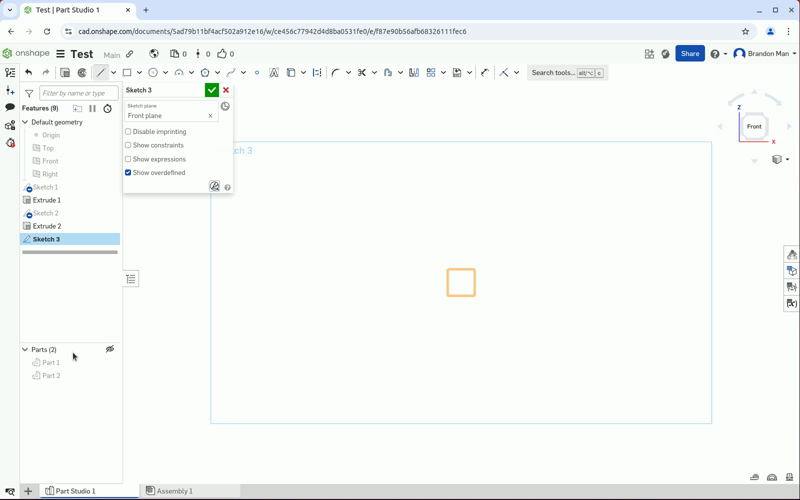
mouse_move(439, 304)
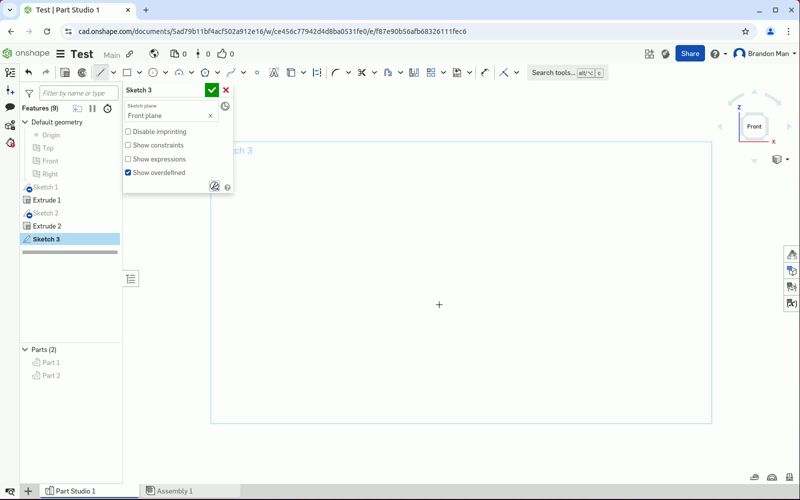
click(439, 304)
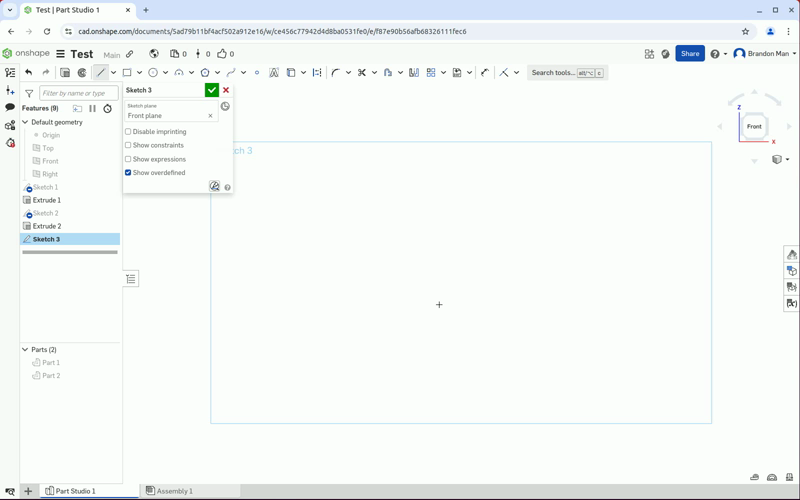
key_up(shift)
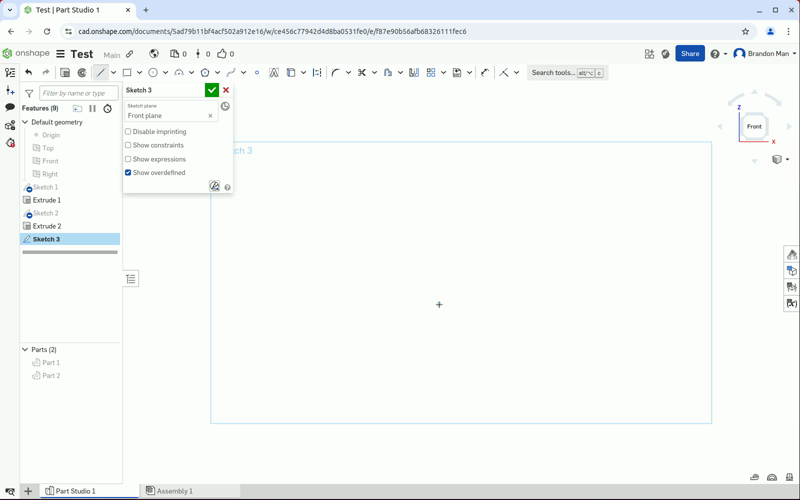
key_down(shift)
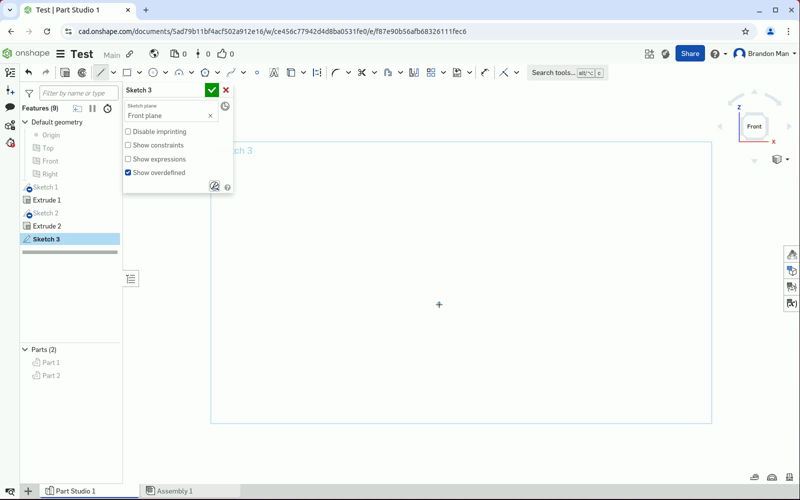
mouse_move(469, 304)
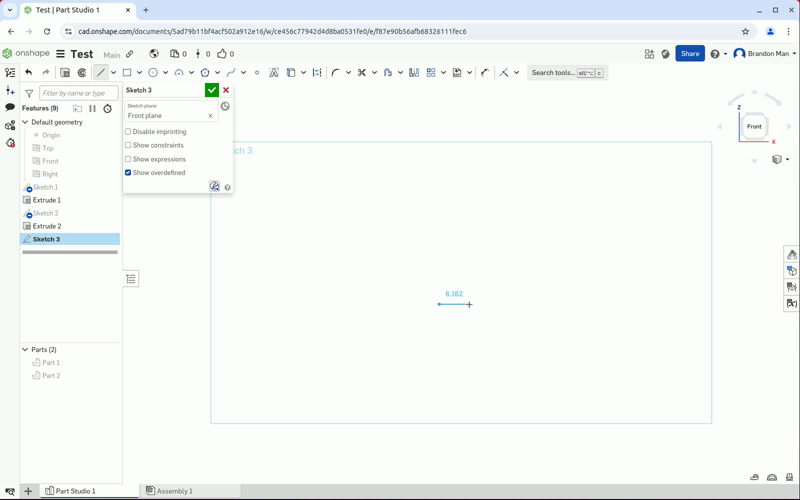
mouse_move(483, 304)
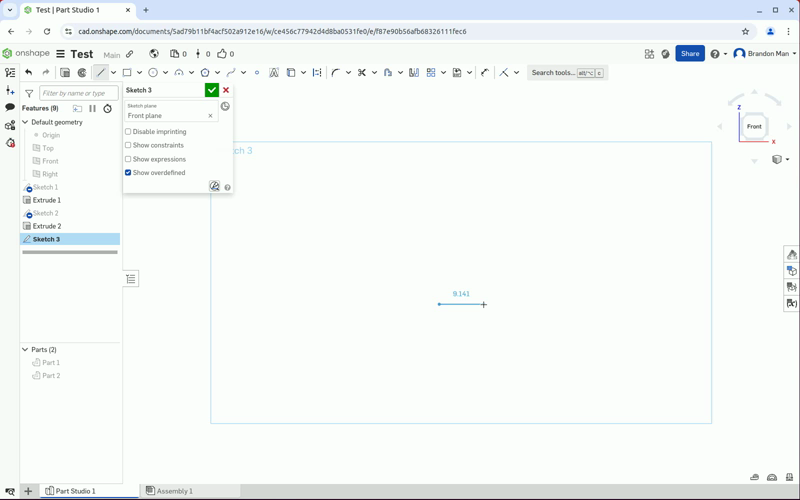
click(483, 304)
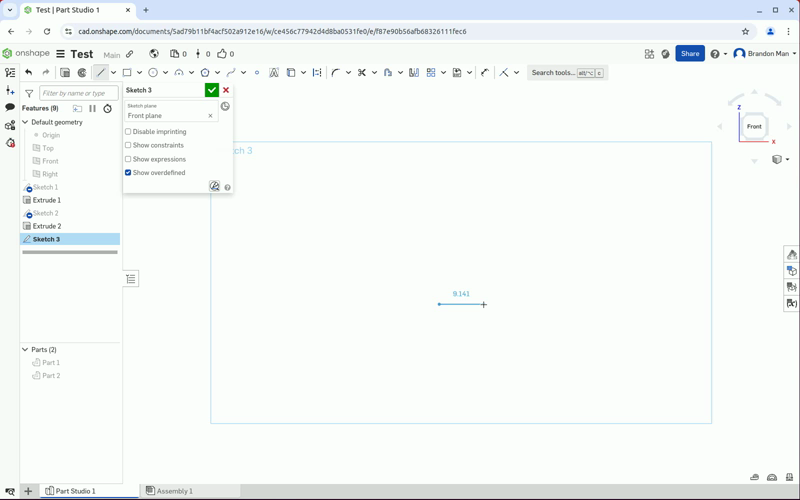
key_up(shift)
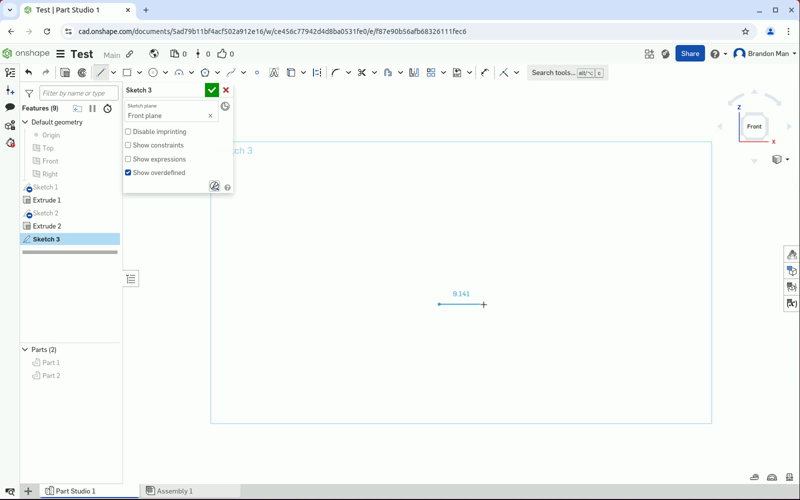
key_down(shift)
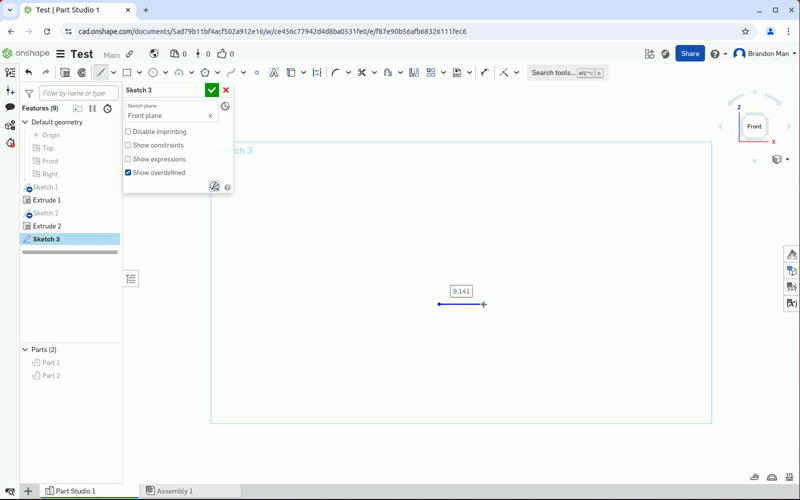
mouse_move(513, 304)
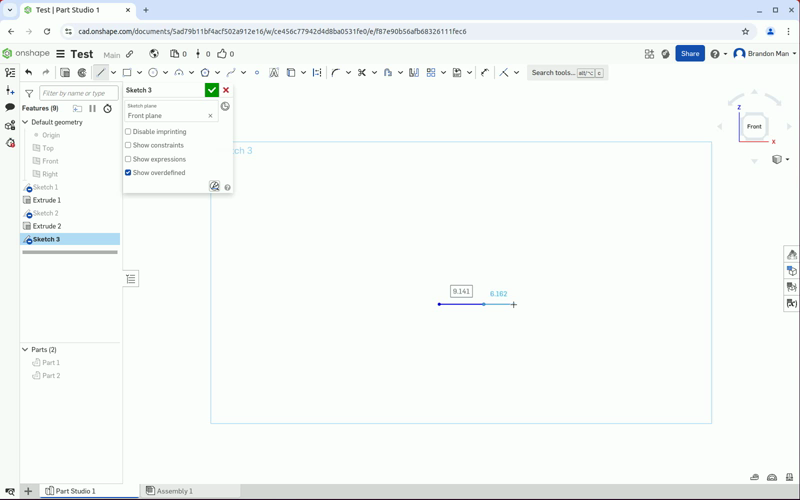
mouse_move(483, 260)
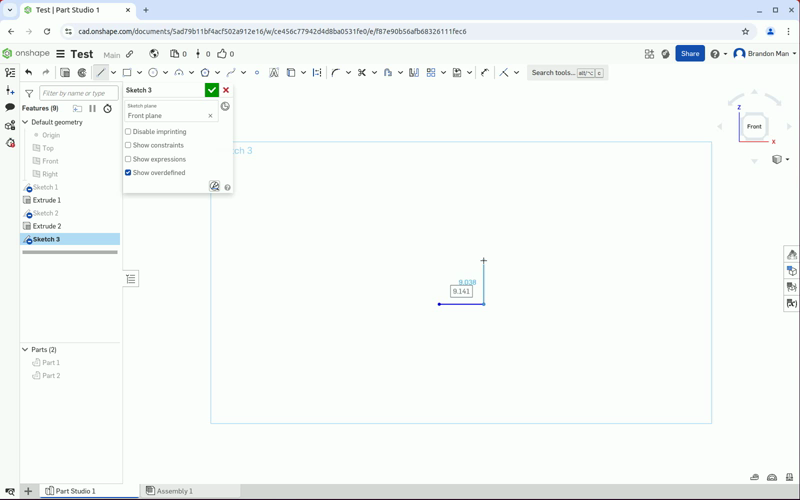
click(483, 260)
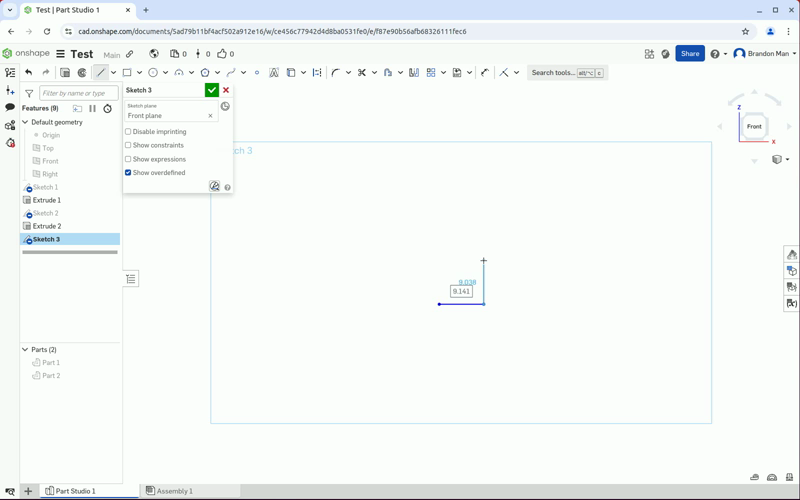
key_up(shift)
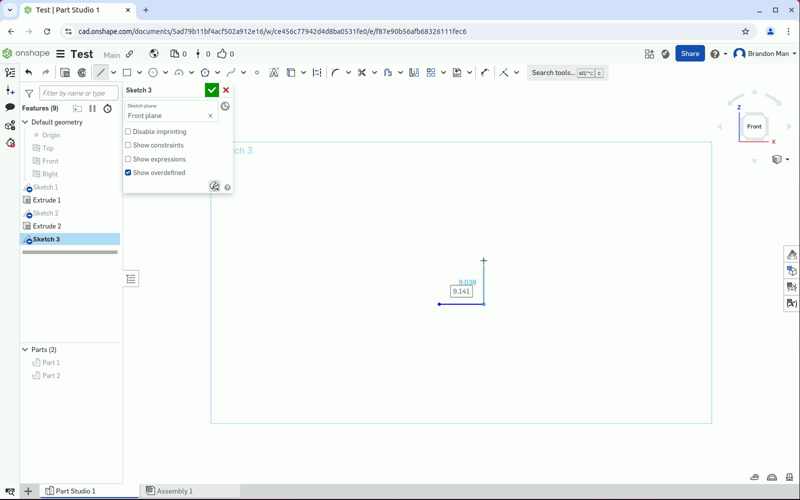
key_down(shift)
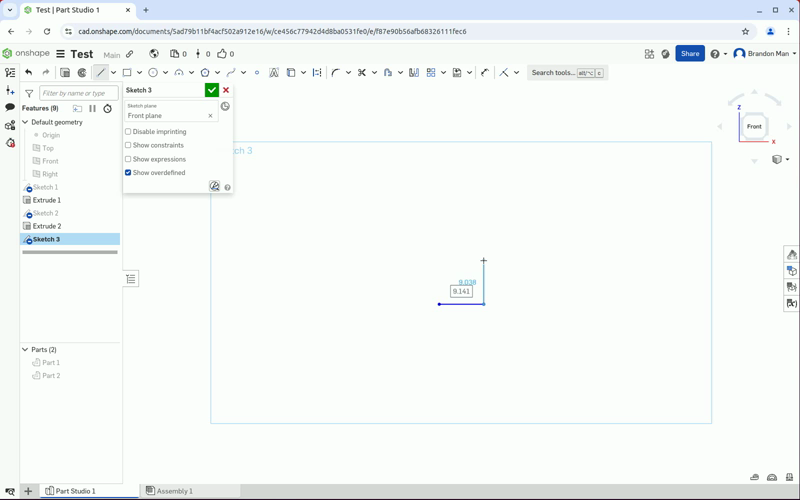
mouse_move(513, 260)
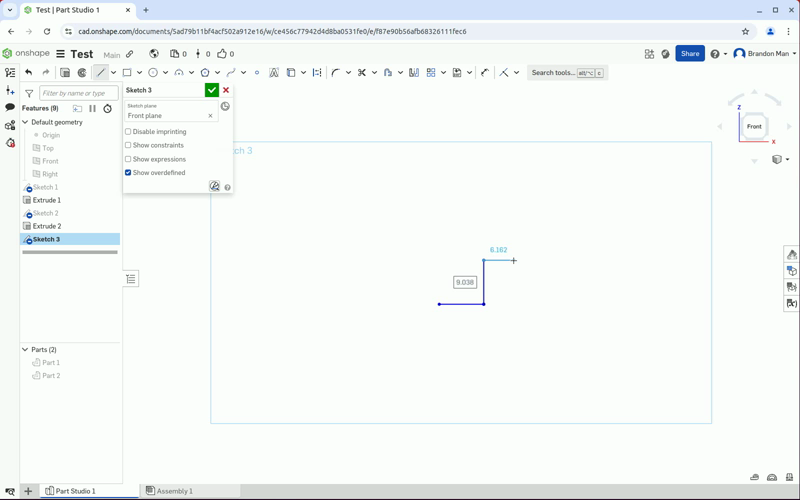
mouse_move(439, 260)
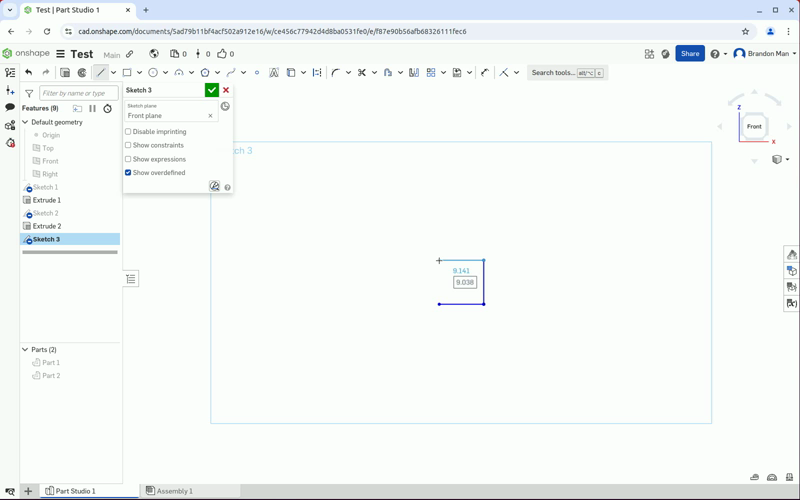
click(439, 260)
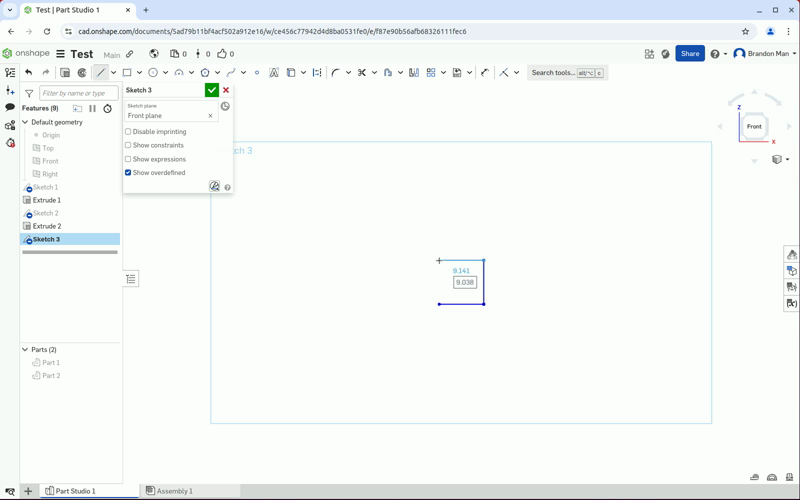
key_up(shift)
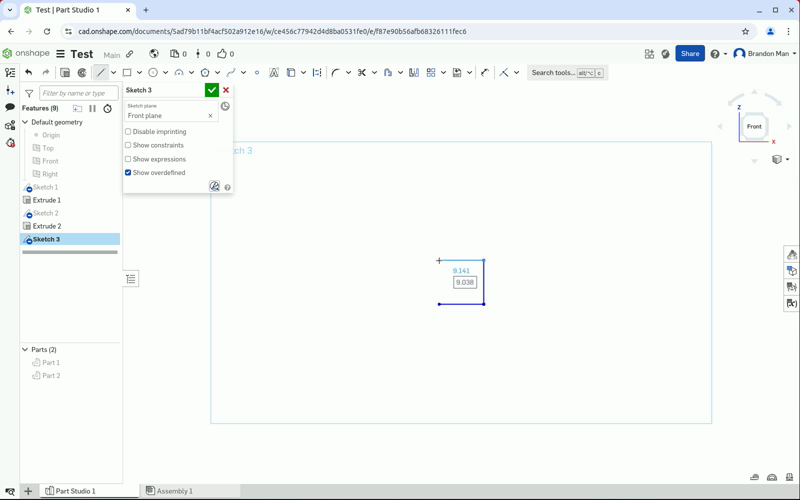
mouse_move(469, 260)
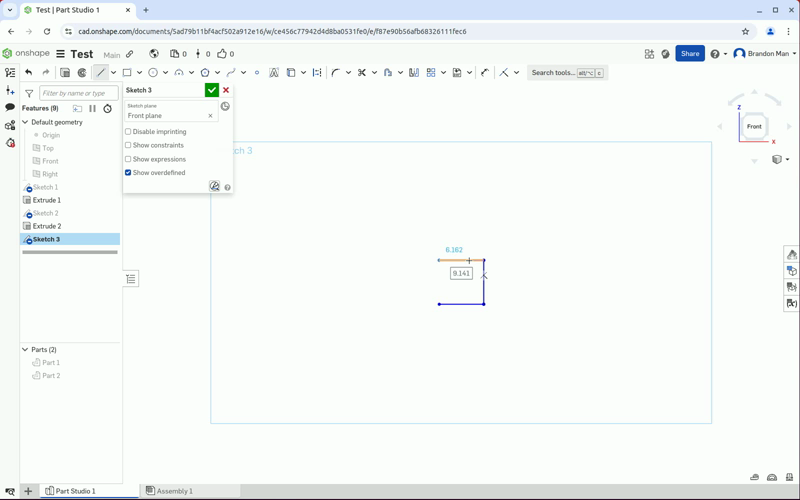
key_down(shift)
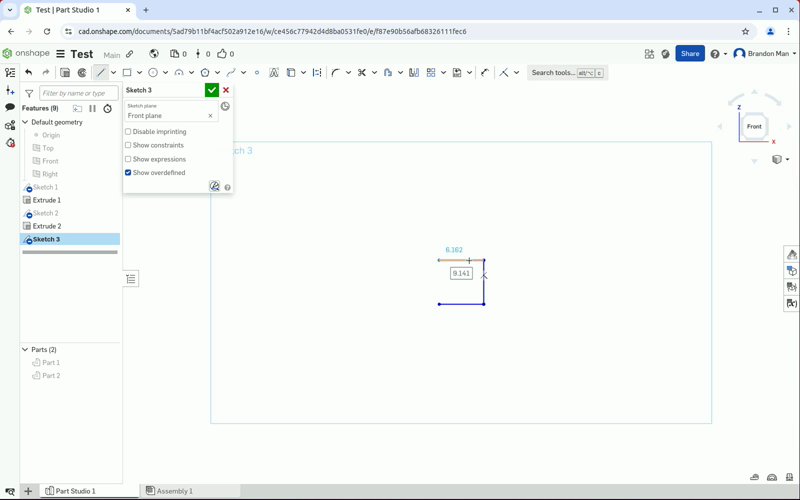
mouse_move(439, 304)
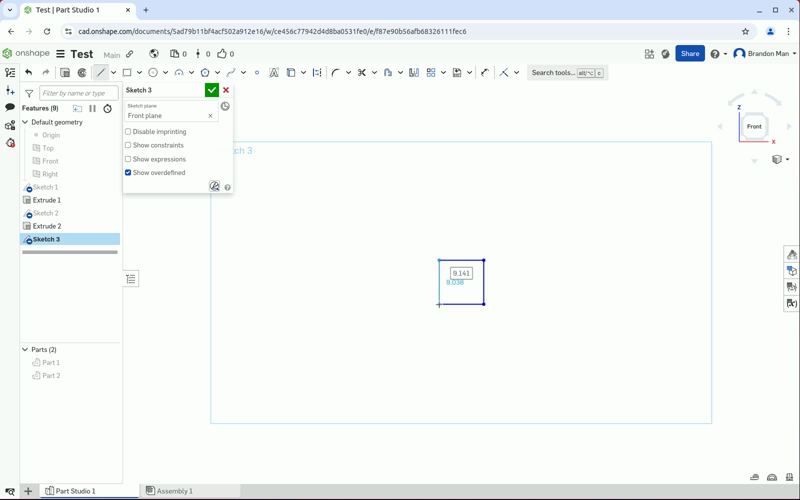
key_up(shift)
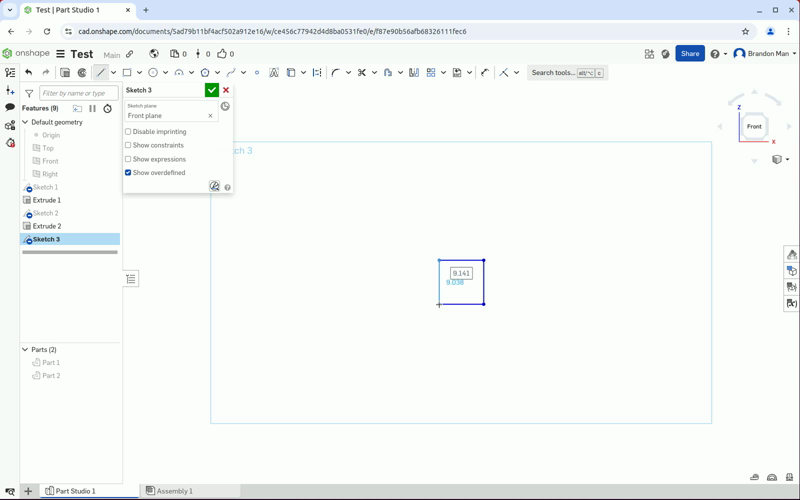
click(439, 304)
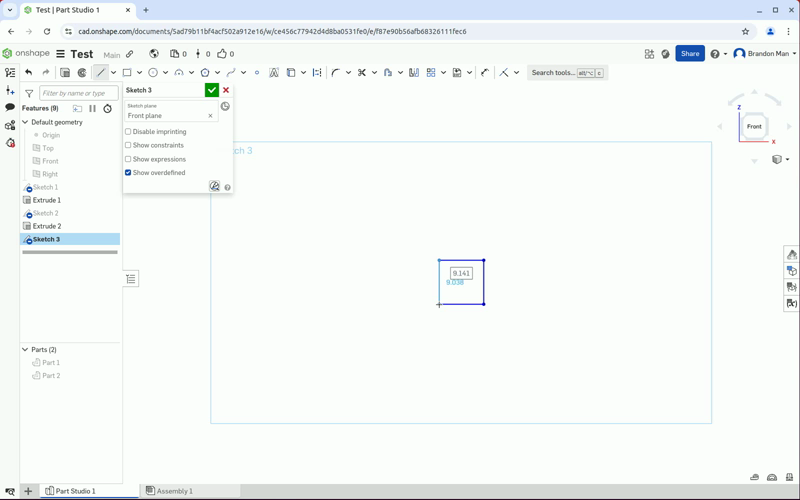
key(esc)
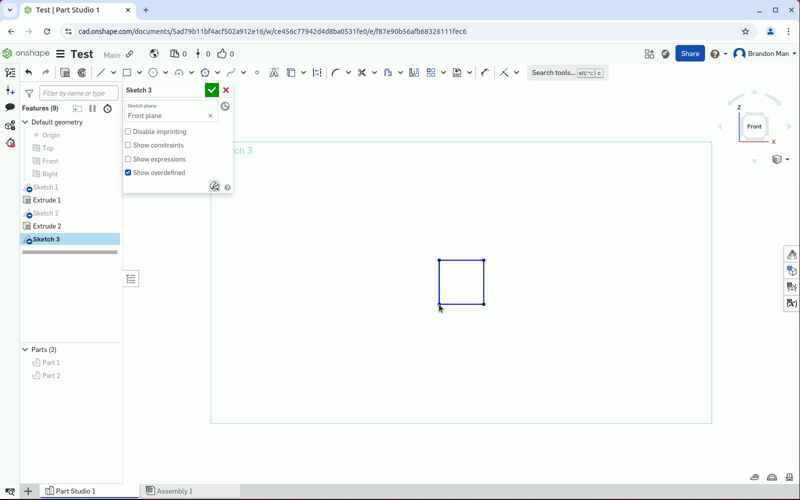
mouse_move(447, 276)
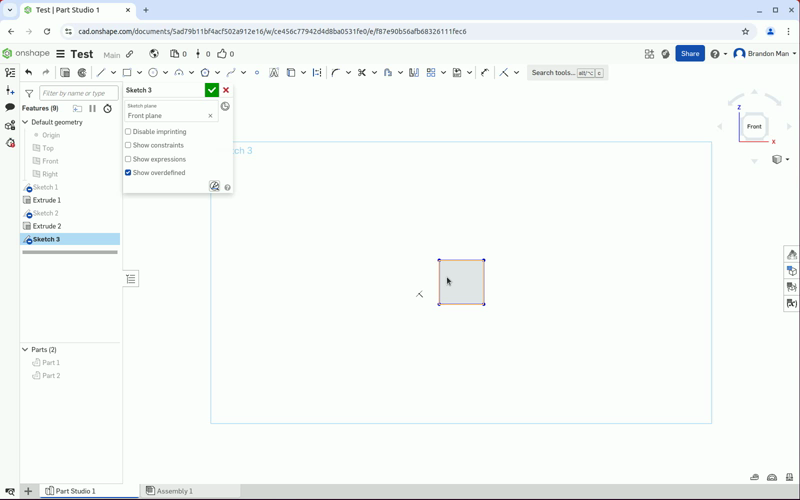
click(447, 276)
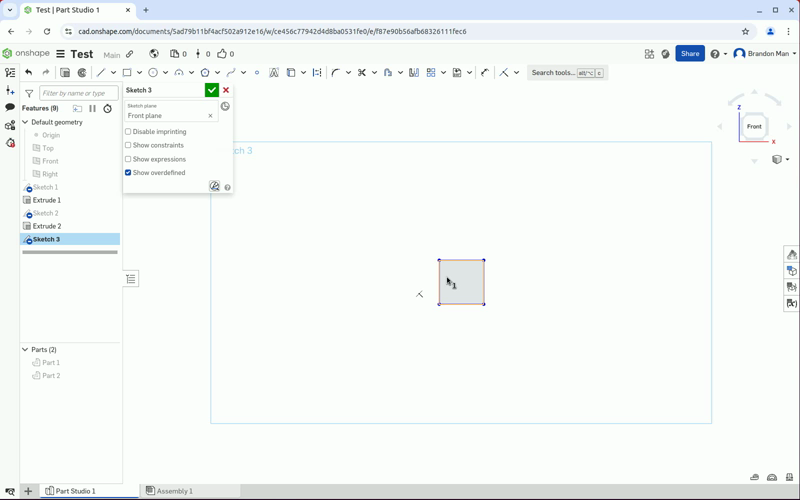
mouse_move(73, 352)
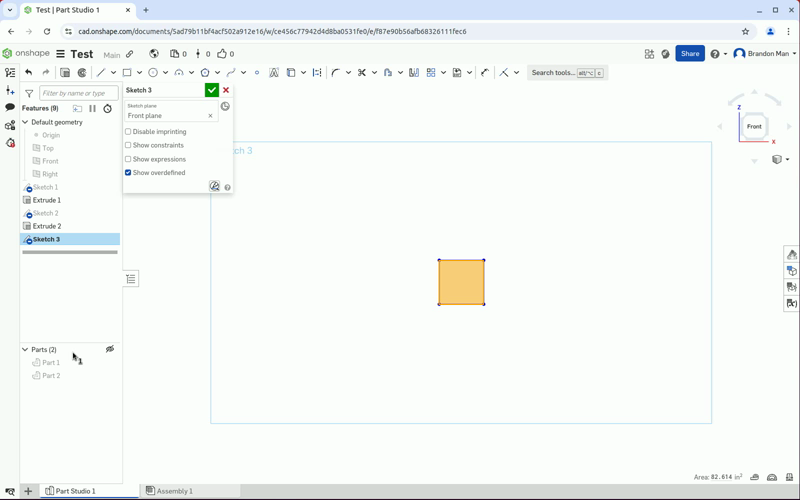
key(shift+y)
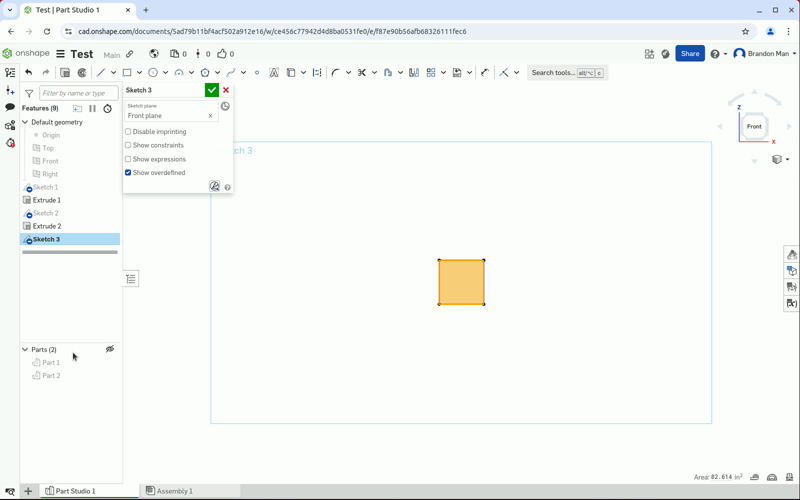
key(shift+e)
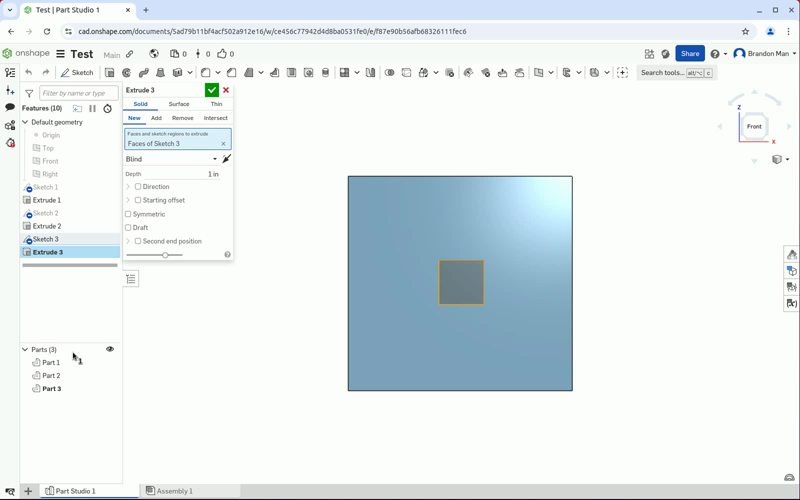
mouse_move(143, 106)
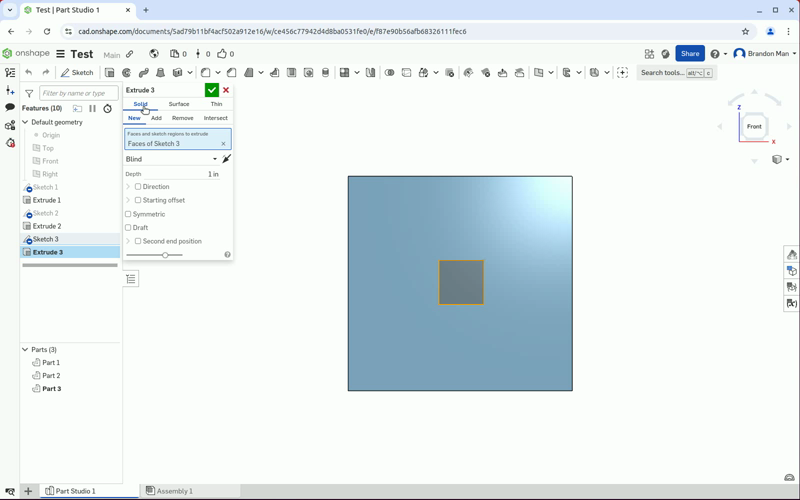
click(143, 106)
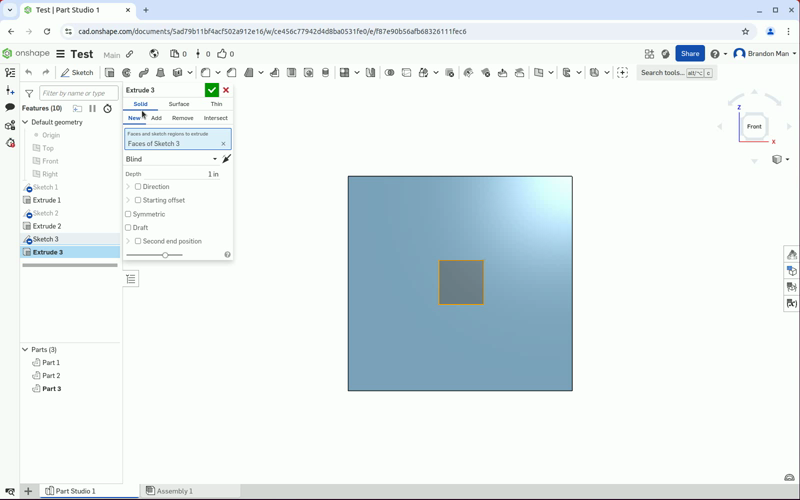
mouse_move(137, 120)
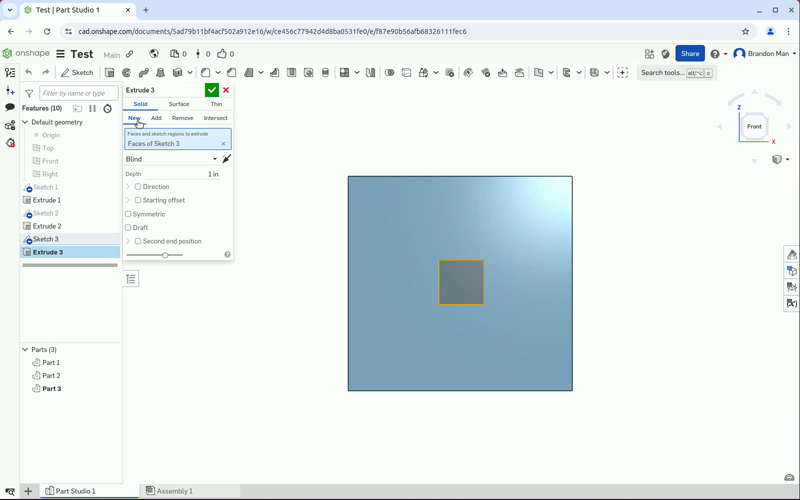
click(137, 120)
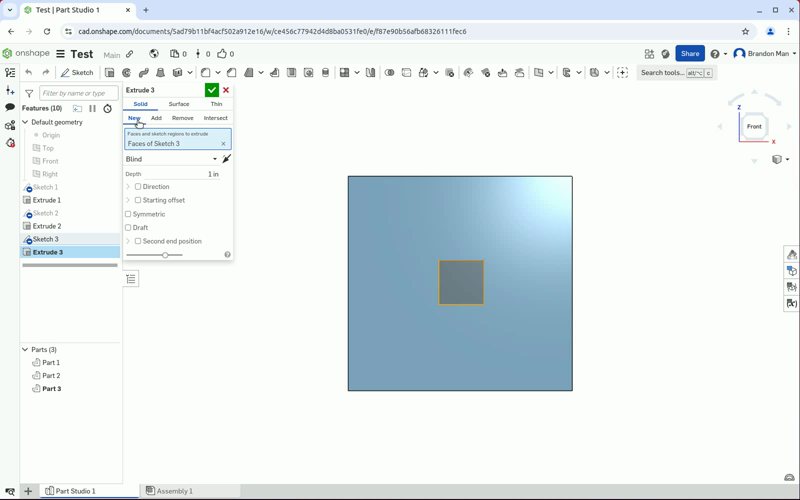
key(tab, 4)
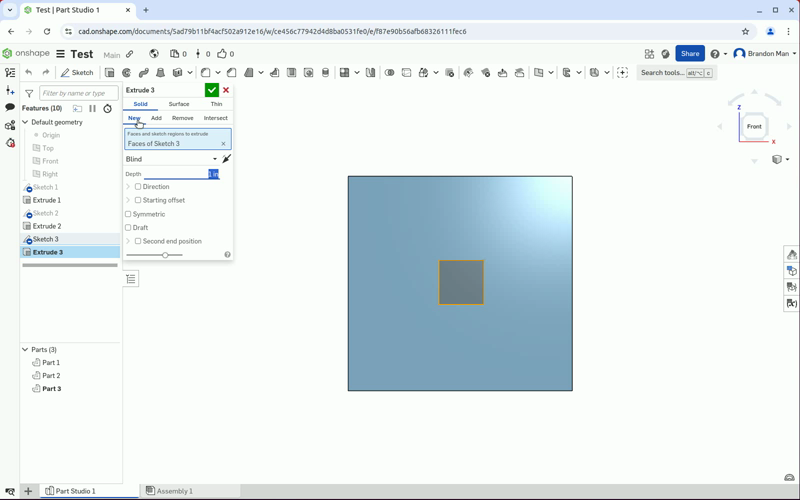
text(1.444)
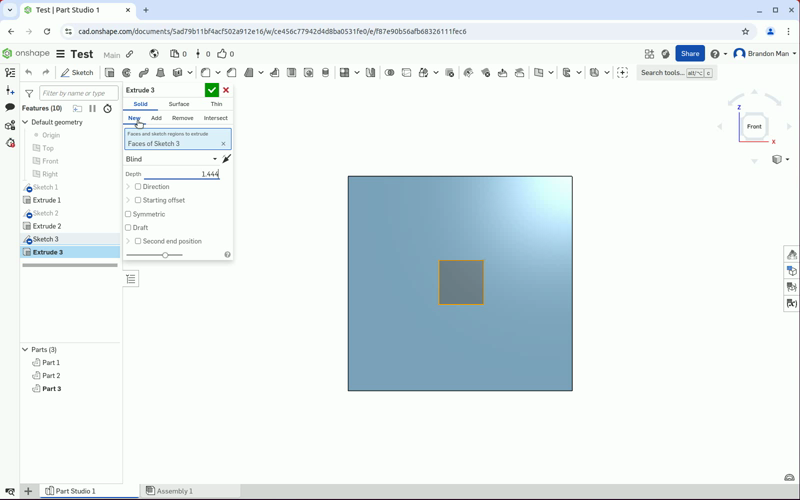
key(enter)
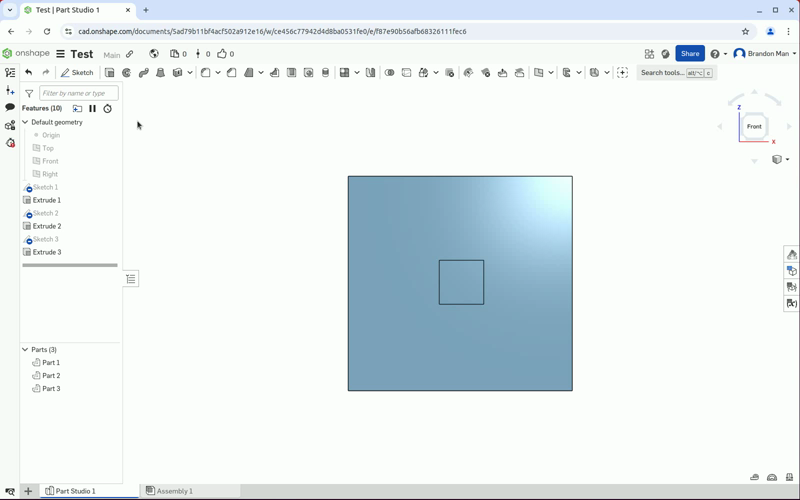
key(shift+h)
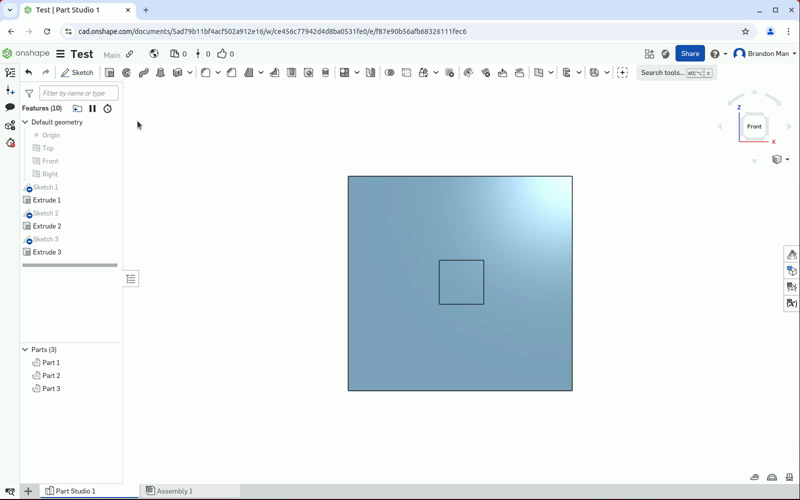
key(shift+h)
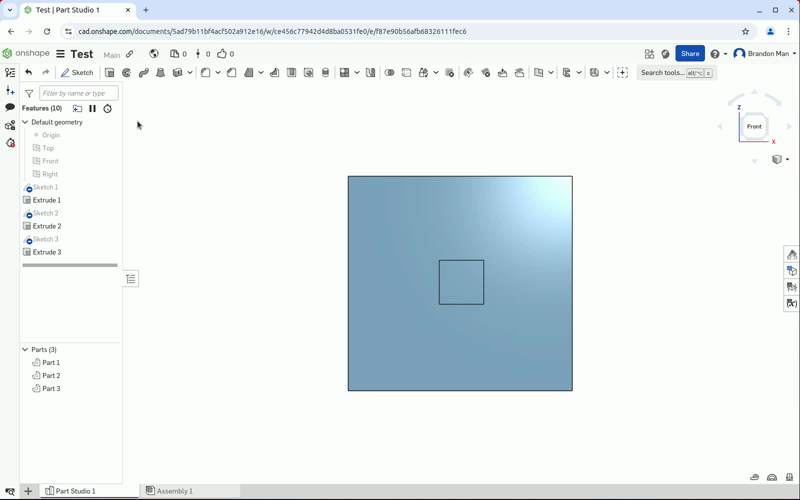
mouse_move(73, 189)
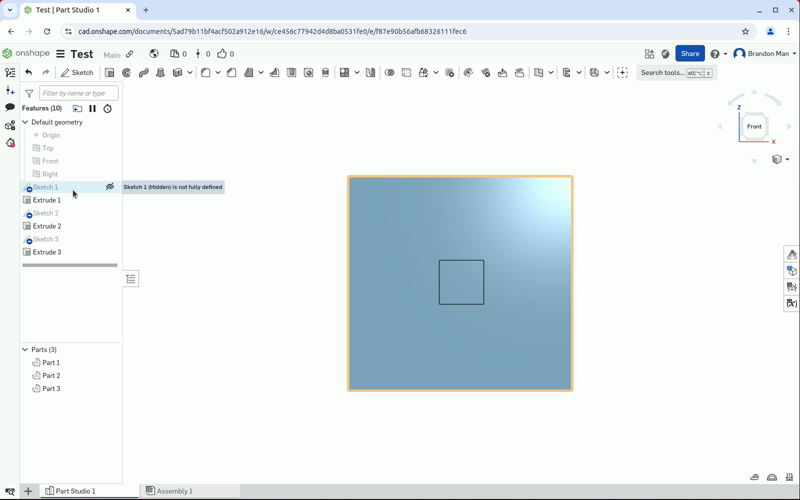
click(73, 189)
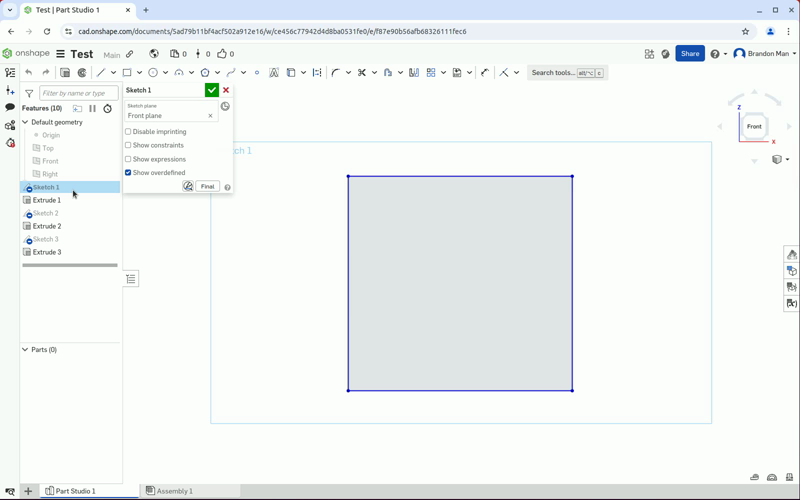
mouse_move(229, 92)
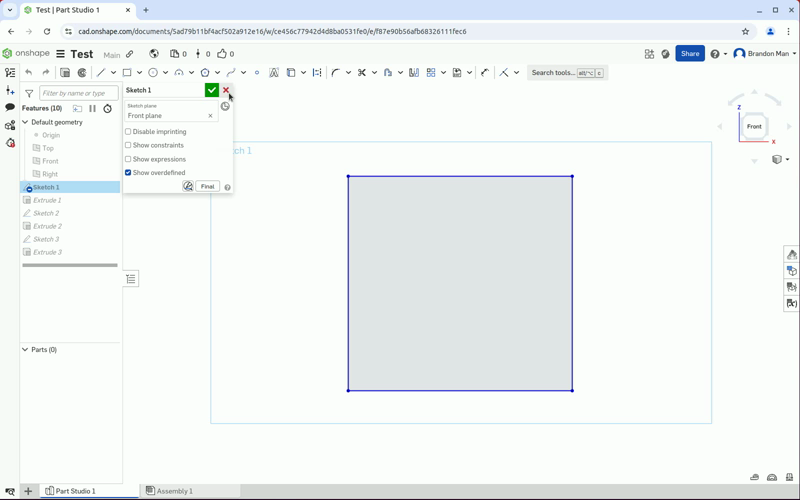
click(229, 92)
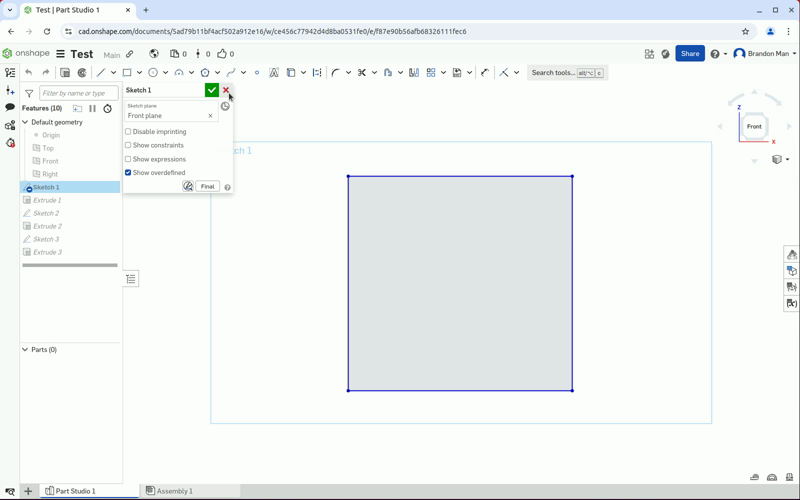
key(shift+s)
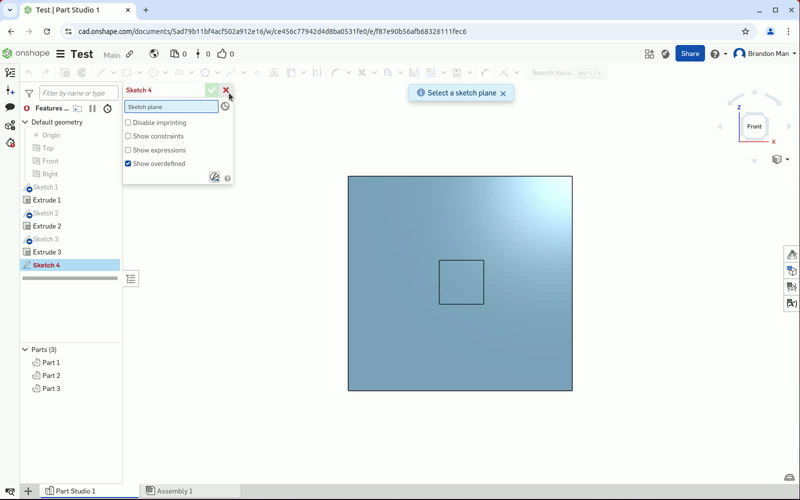
mouse_move(73, 163)
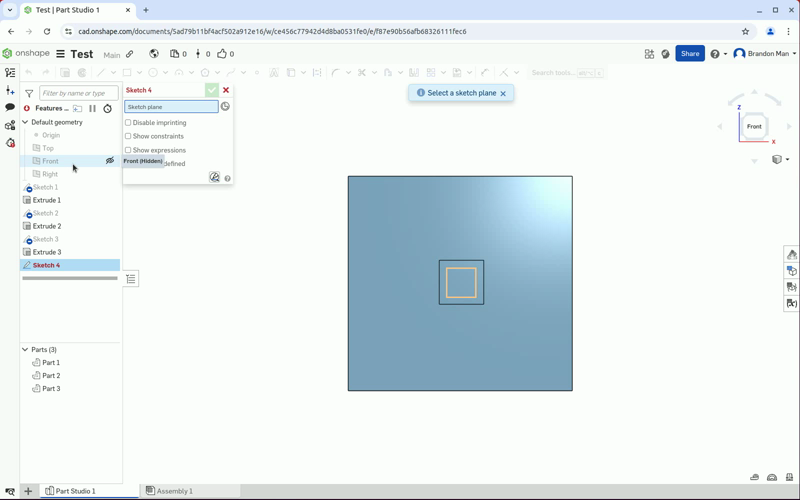
click(73, 163)
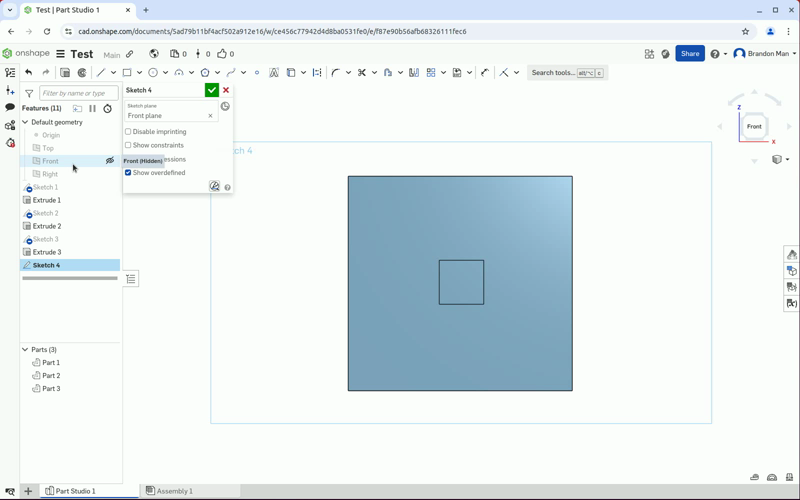
mouse_move(73, 352)
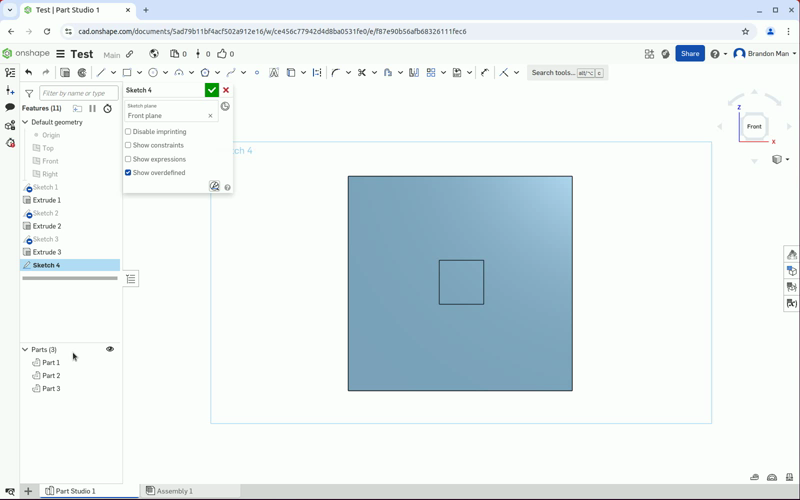
key(y)
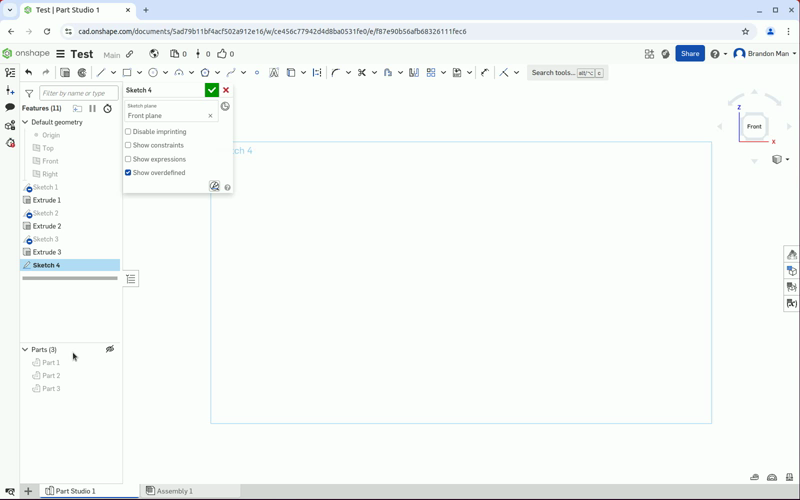
key(l)
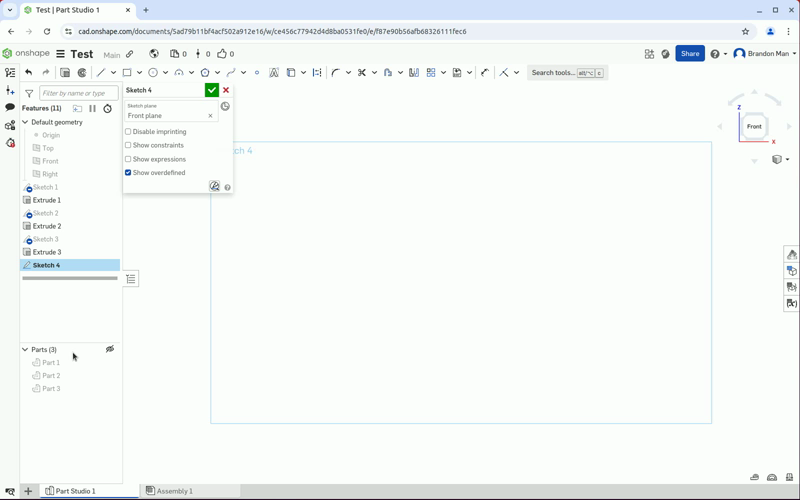
key_down(shift)
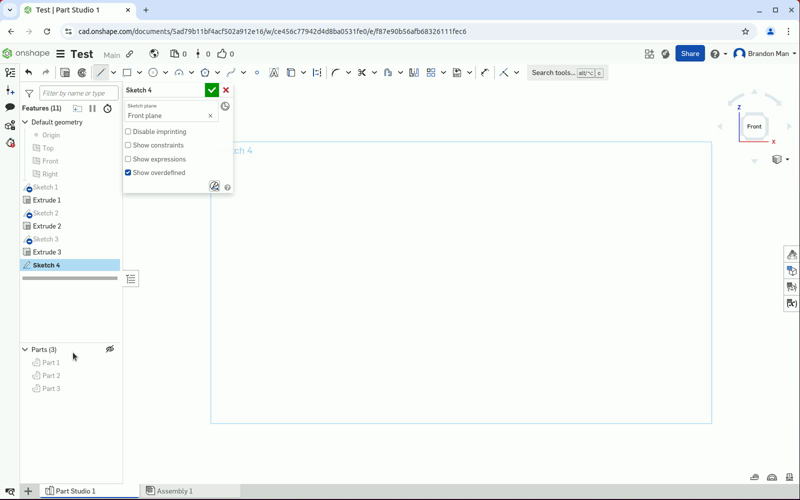
mouse_move(391, 295)
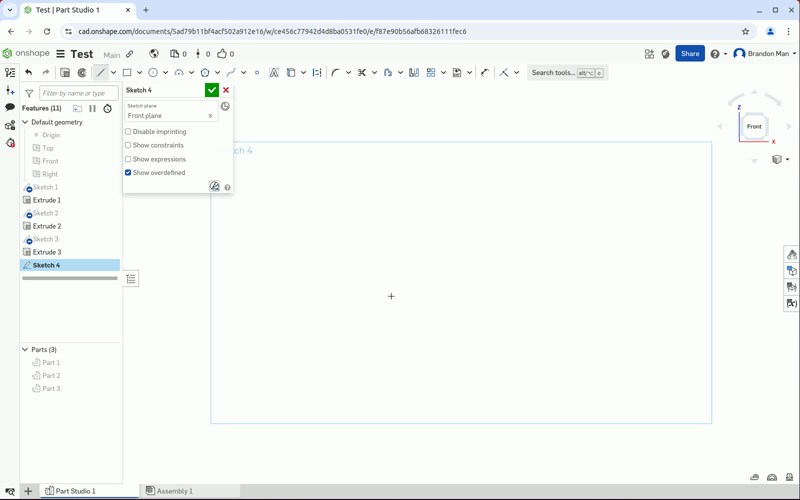
click(391, 295)
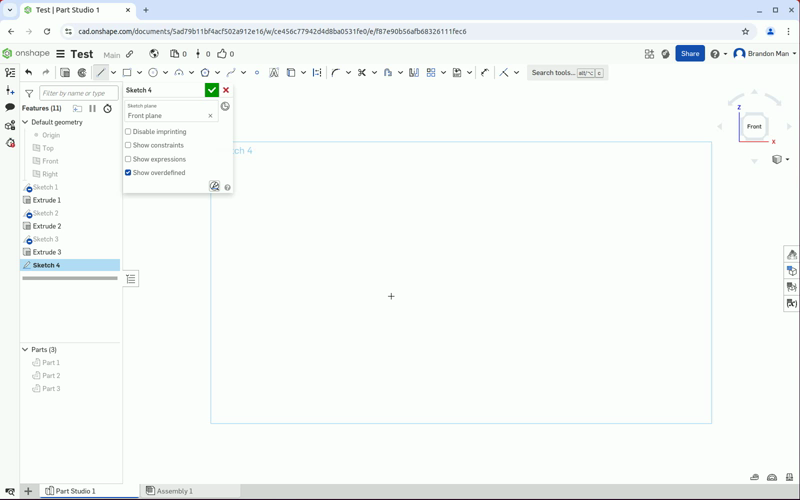
key_up(shift)
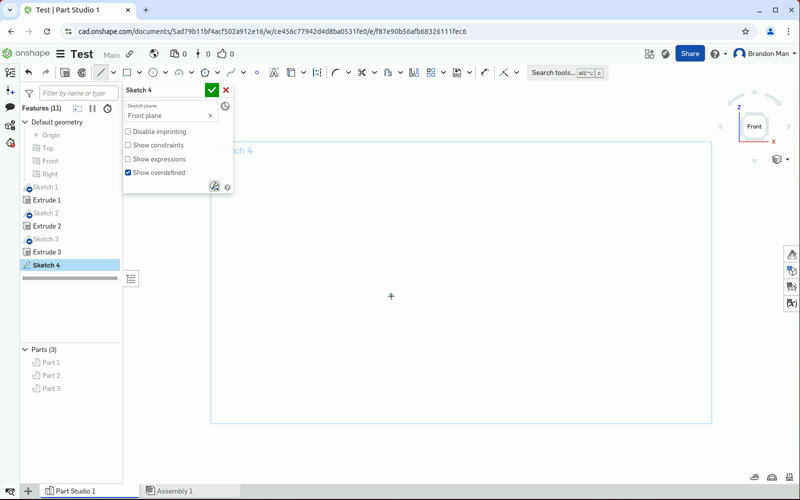
key_down(shift)
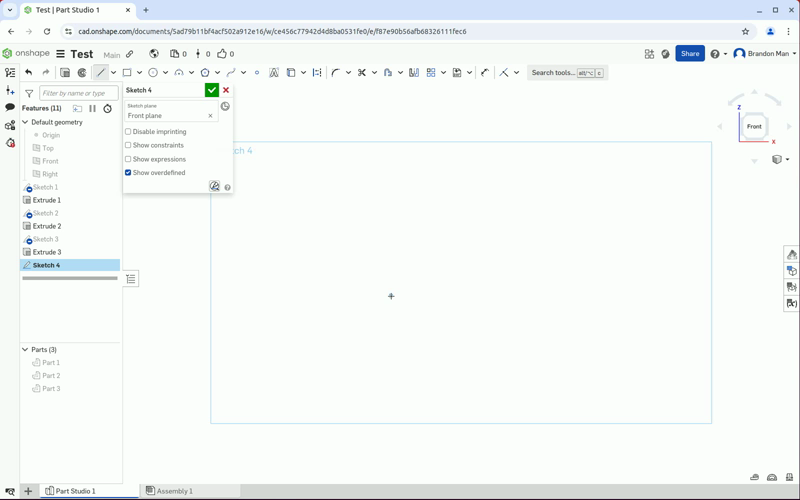
mouse_move(521, 295)
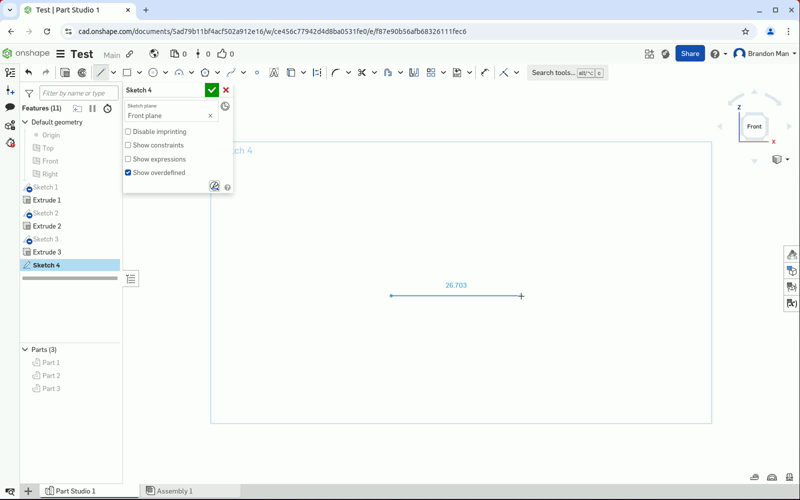
click(521, 295)
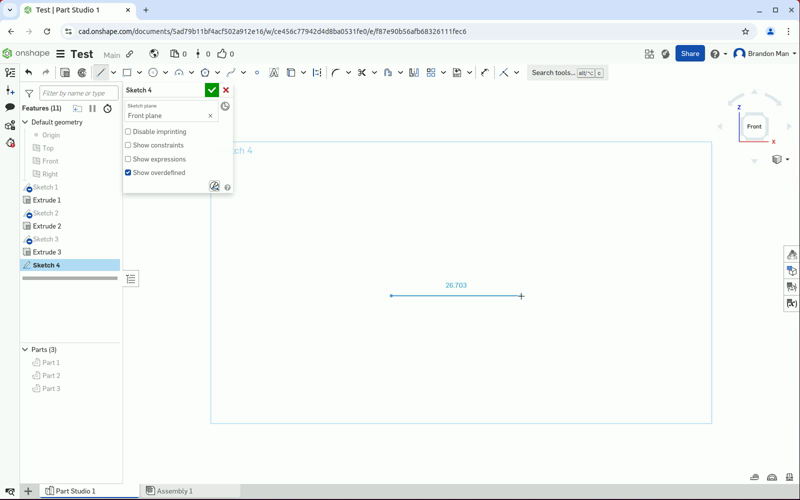
key_up(shift)
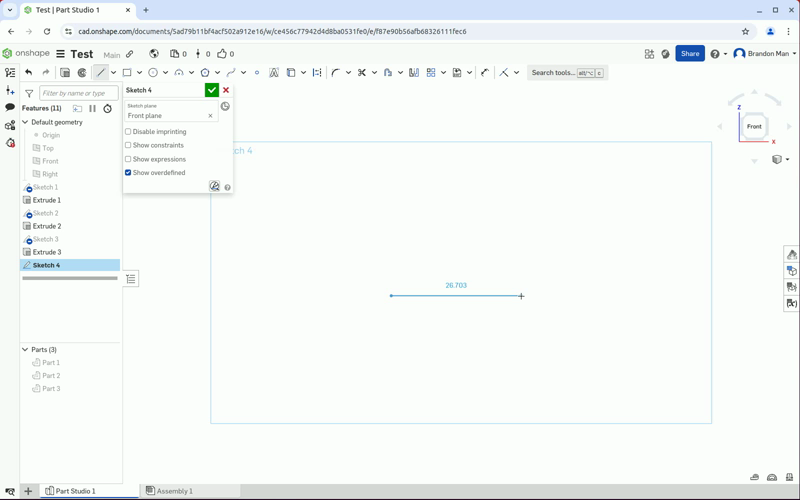
key_down(shift)
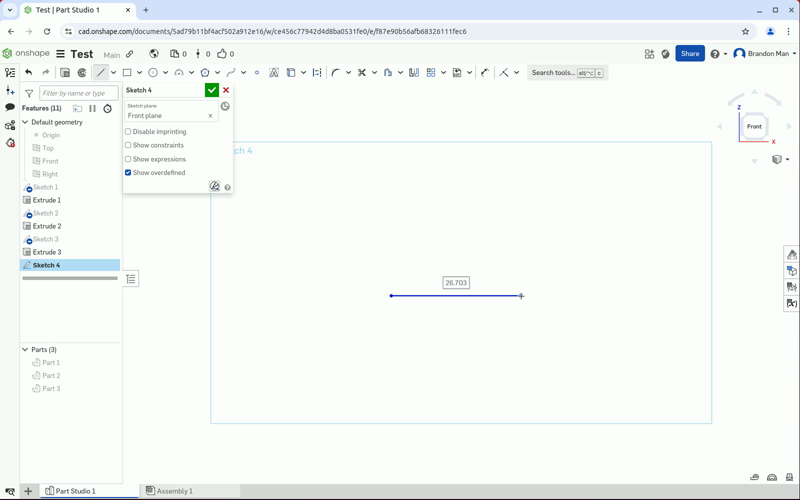
mouse_move(551, 295)
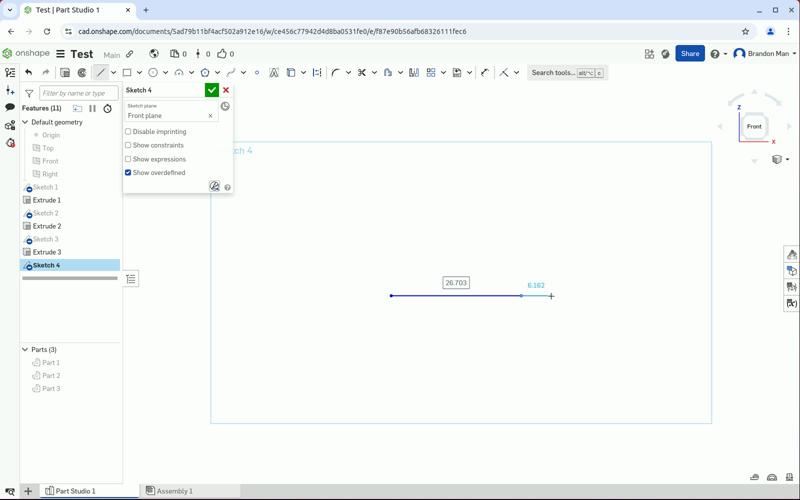
mouse_move(521, 269)
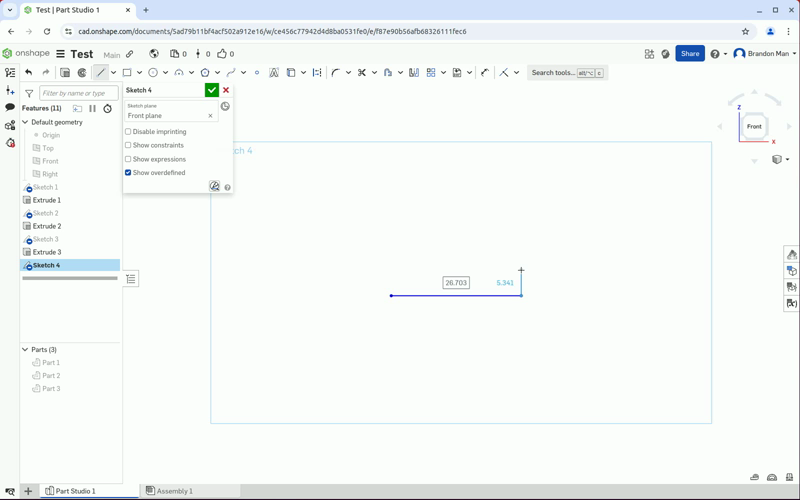
click(521, 269)
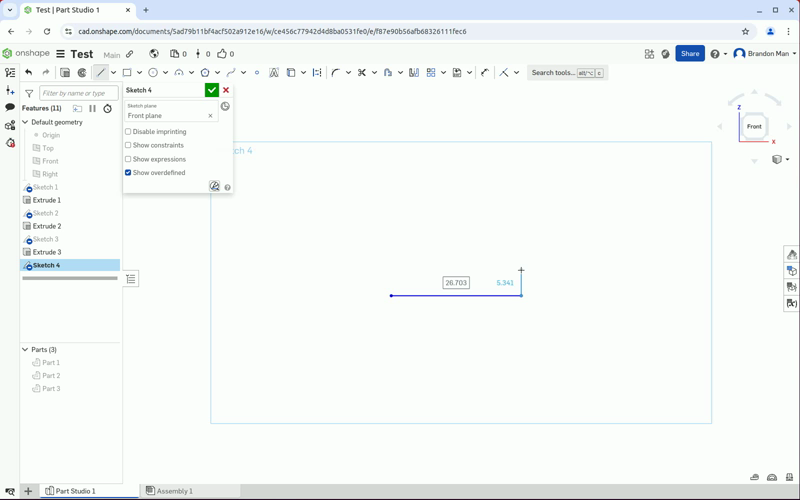
key_up(shift)
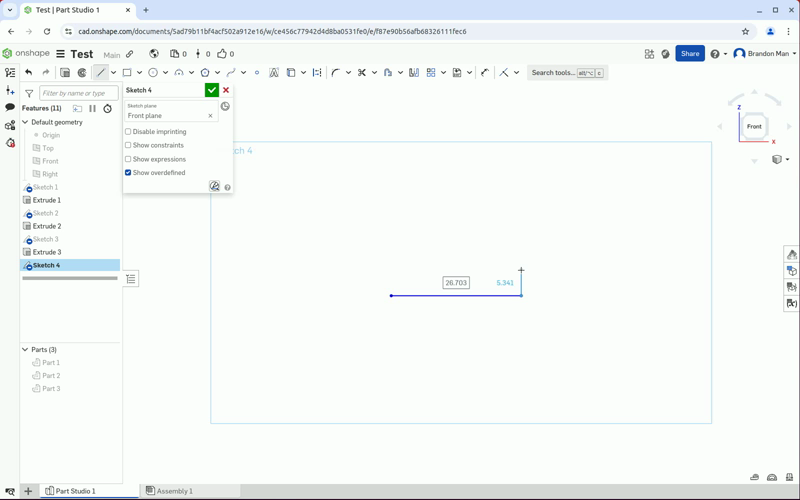
key_down(shift)
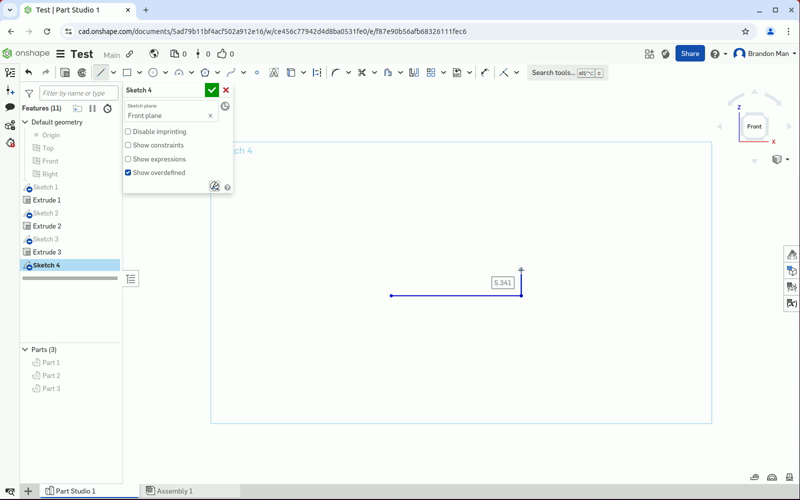
mouse_move(391, 269)
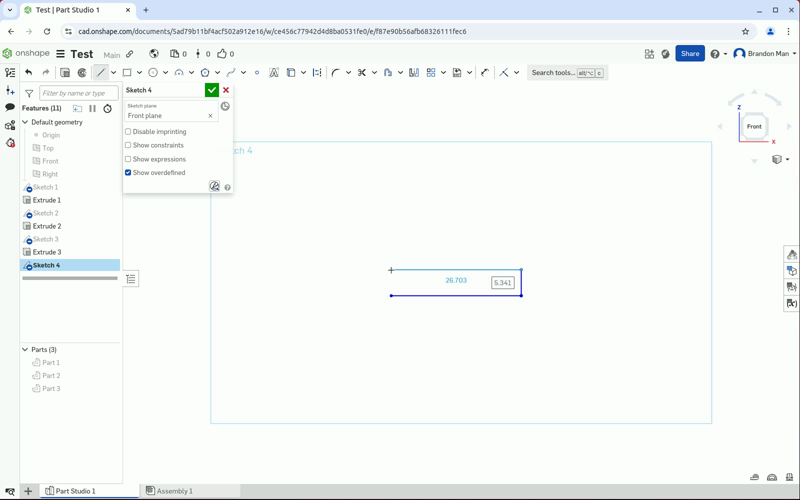
click(391, 269)
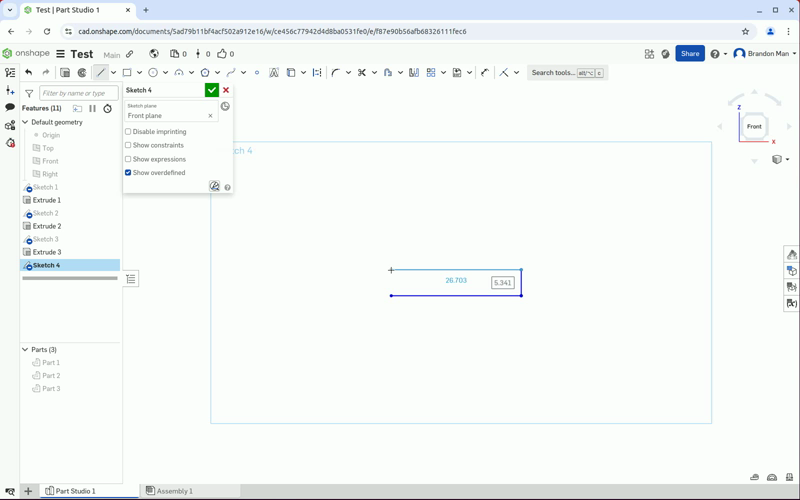
key_up(shift)
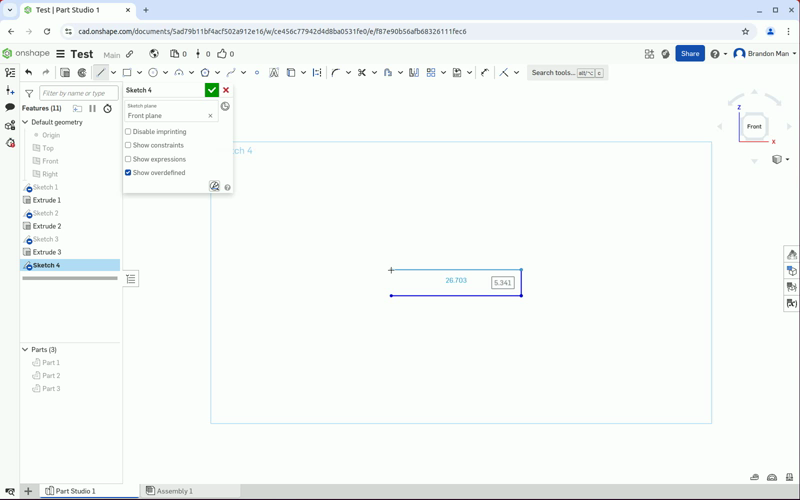
mouse_move(421, 269)
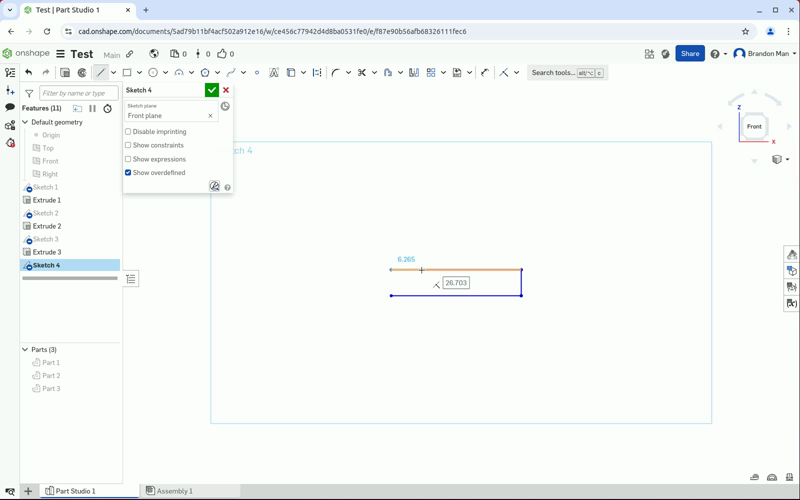
key_down(shift)
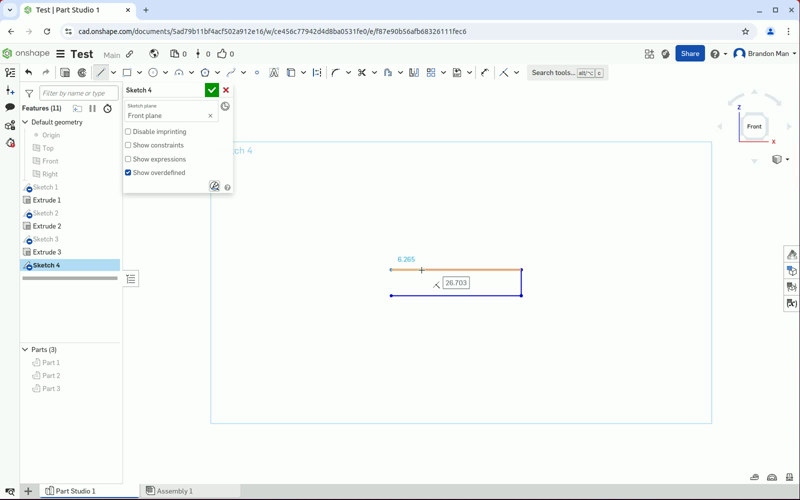
mouse_move(391, 295)
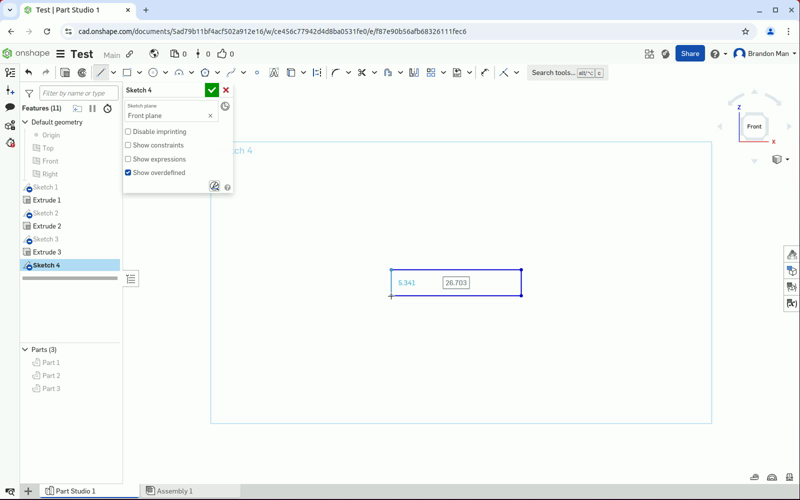
key_up(shift)
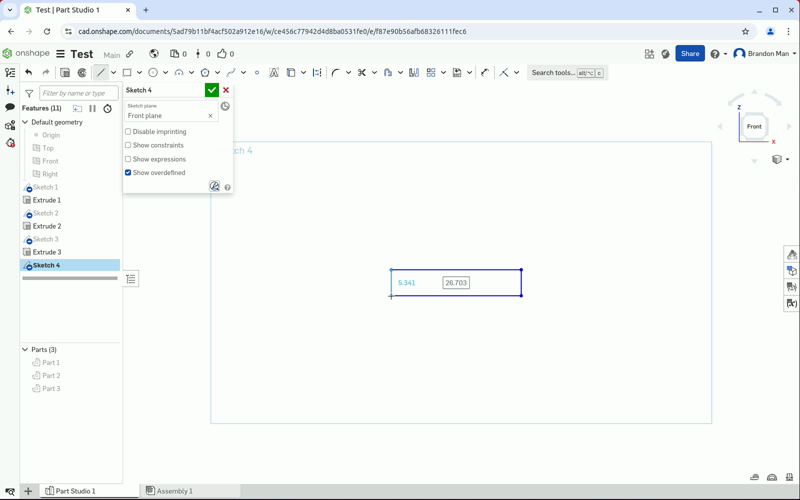
click(391, 295)
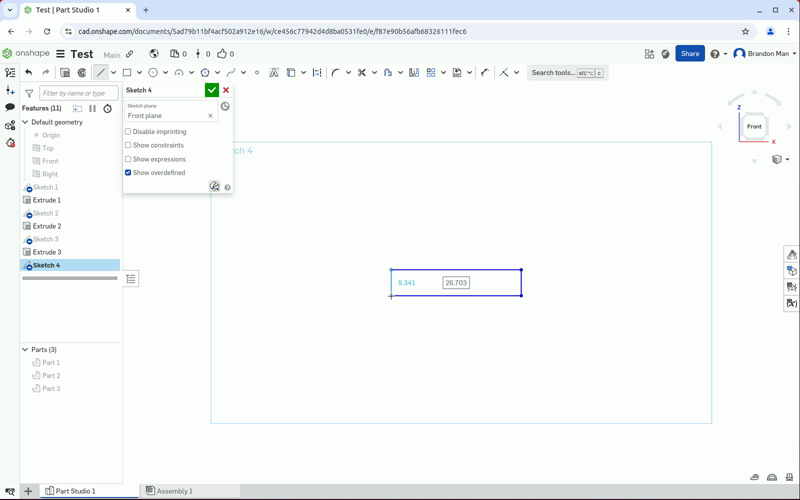
key(esc)
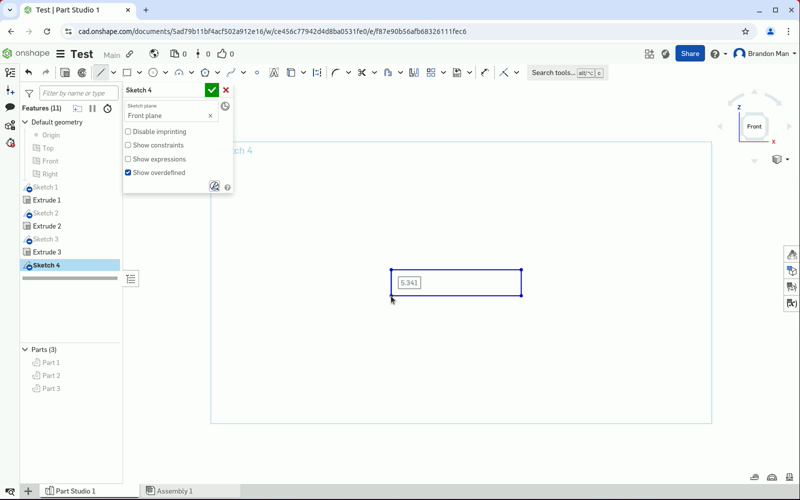
mouse_move(467, 274)
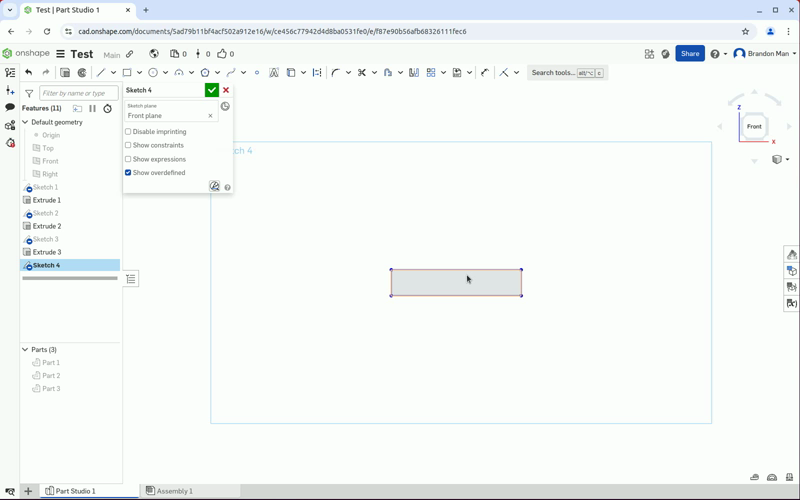
click(467, 274)
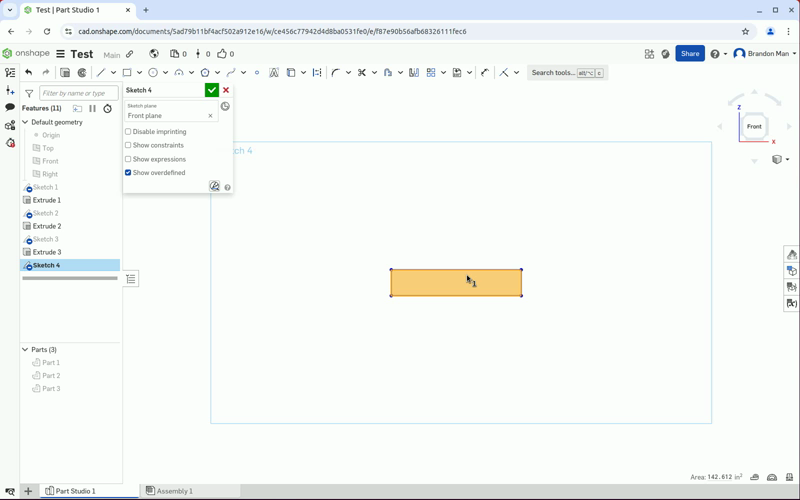
mouse_move(73, 352)
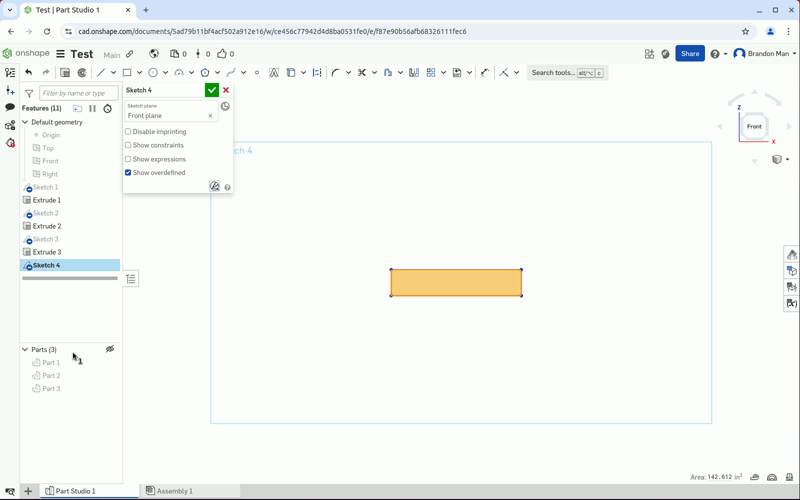
key(shift+y)
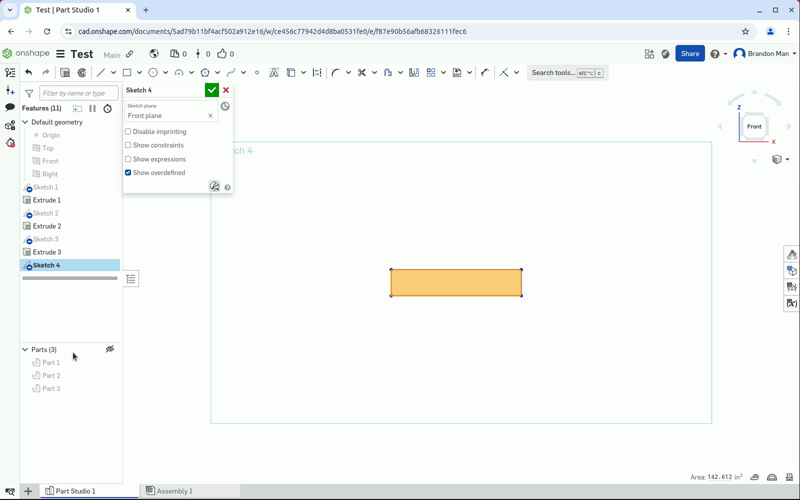
key(shift+e)
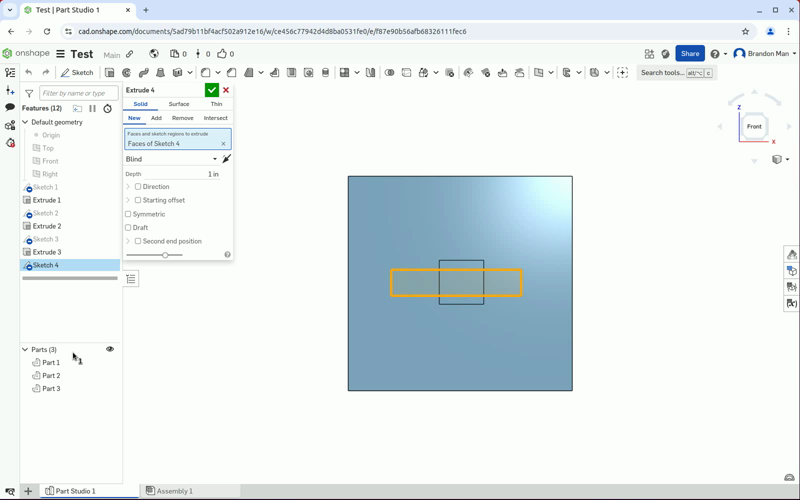
mouse_move(143, 106)
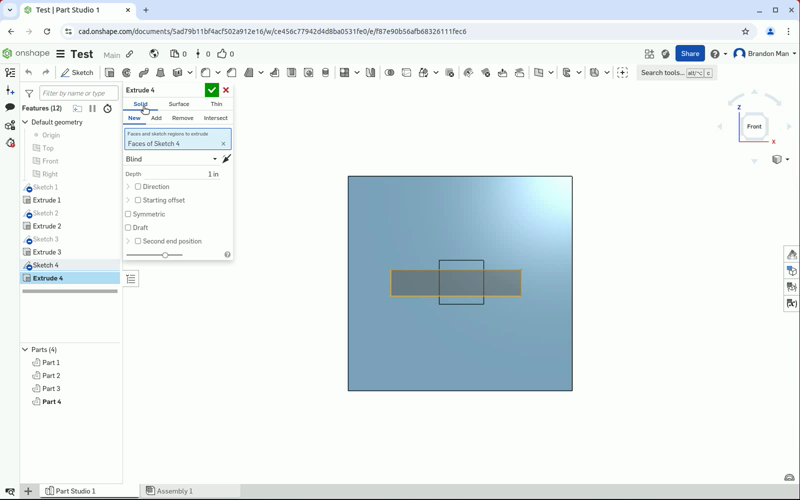
click(143, 106)
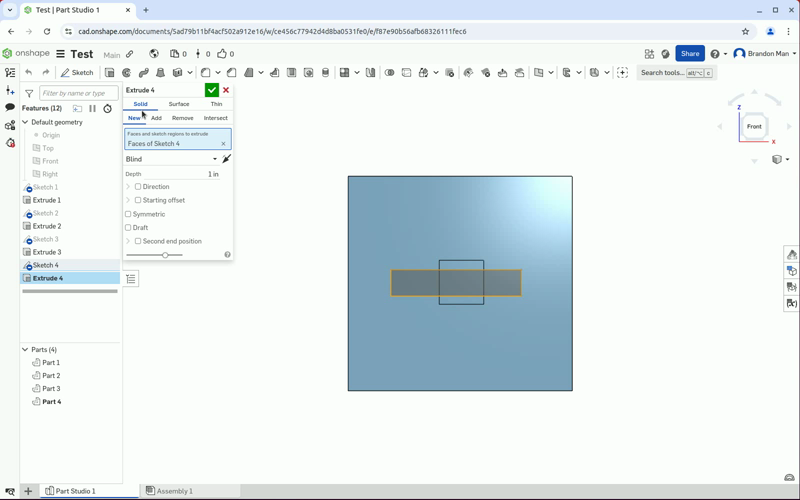
mouse_move(137, 120)
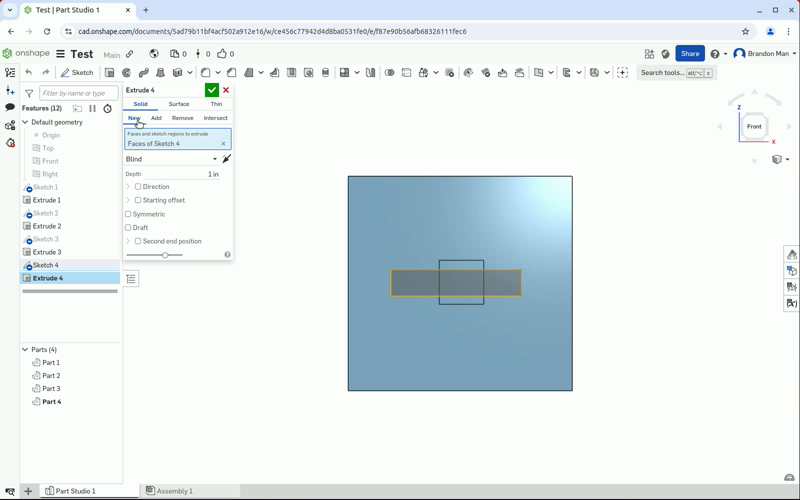
click(137, 120)
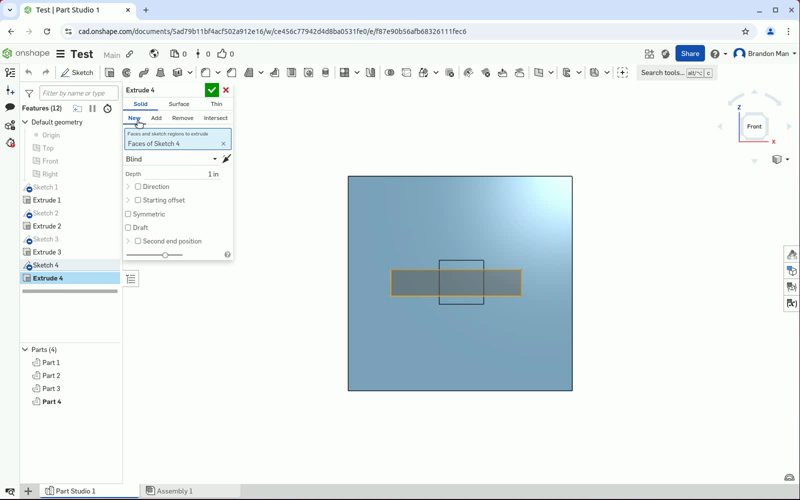
key(tab, 4)
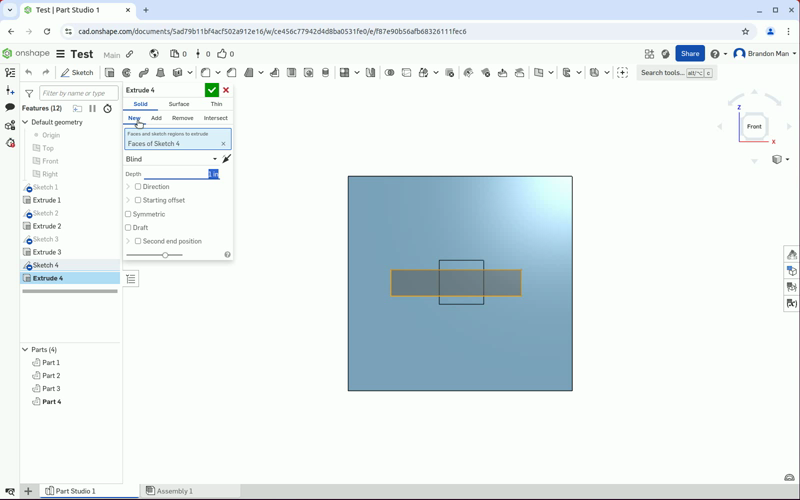
text(1.444)
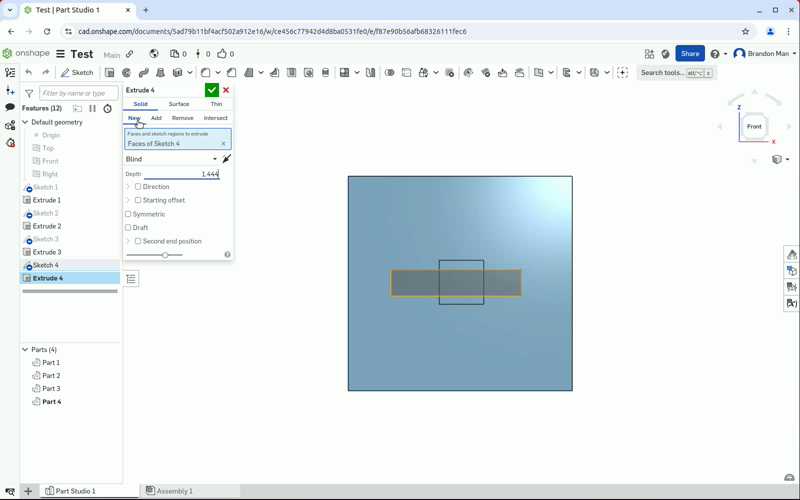
key(enter)
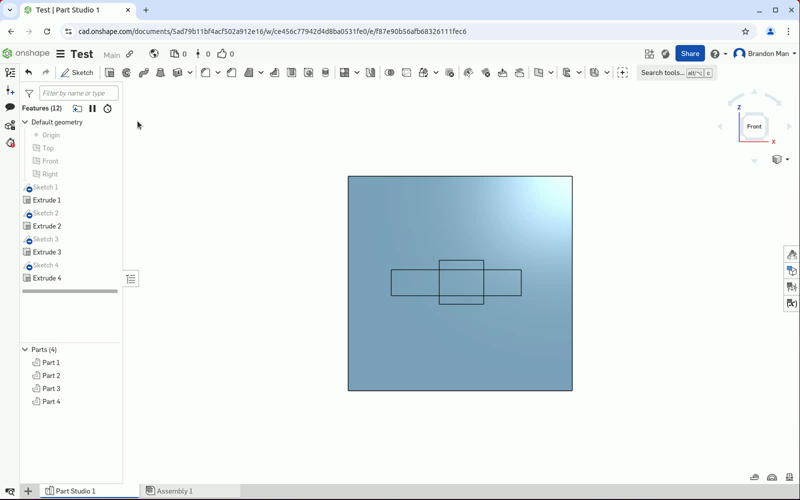
key(shift+h)
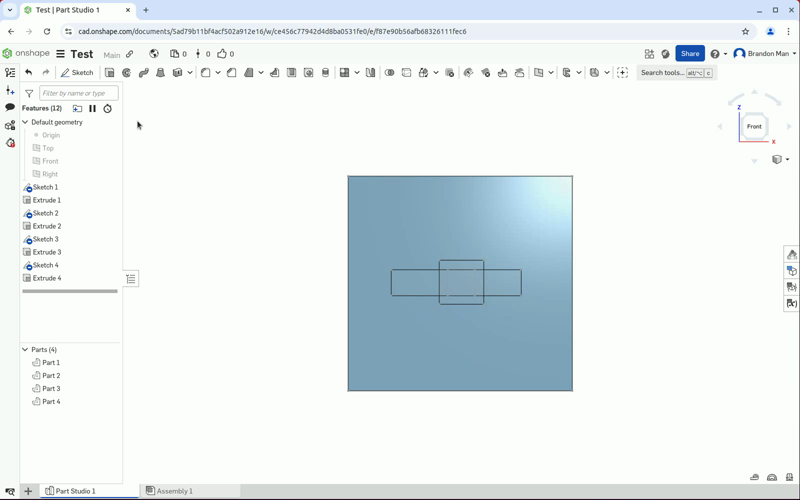
key(shift+h)
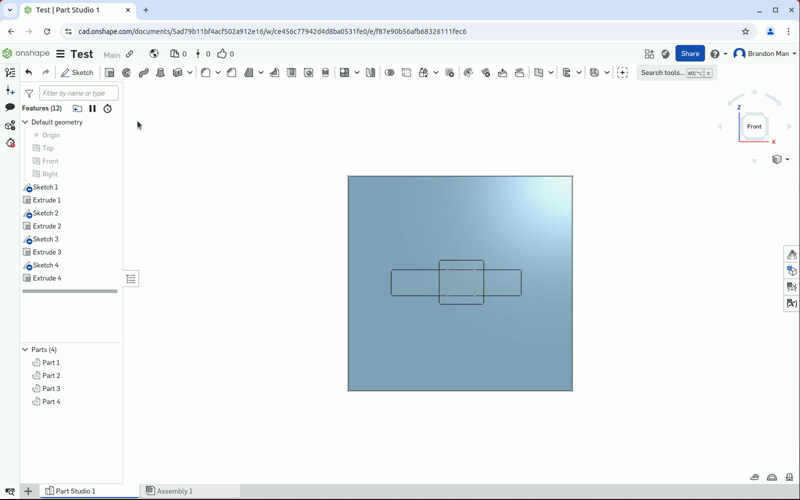
key(shift+7)
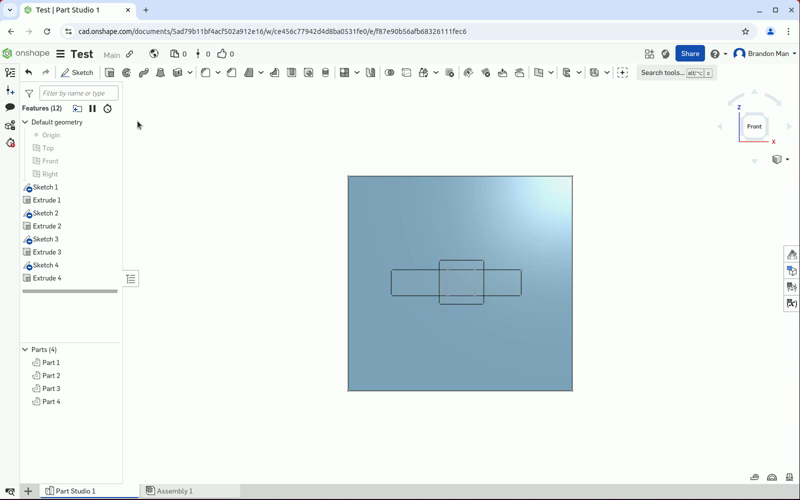
key(left, 2)
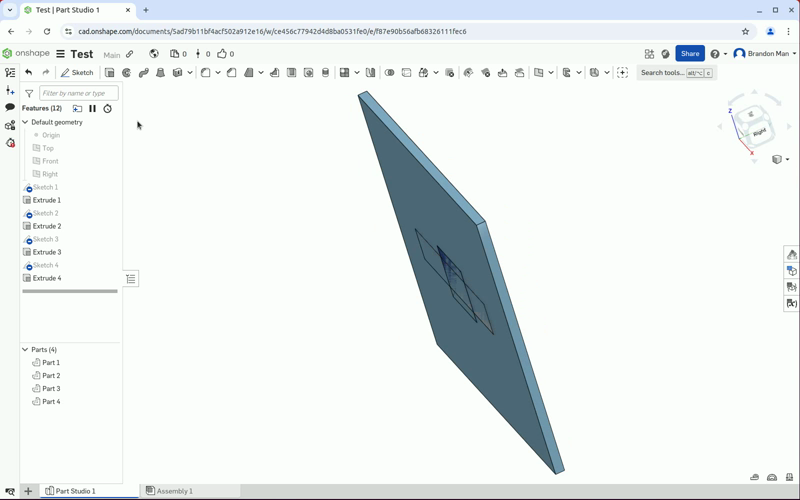
key(down, 2)
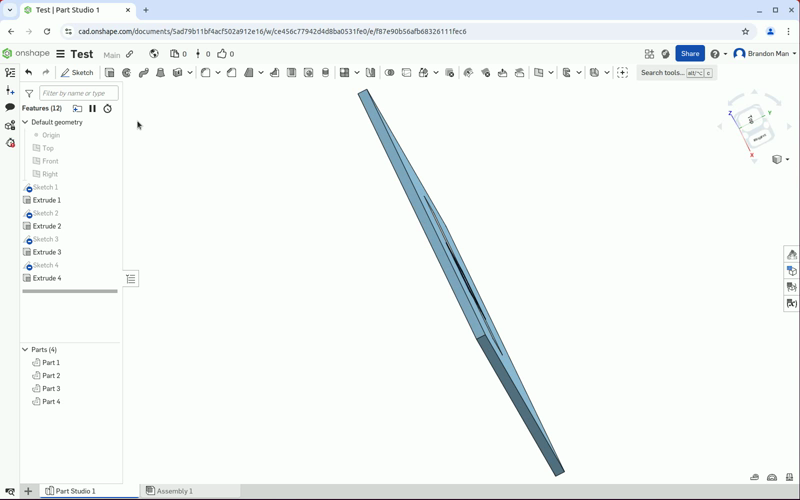
key(up, 2)
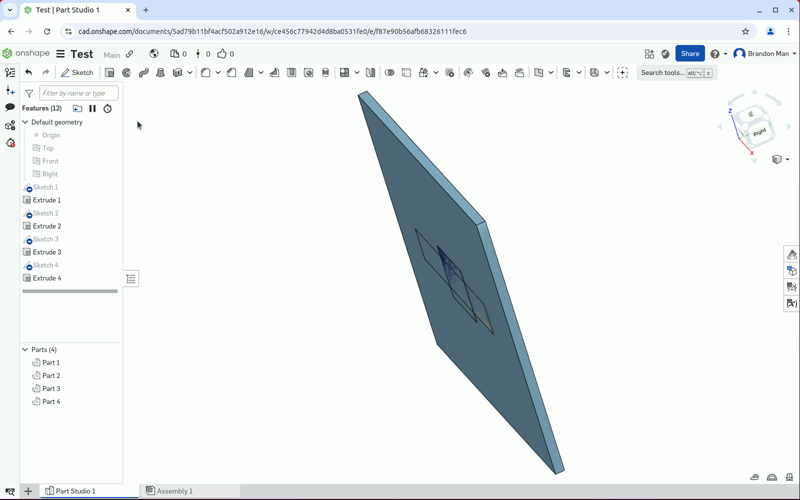
key(right, 2)
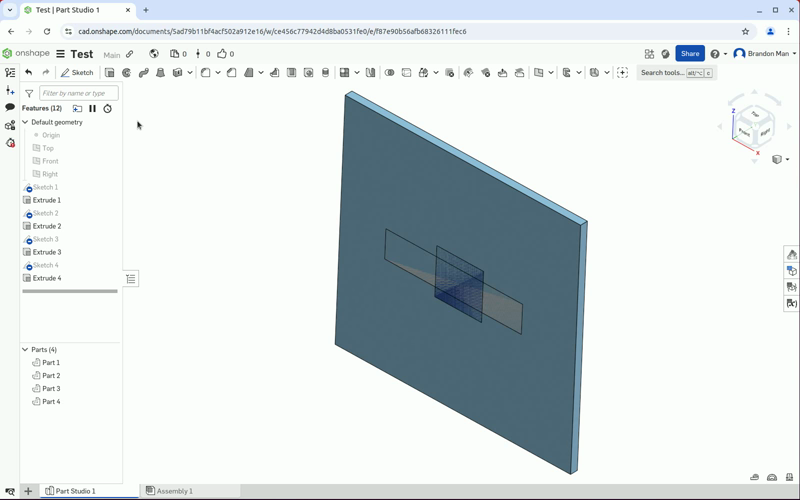
mouse_move(73, 189)
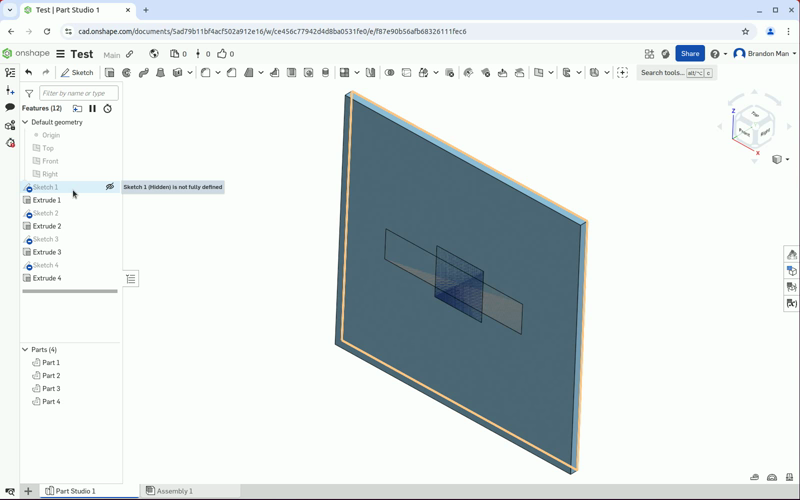
click(73, 189)